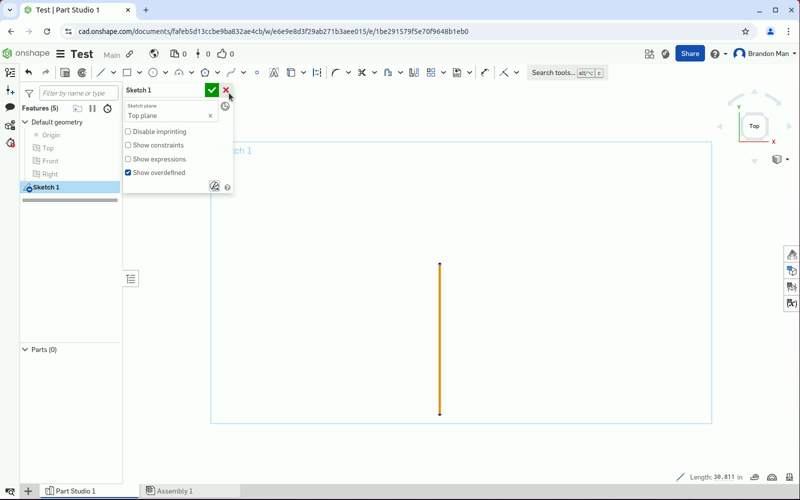
key(shift+h)
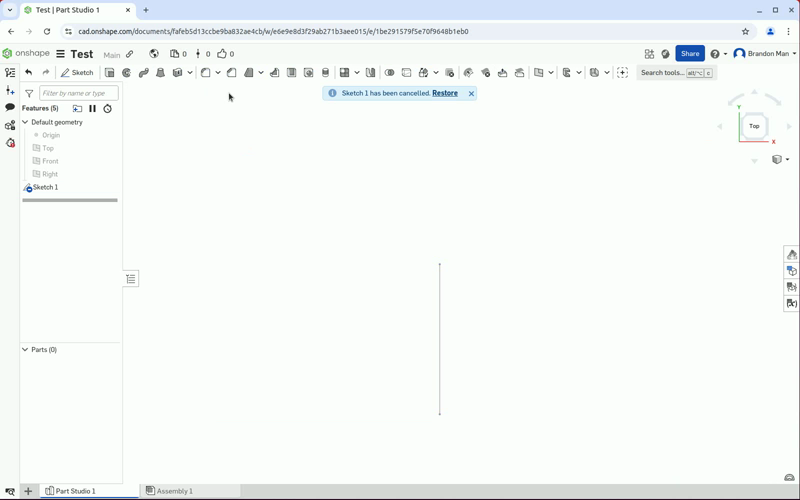
key(shift+s)
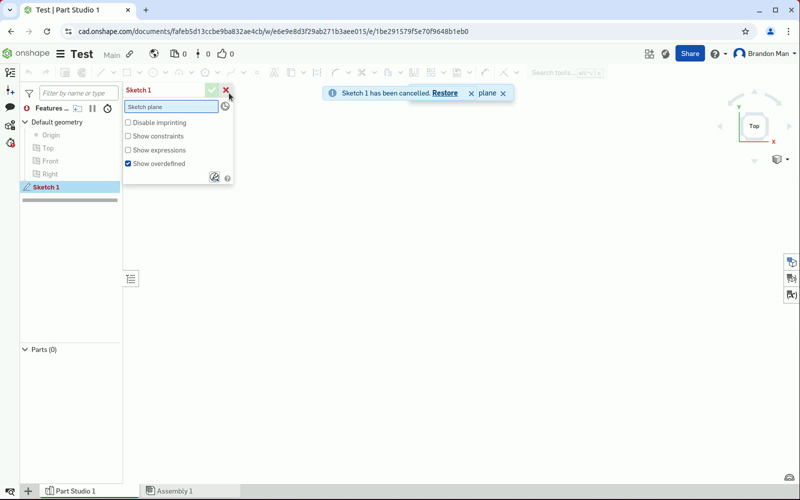
mouse_move(73, 150)
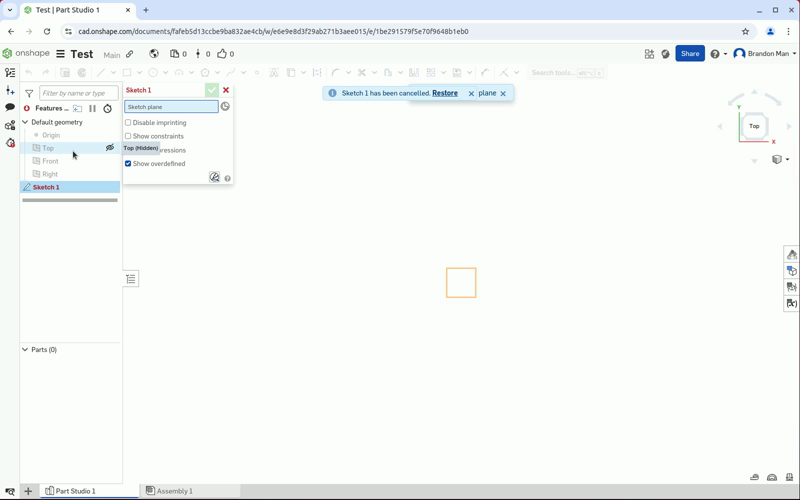
click(73, 150)
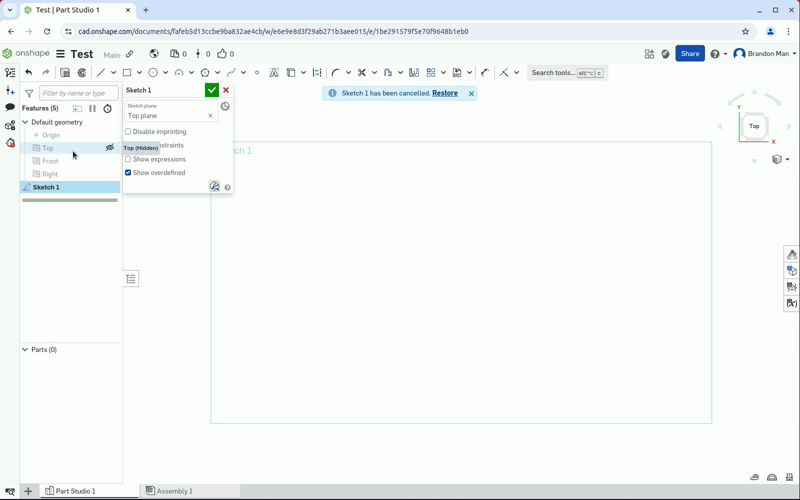
mouse_move(73, 352)
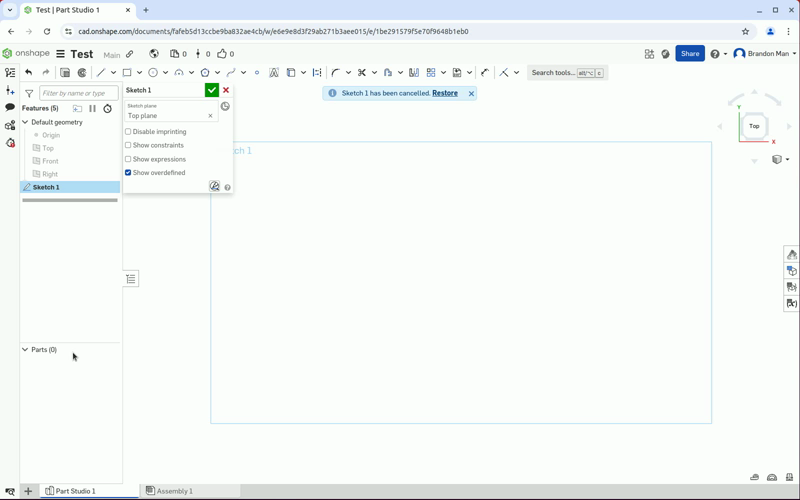
key(y)
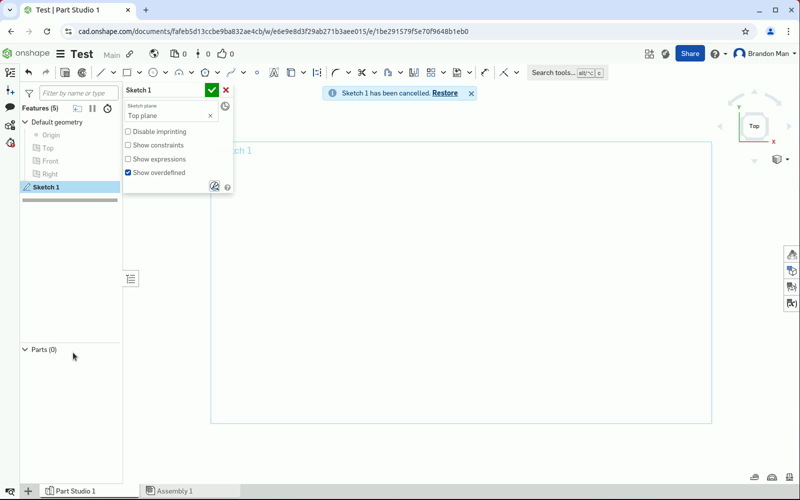
key(c)
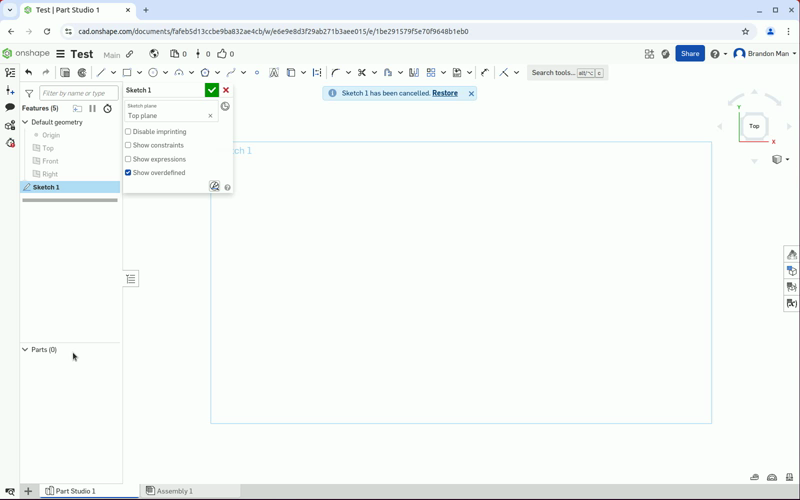
key_down(shift)
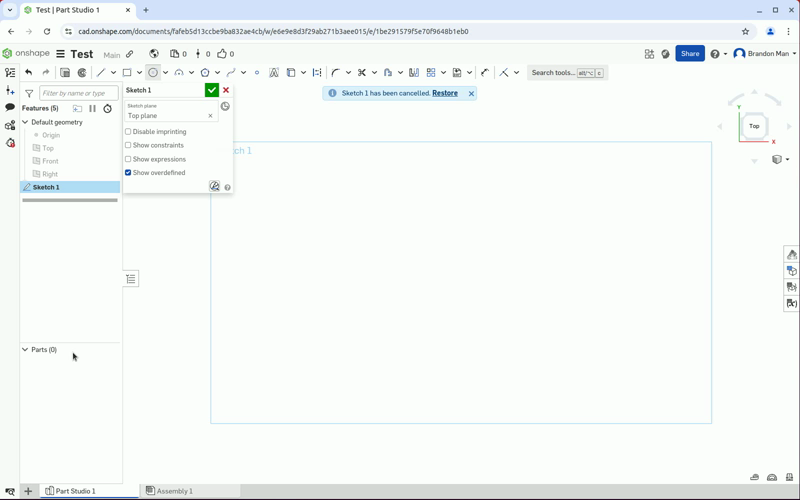
mouse_move(461, 282)
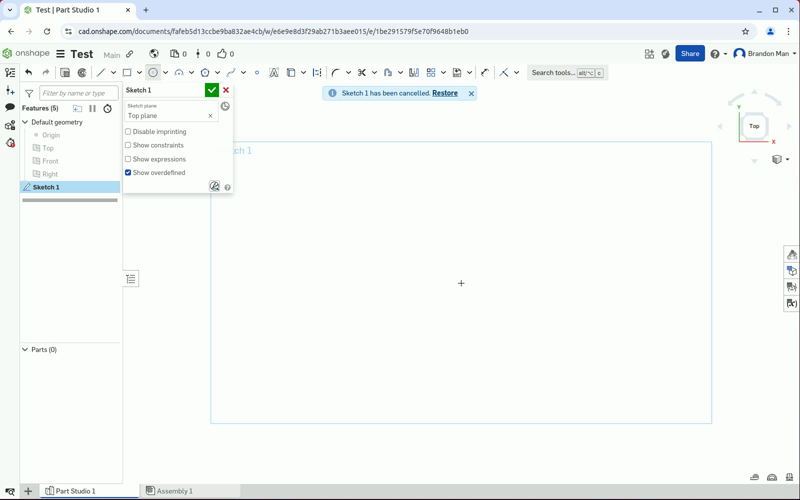
click(461, 282)
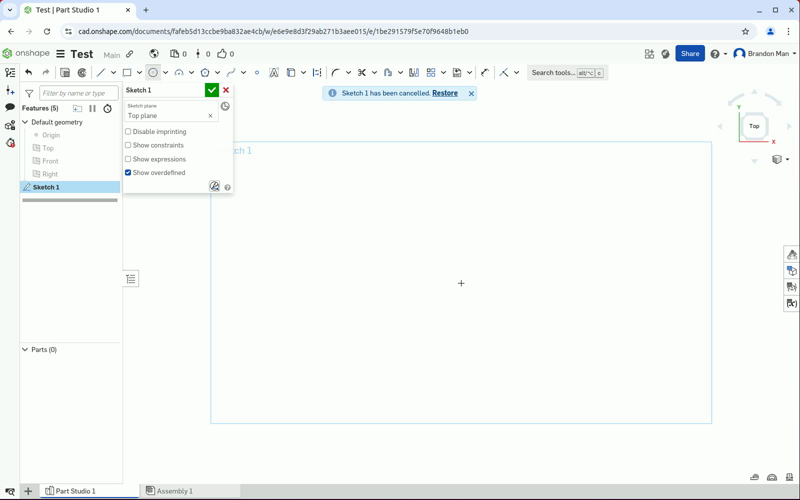
key_up(shift)
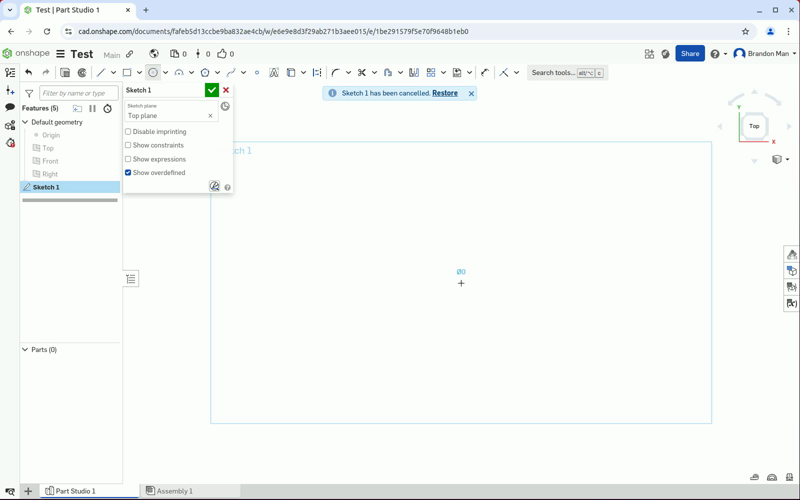
mouse_move(574, 282)
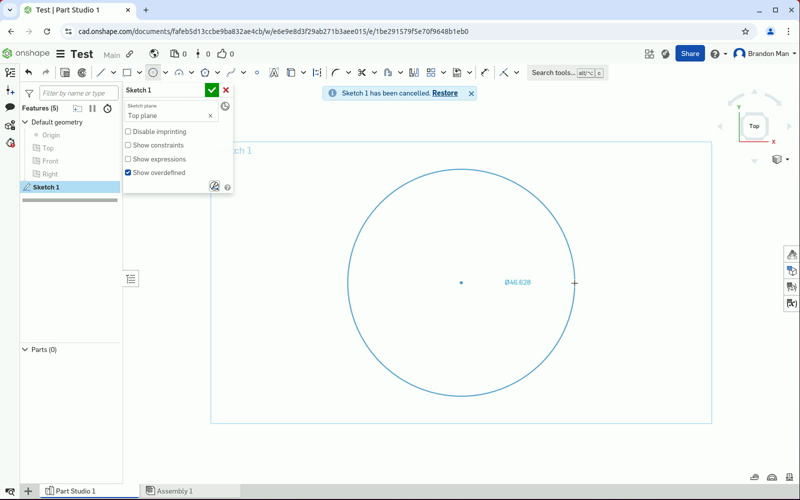
click(574, 282)
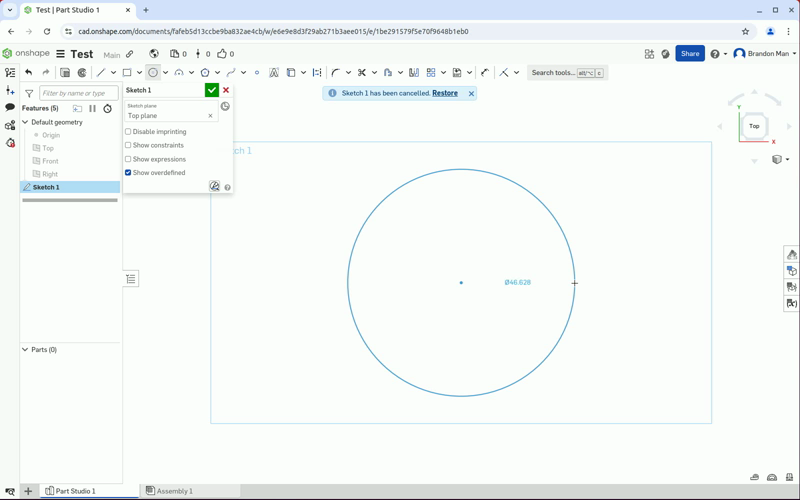
key(esc)
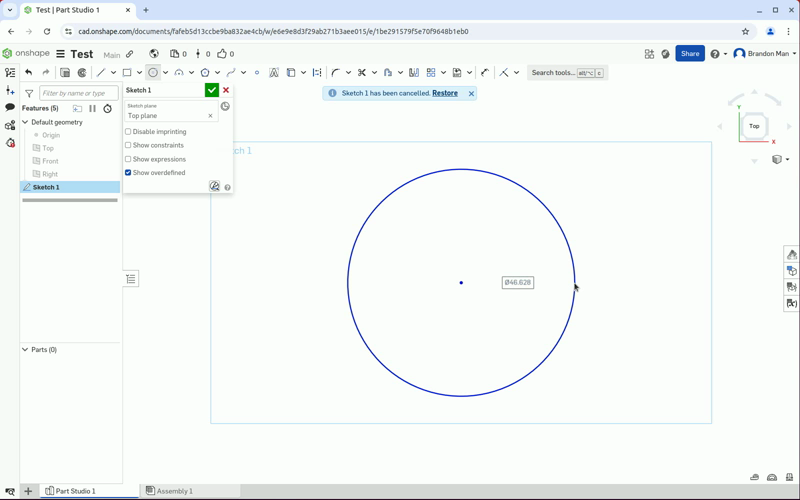
key(c)
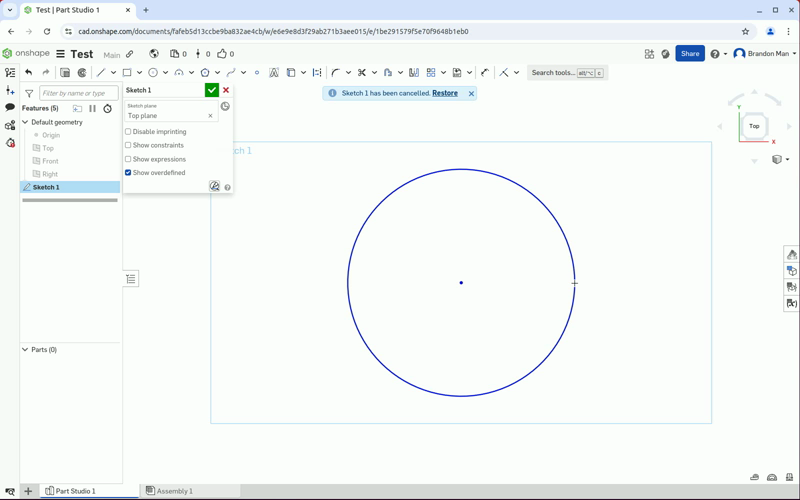
key_down(shift)
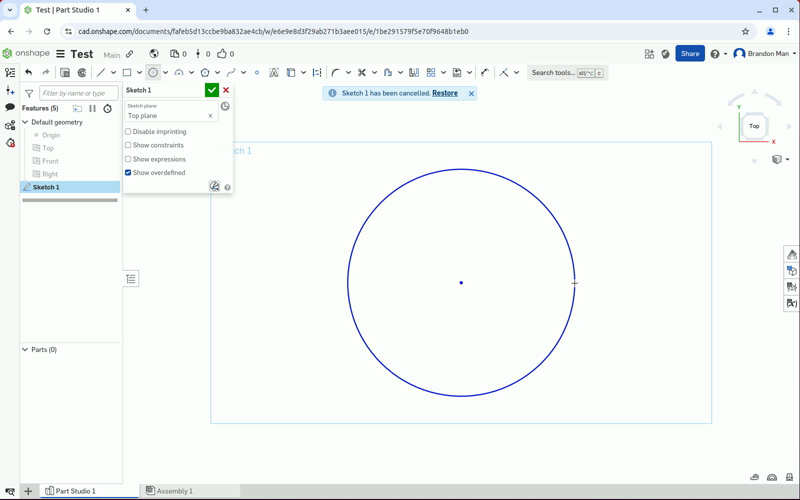
mouse_move(381, 282)
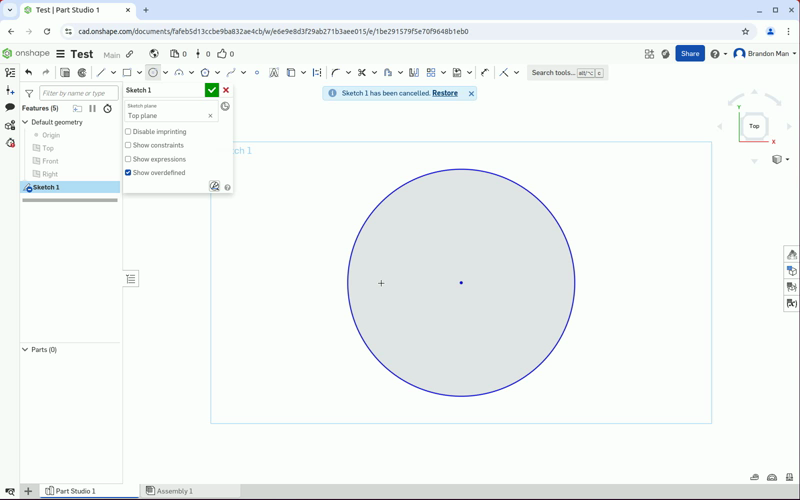
click(381, 282)
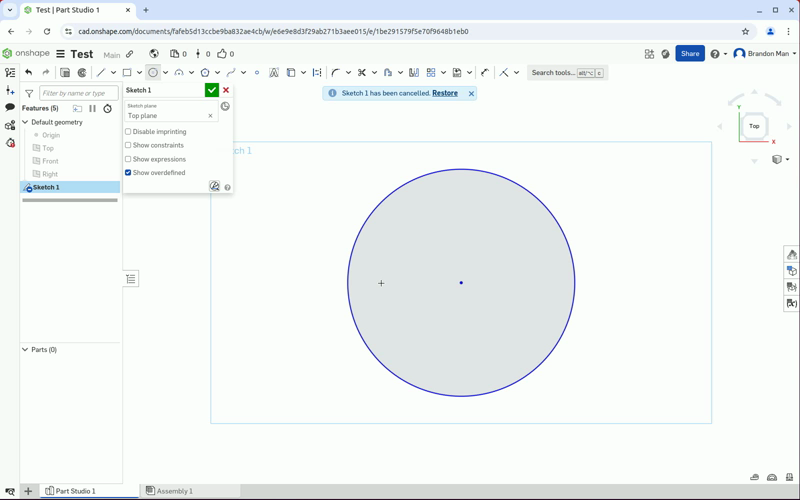
key_up(shift)
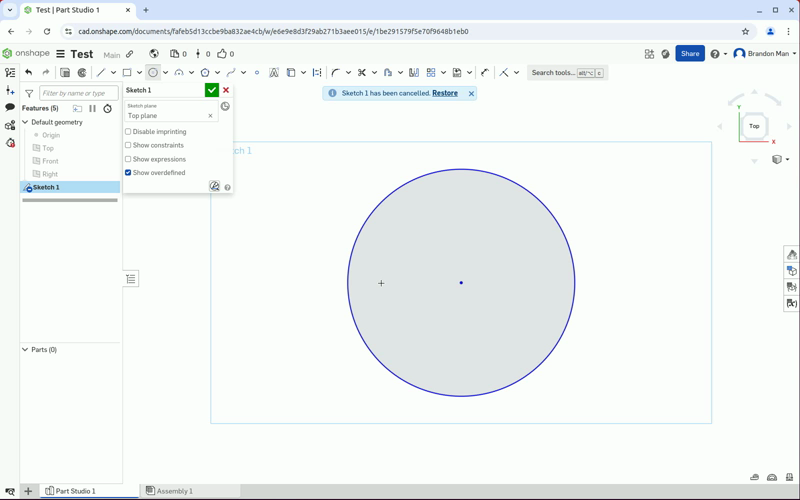
mouse_move(395, 282)
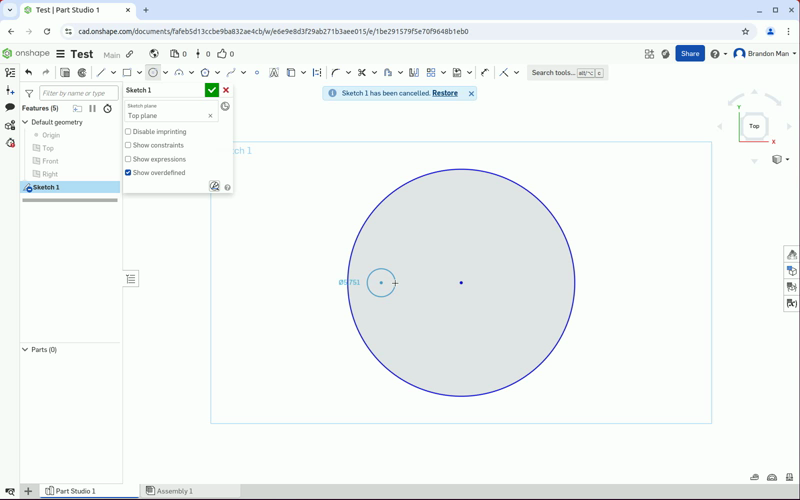
click(395, 282)
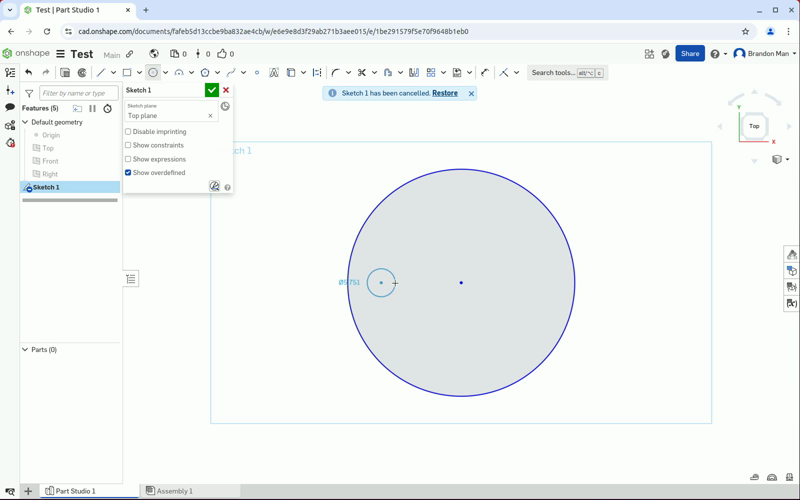
key(esc)
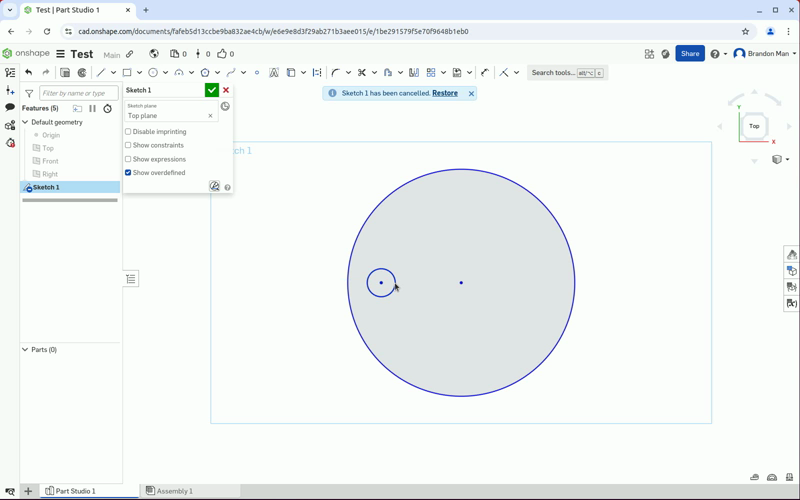
key(c)
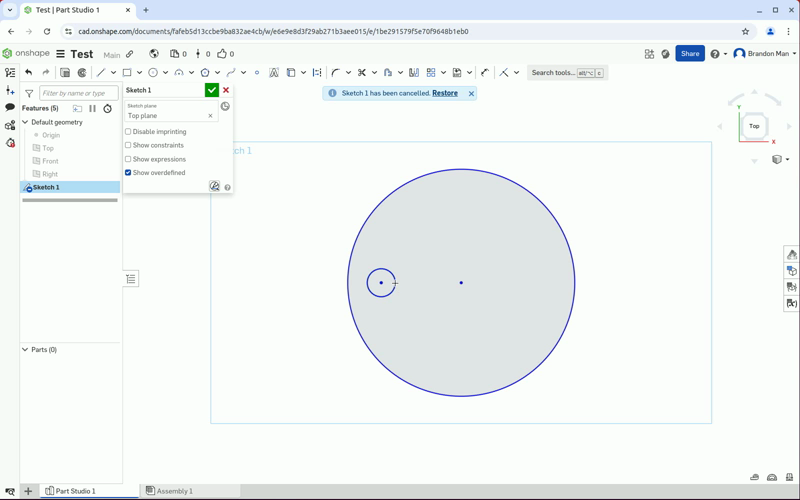
key_down(shift)
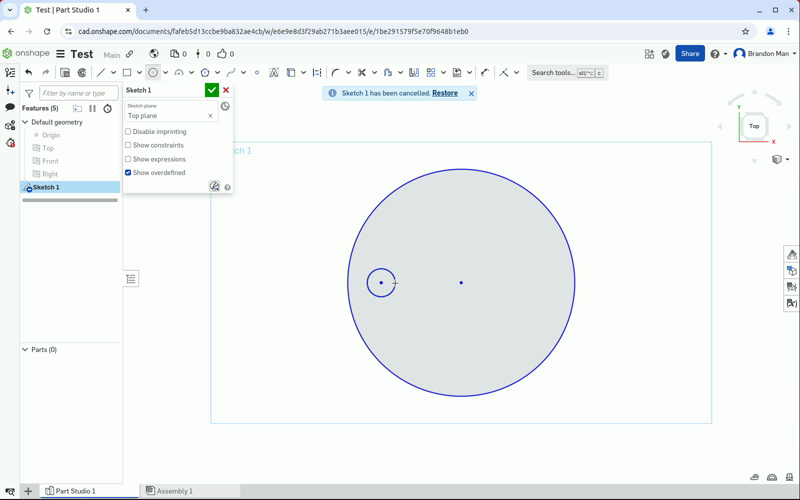
mouse_move(461, 282)
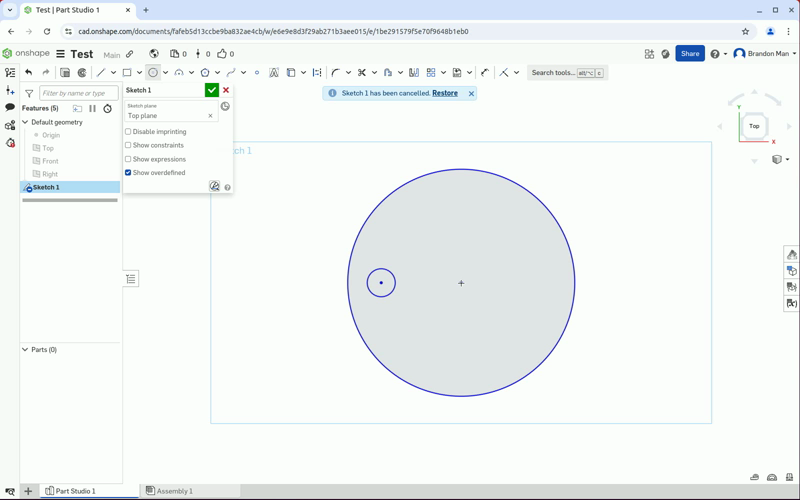
click(461, 282)
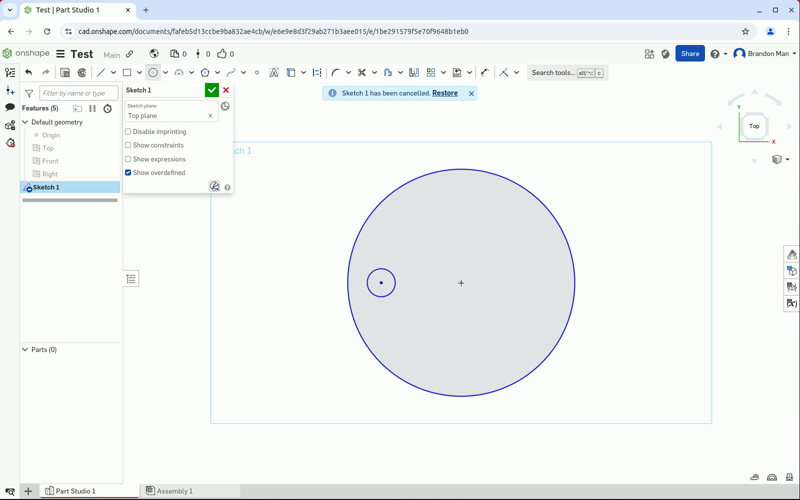
key_up(shift)
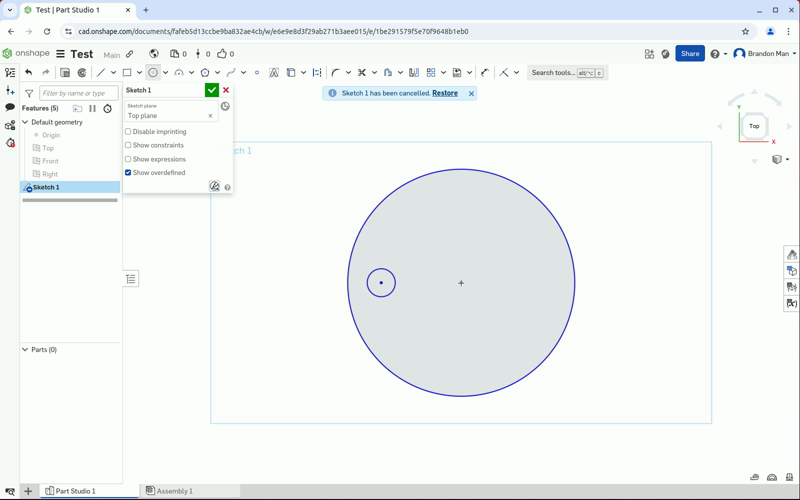
mouse_move(480, 282)
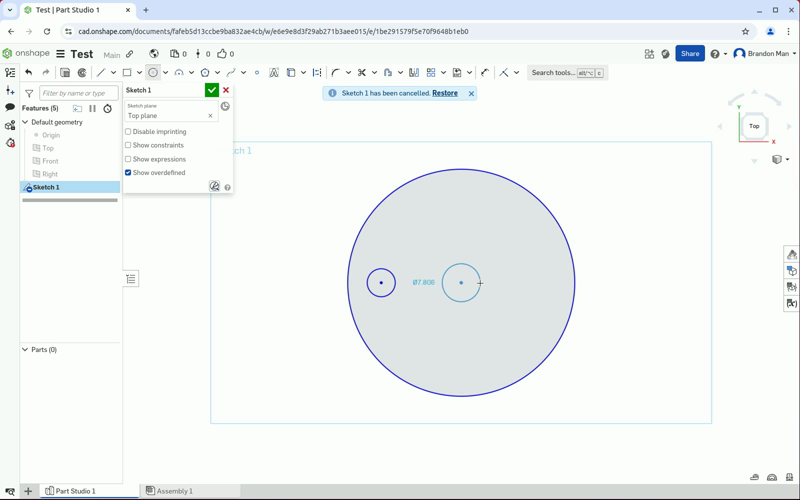
click(480, 282)
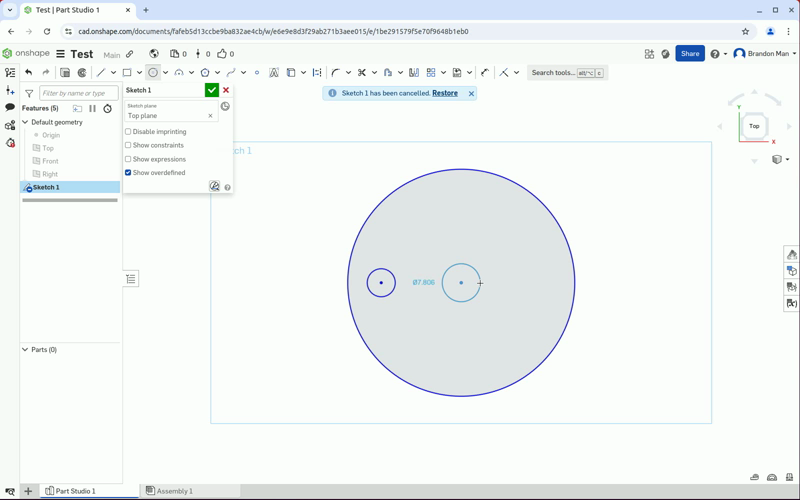
key(esc)
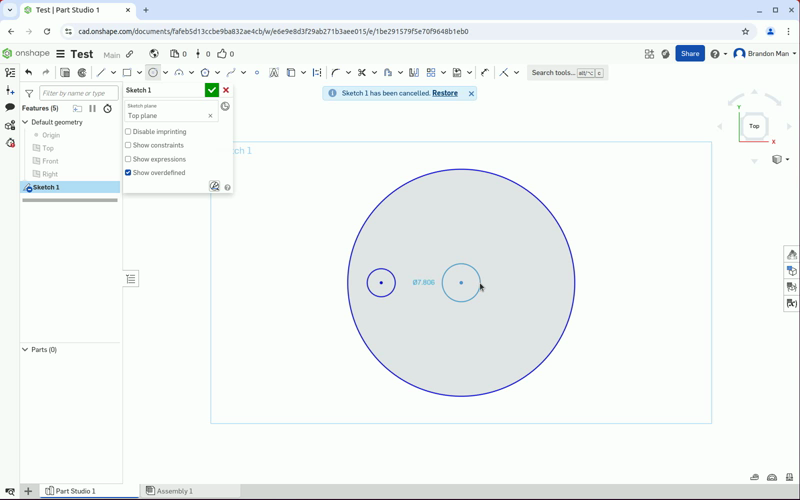
key(c)
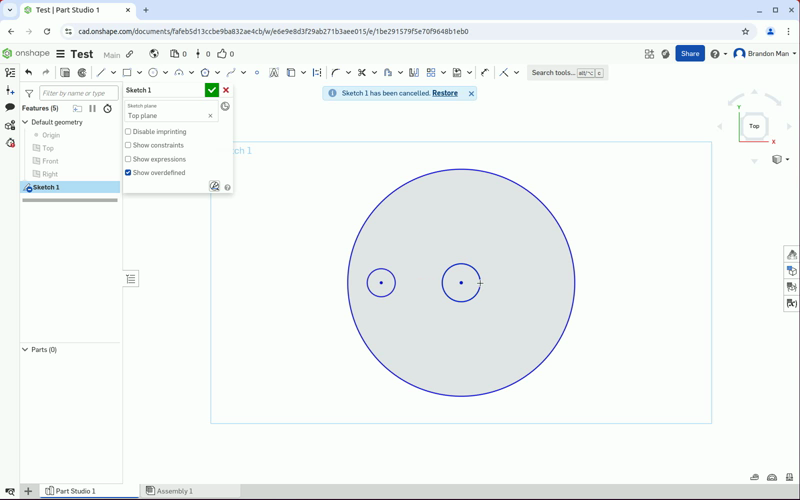
key_down(shift)
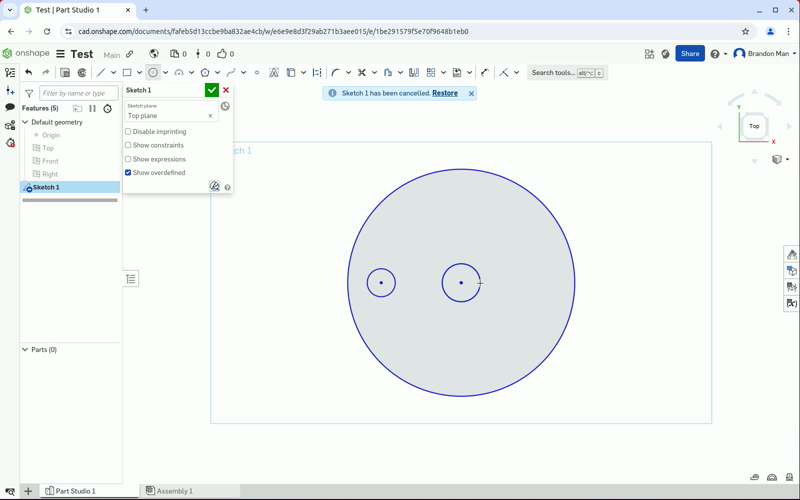
mouse_move(461, 360)
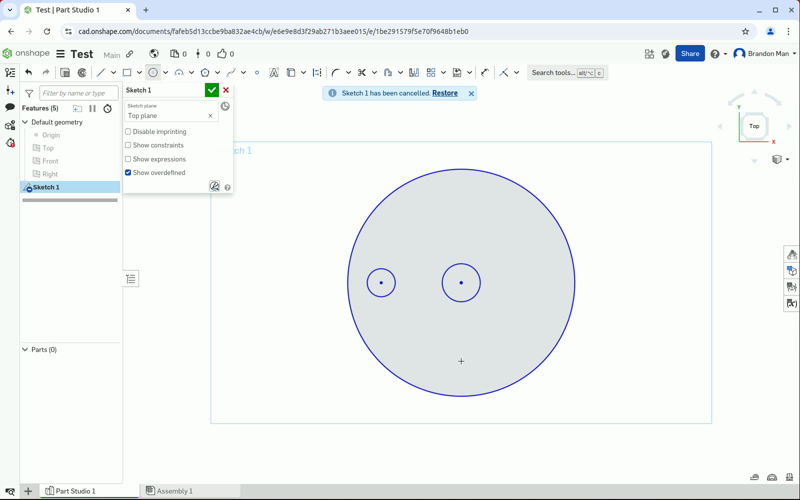
click(461, 360)
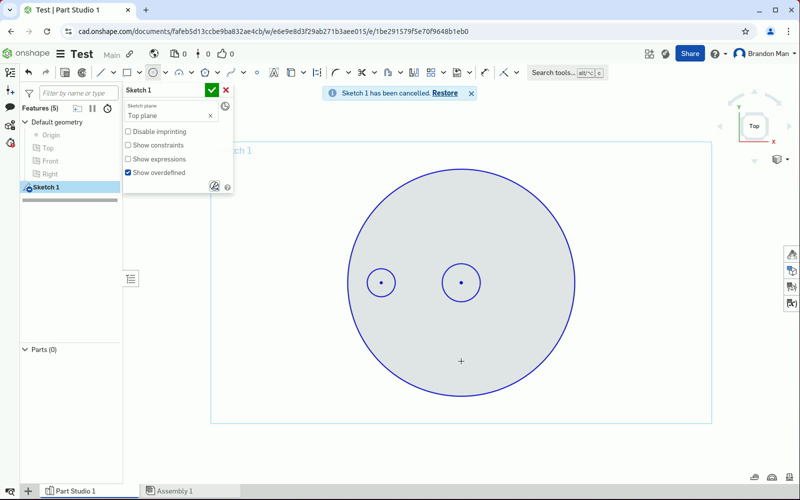
key_up(shift)
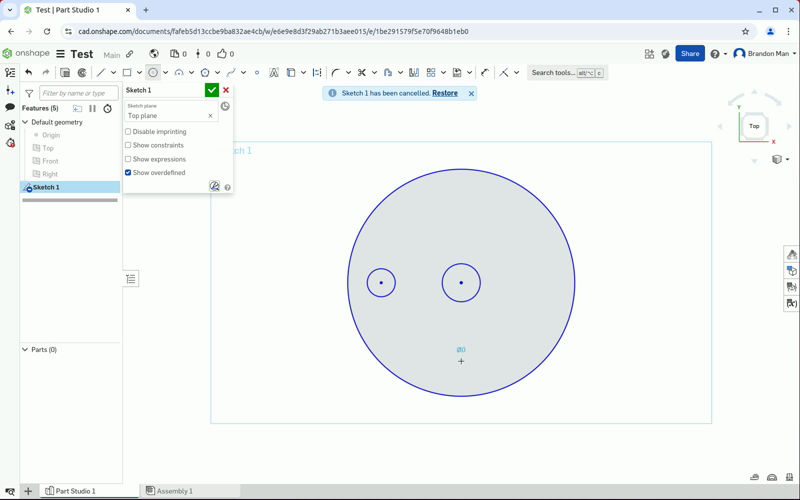
mouse_move(475, 360)
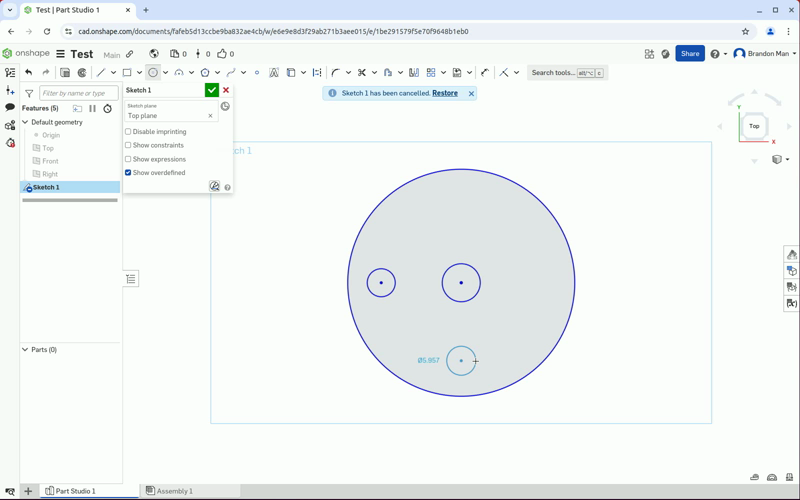
click(475, 360)
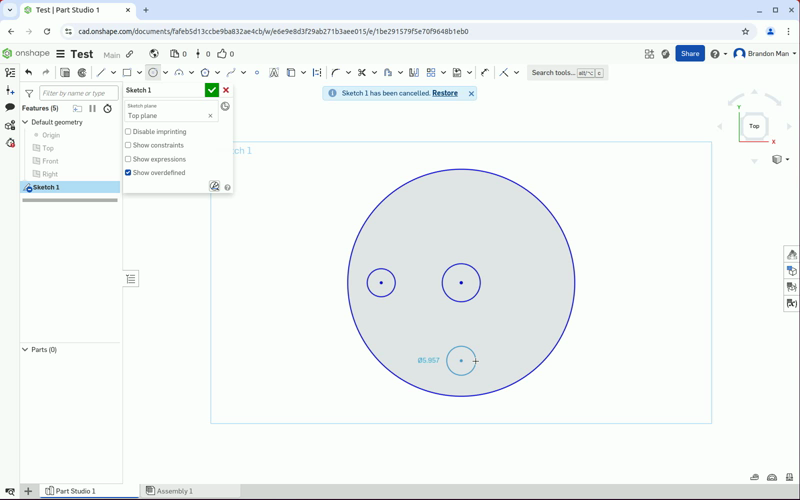
key(esc)
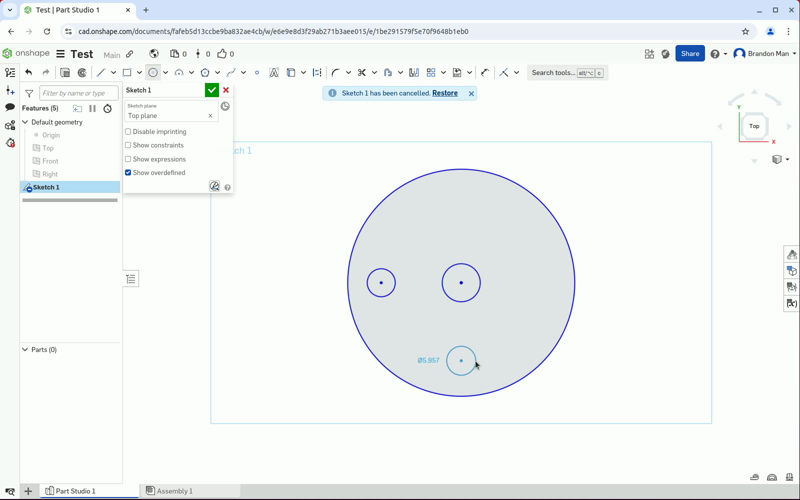
key(c)
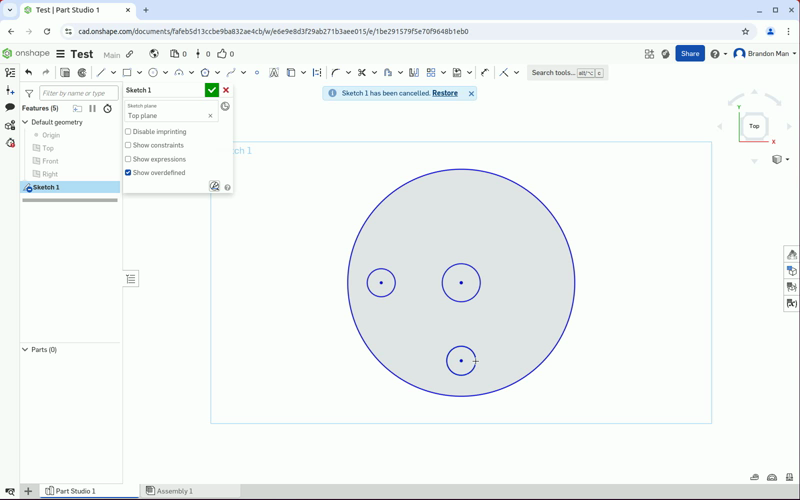
key_down(shift)
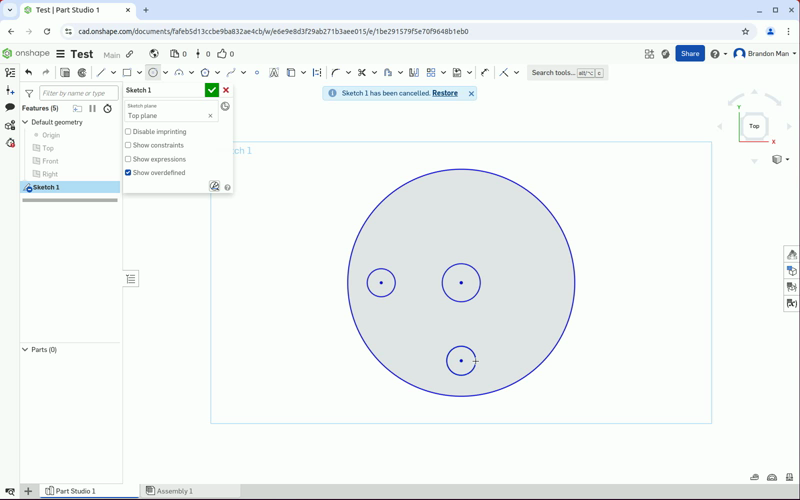
mouse_move(461, 205)
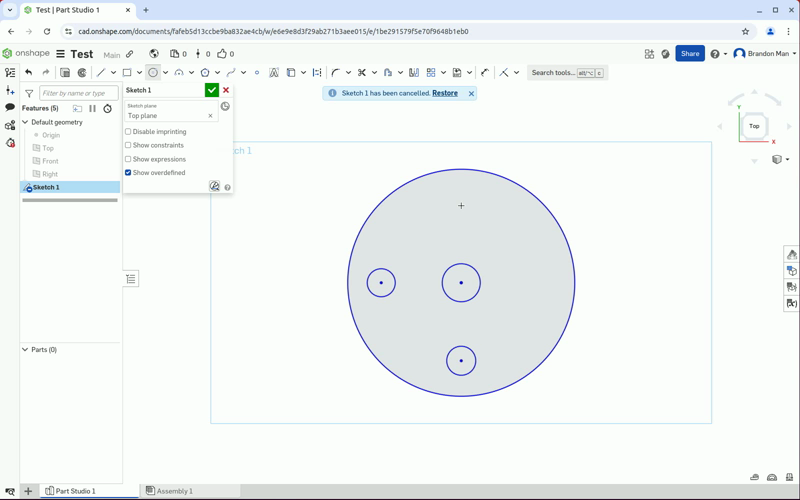
click(461, 205)
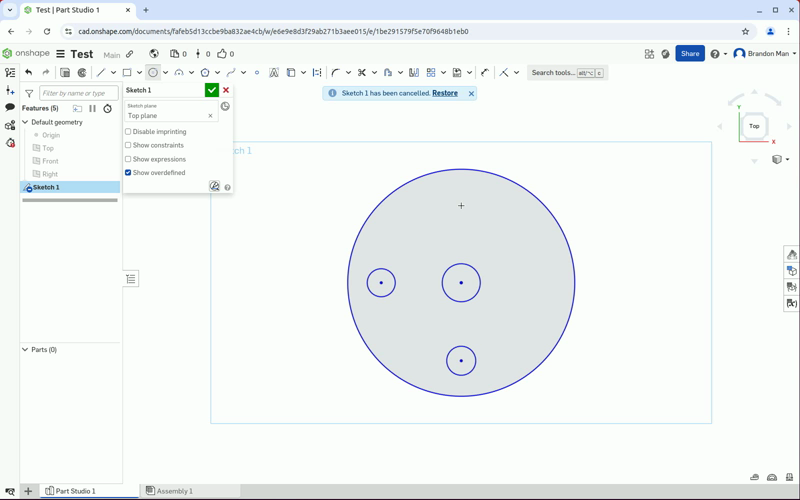
key_up(shift)
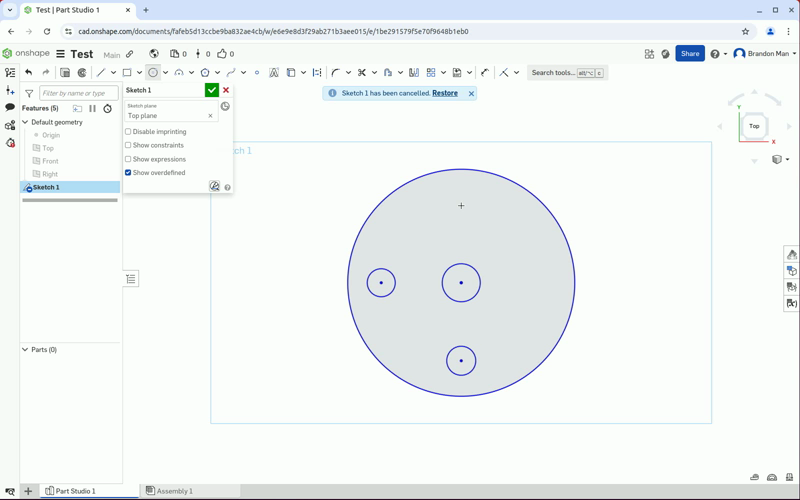
mouse_move(475, 205)
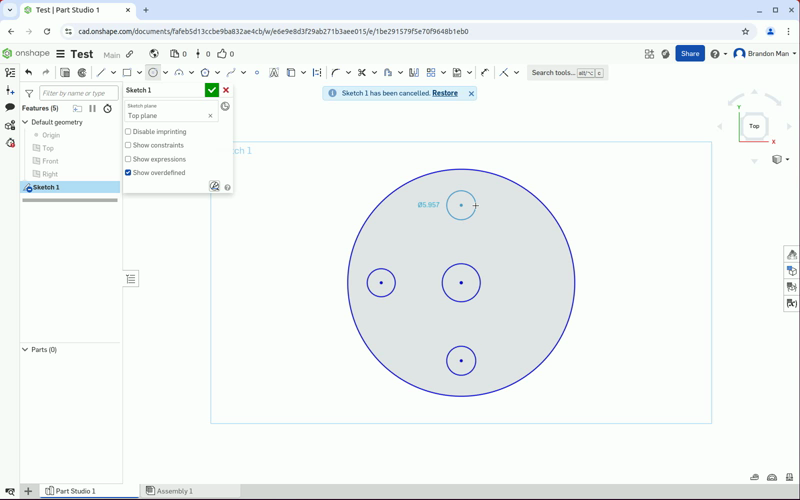
click(475, 205)
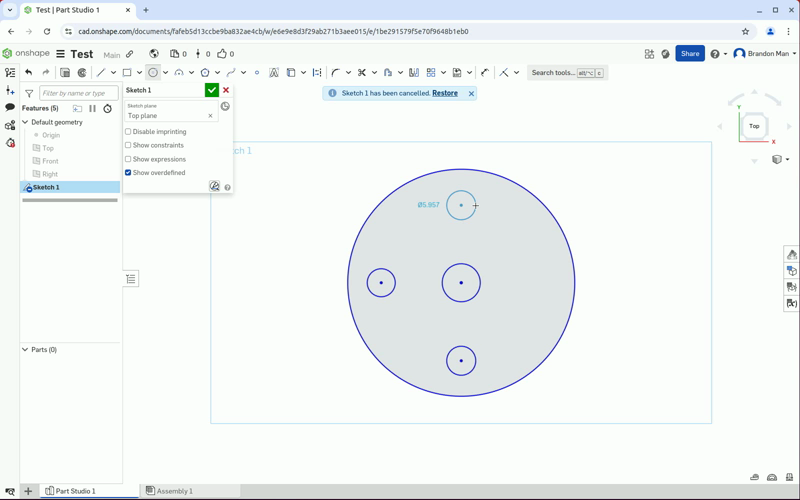
key(esc)
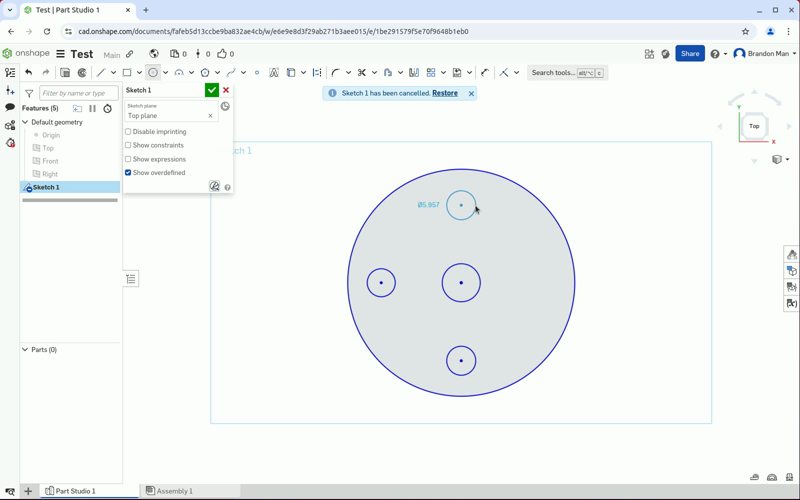
key(c)
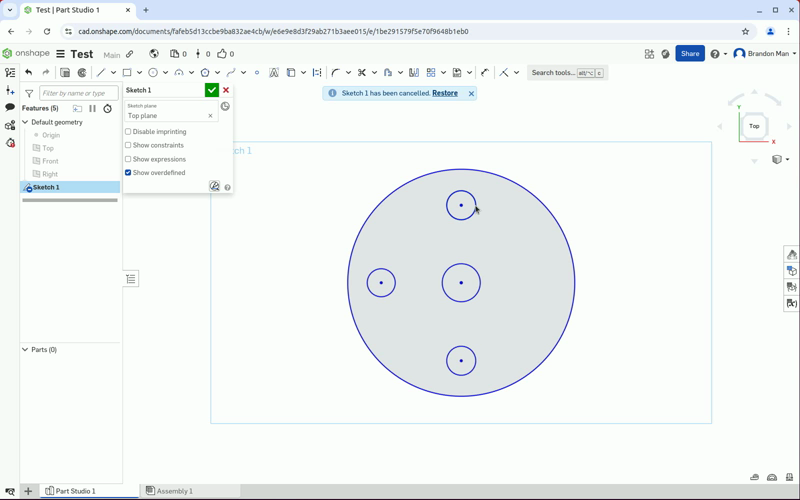
key_down(shift)
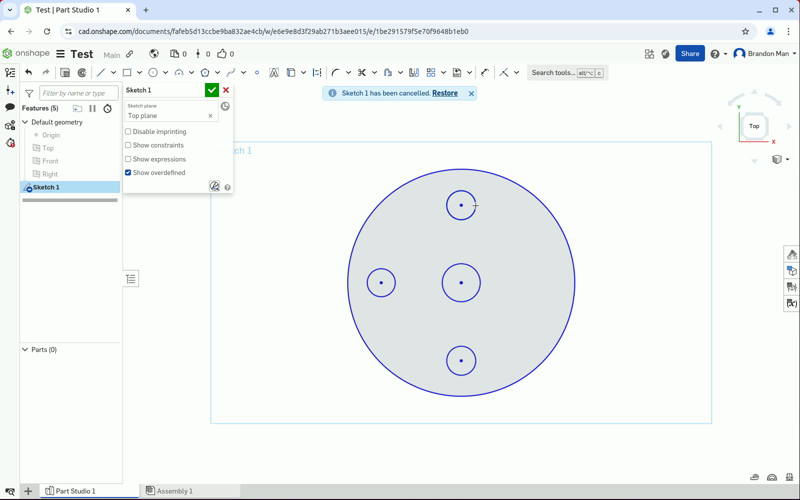
mouse_move(539, 282)
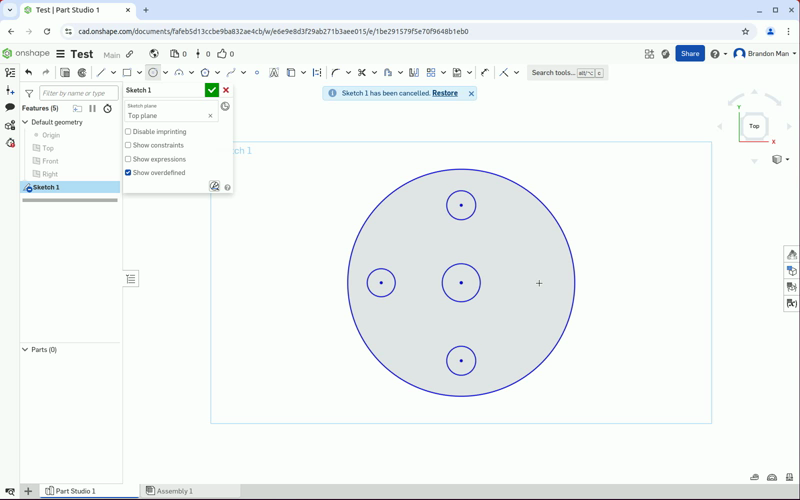
click(539, 282)
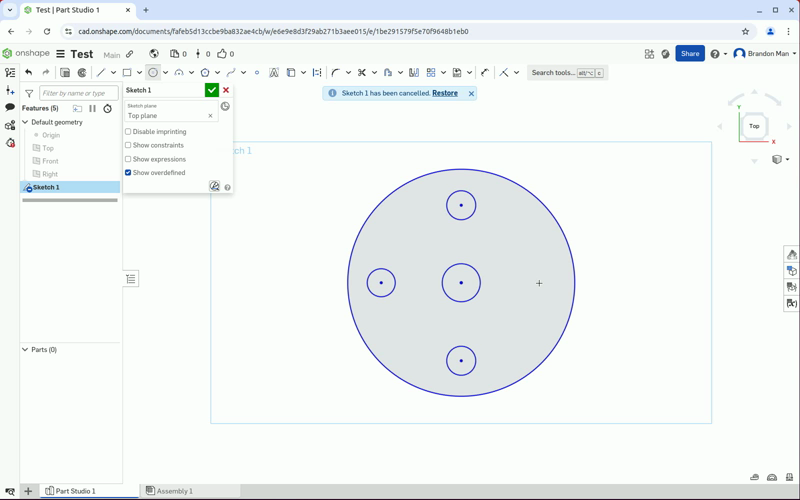
key_up(shift)
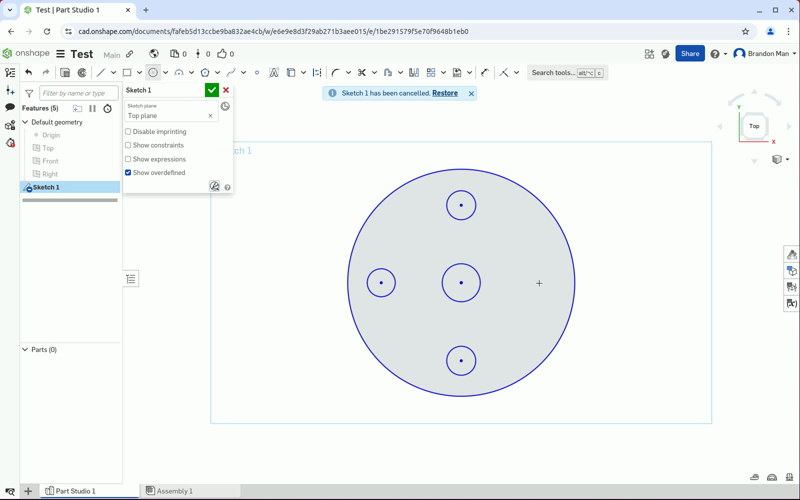
mouse_move(553, 282)
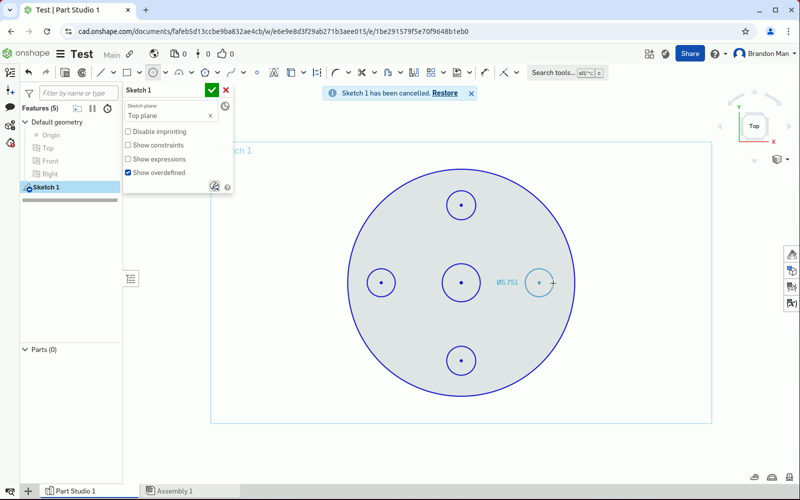
click(553, 282)
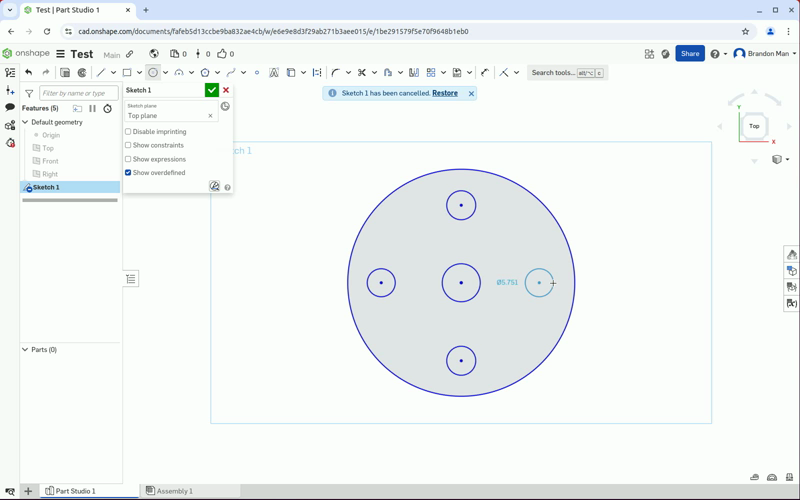
key(esc)
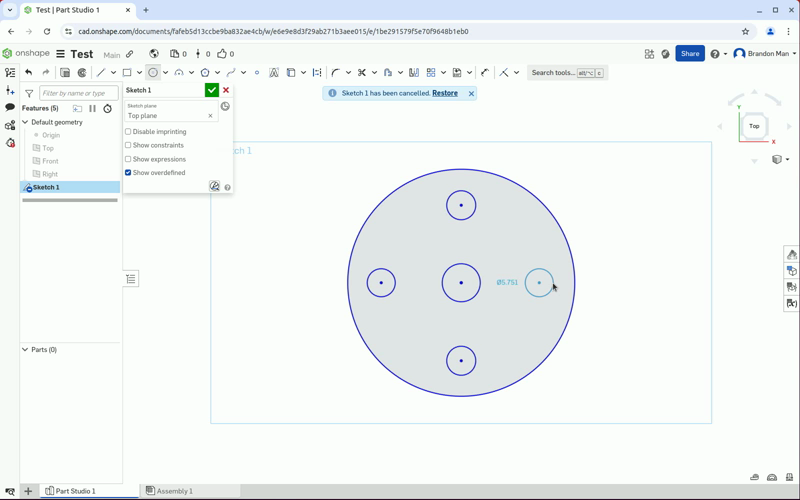
mouse_move(500, 338)
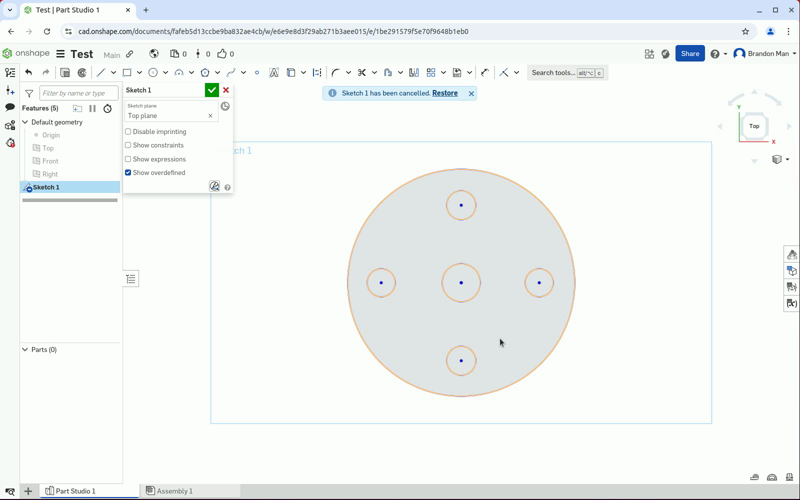
click(500, 338)
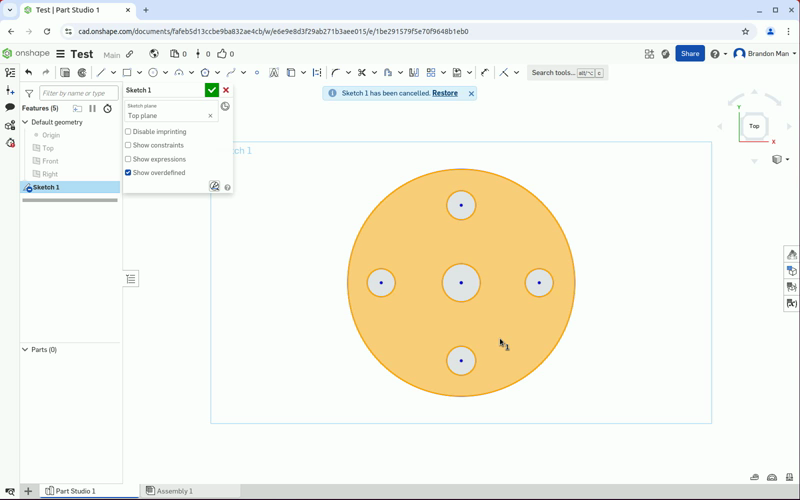
mouse_move(73, 352)
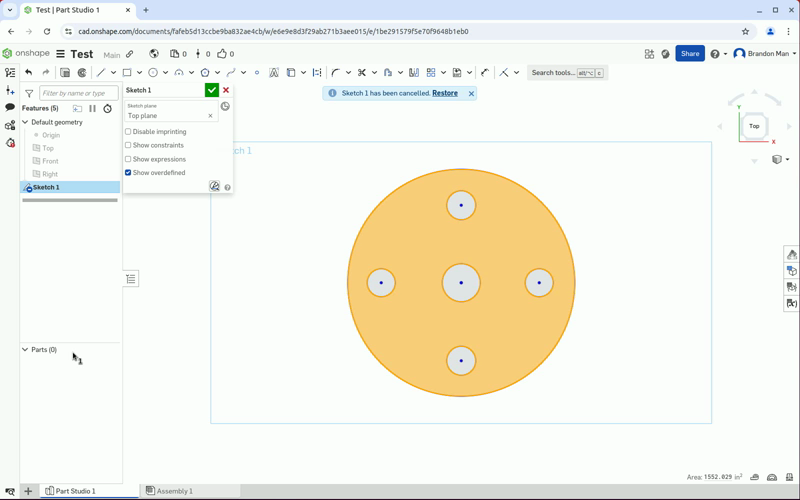
key(shift+y)
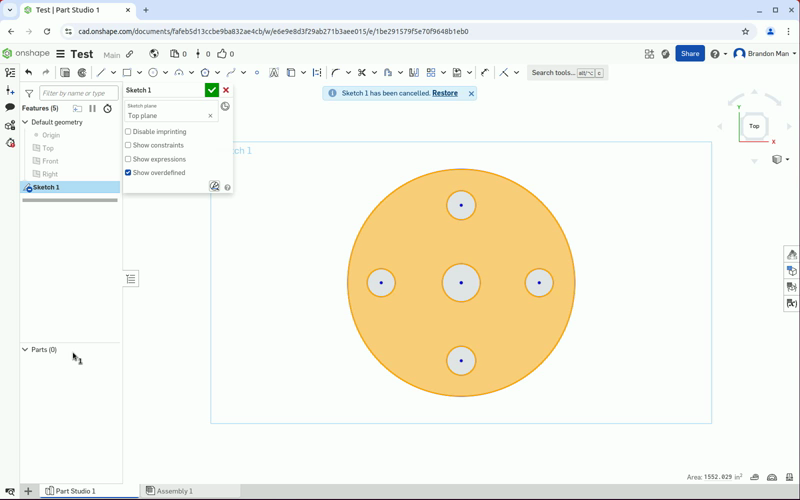
key(shift+e)
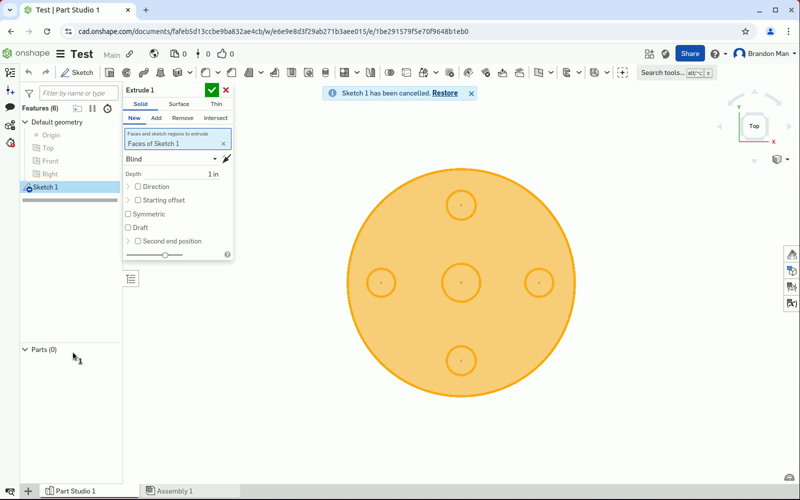
mouse_move(143, 106)
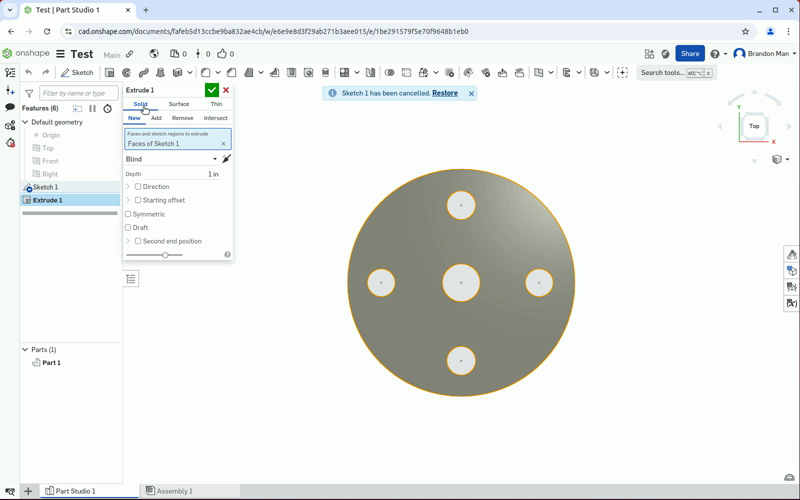
click(143, 106)
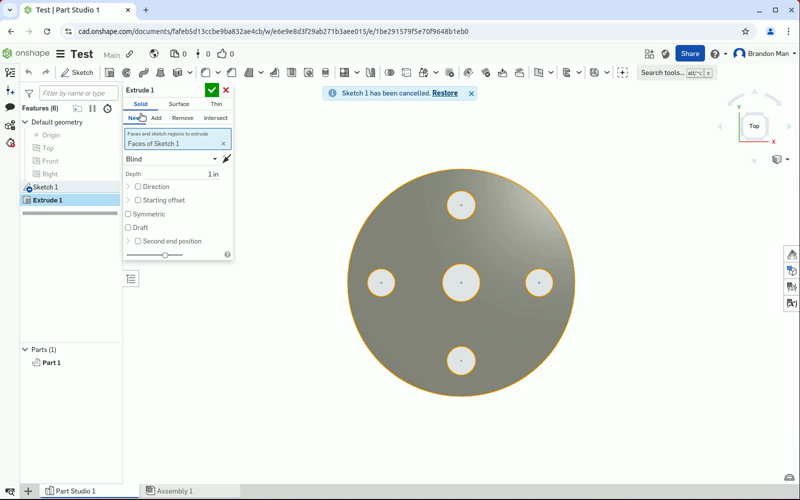
mouse_move(137, 120)
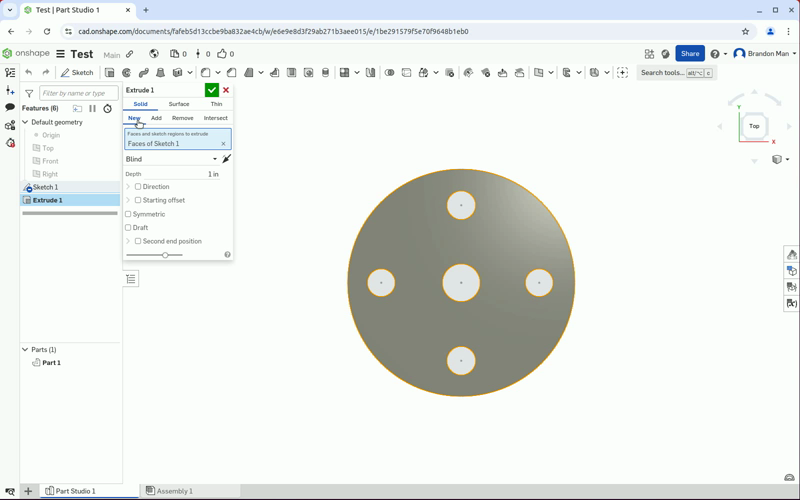
click(137, 120)
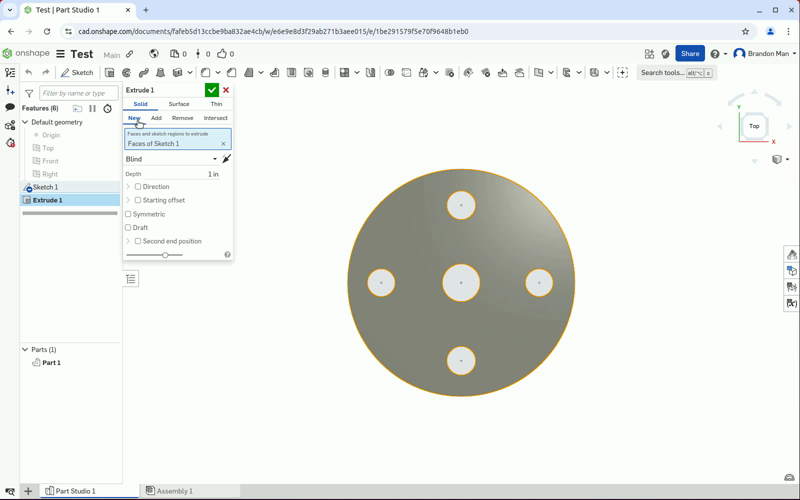
key(tab, 4)
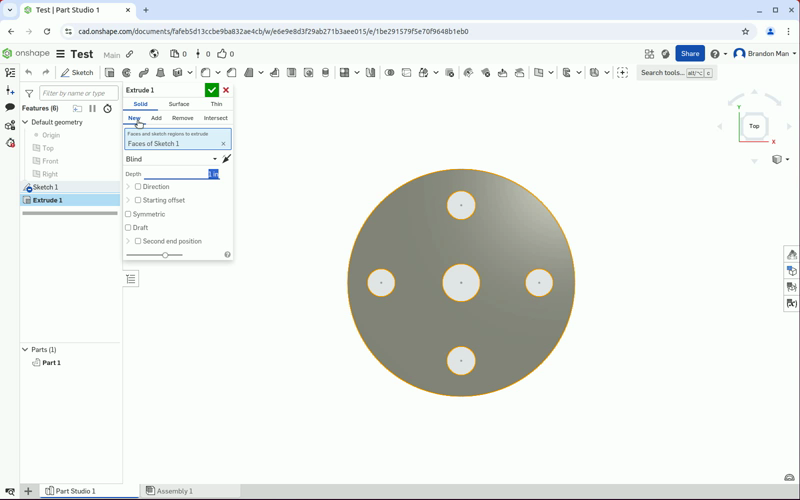
text(7.943)
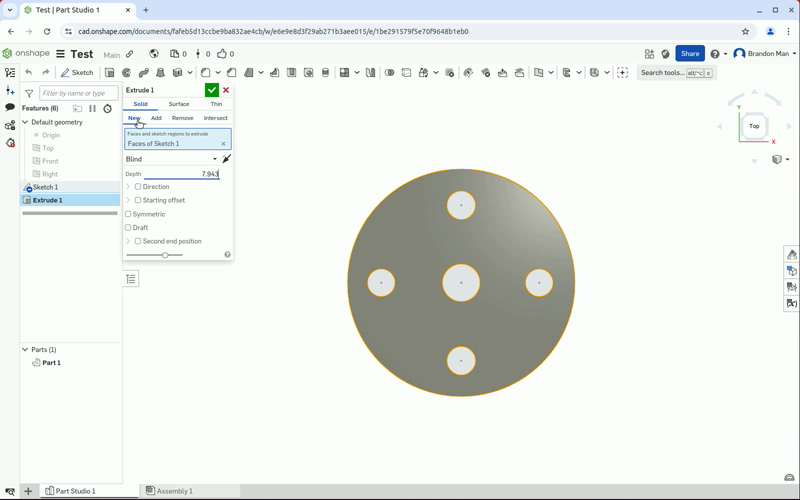
key(enter)
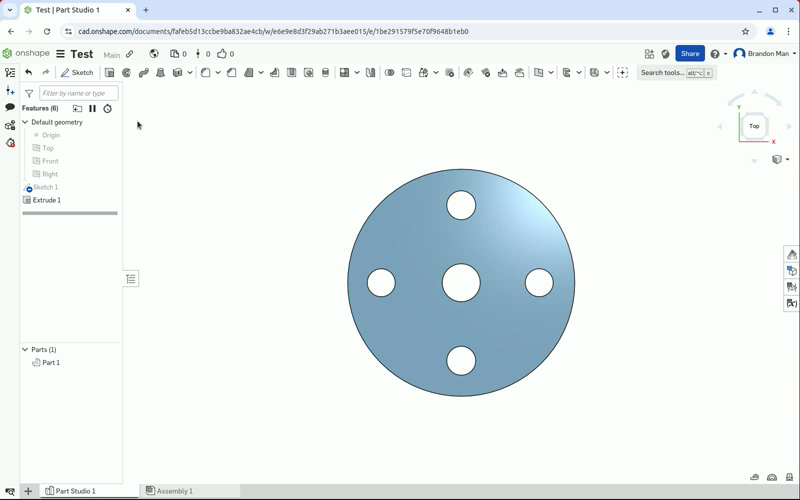
key(shift+h)
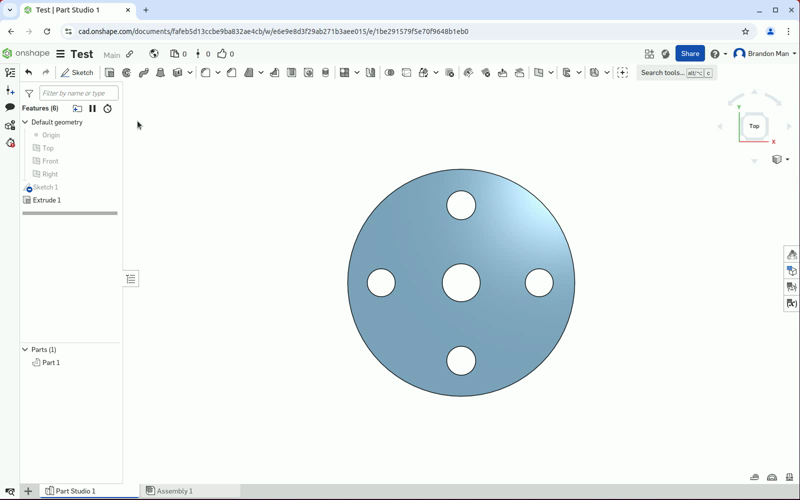
key(shift+h)
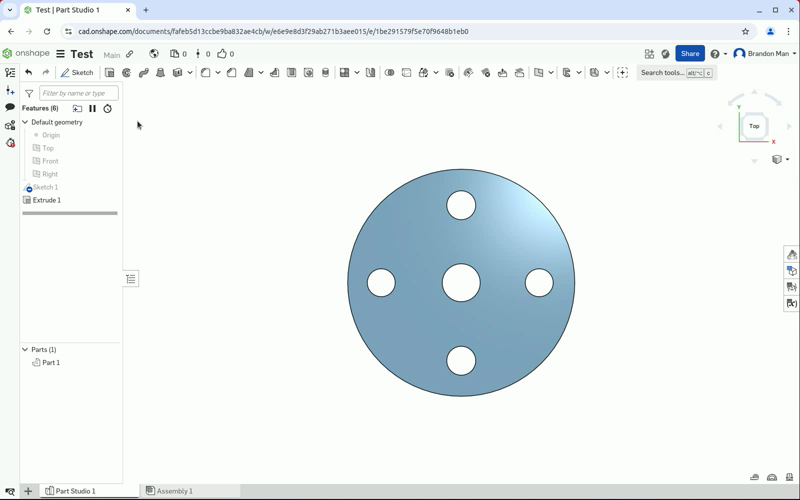
mouse_move(73, 189)
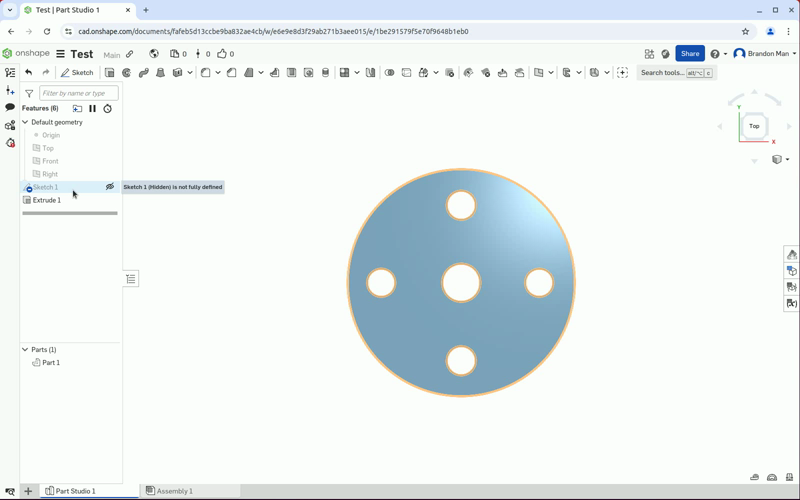
click(73, 189)
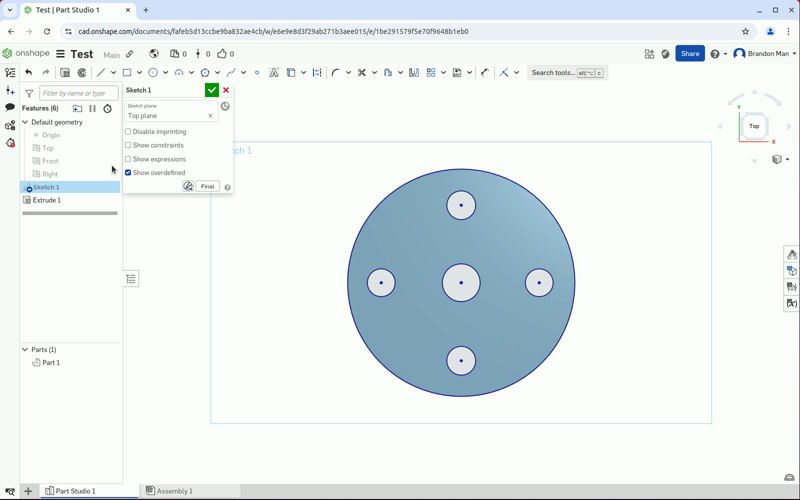
mouse_move(229, 92)
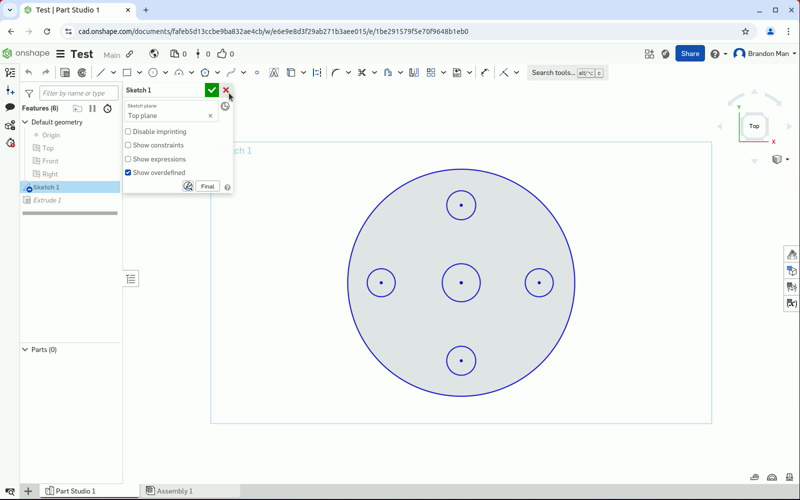
click(229, 92)
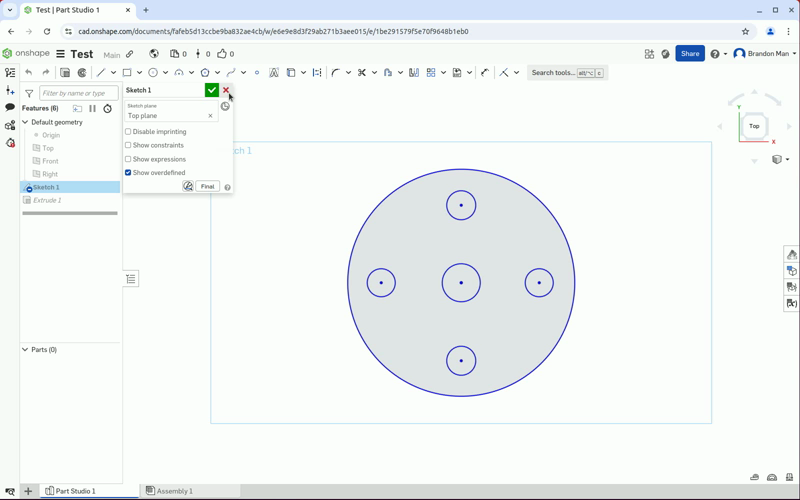
key(shift+s)
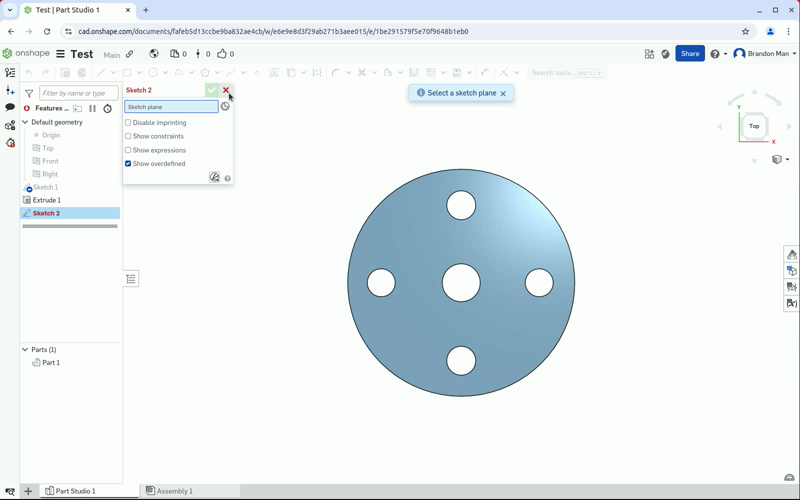
mouse_move(73, 150)
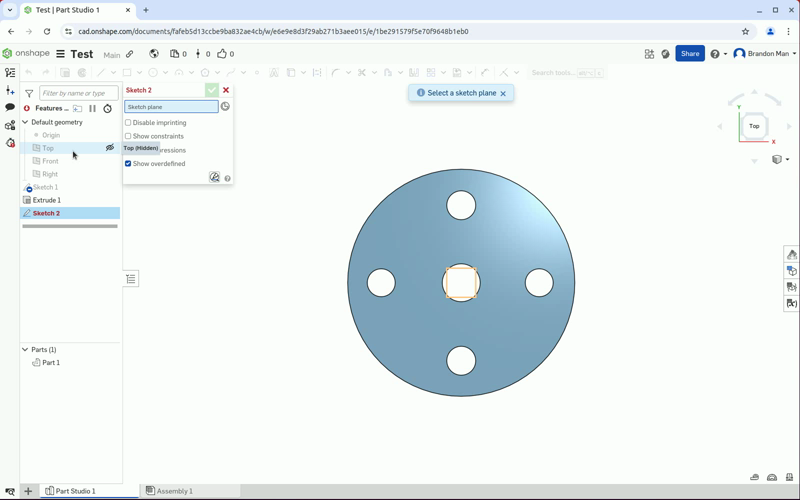
click(73, 150)
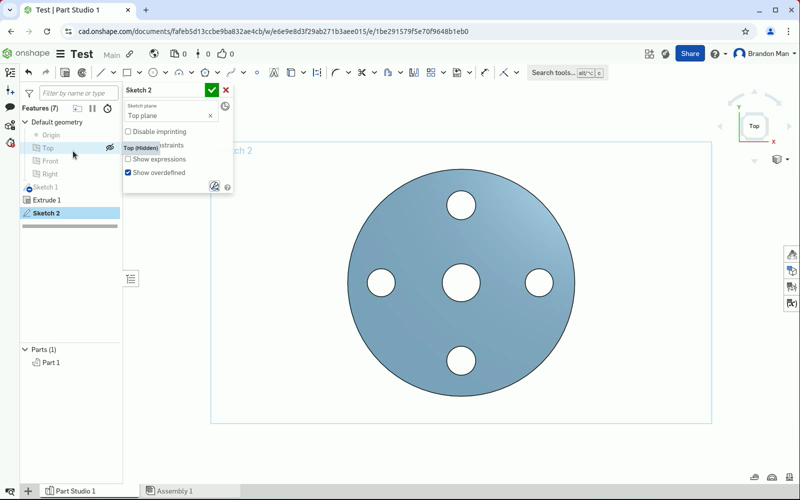
mouse_move(73, 352)
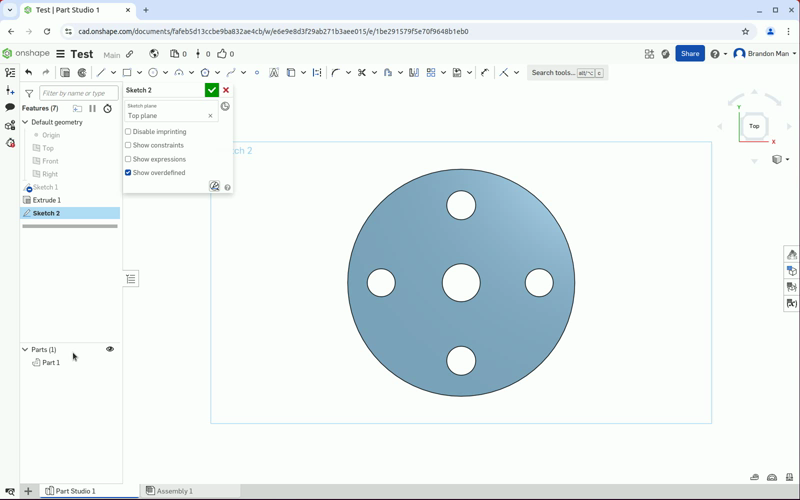
key(y)
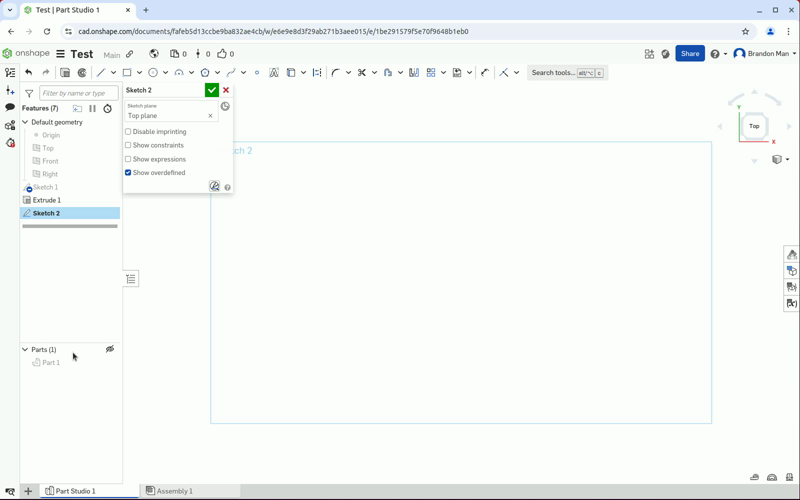
key(c)
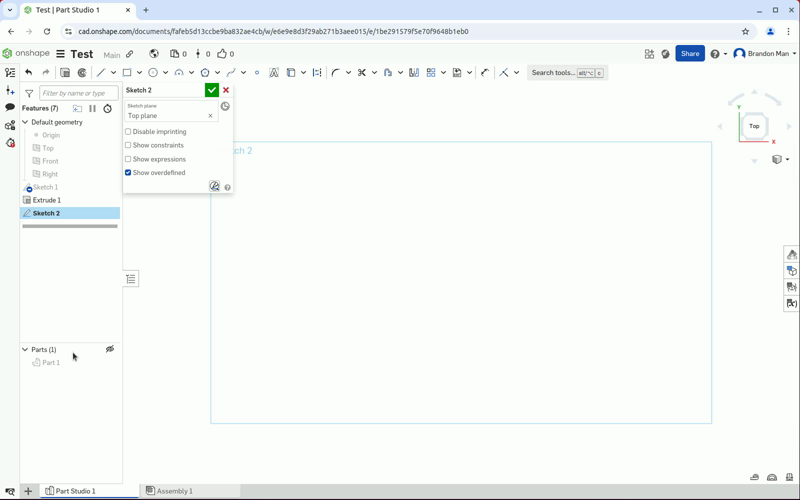
key_down(shift)
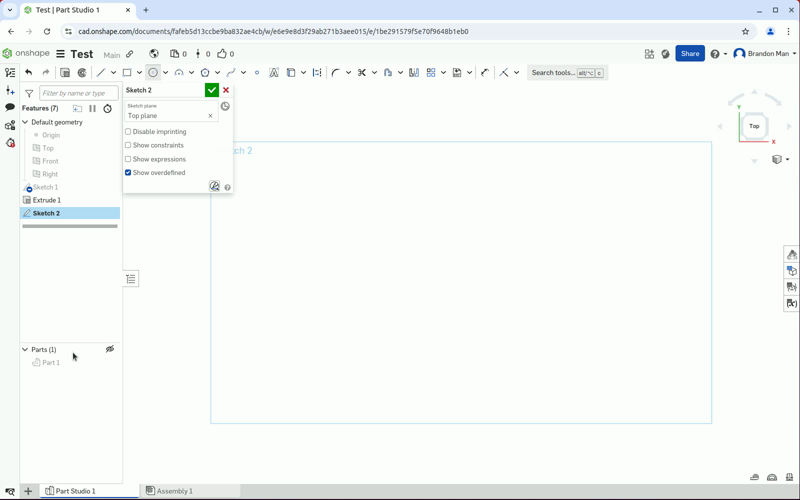
mouse_move(460, 282)
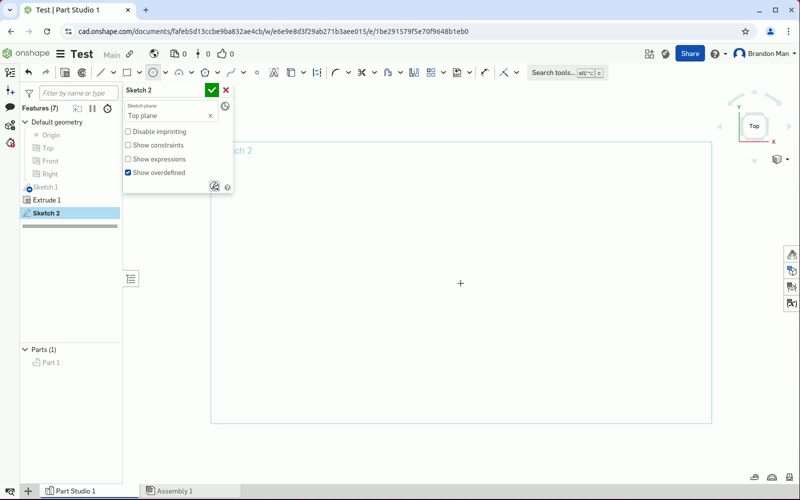
click(460, 282)
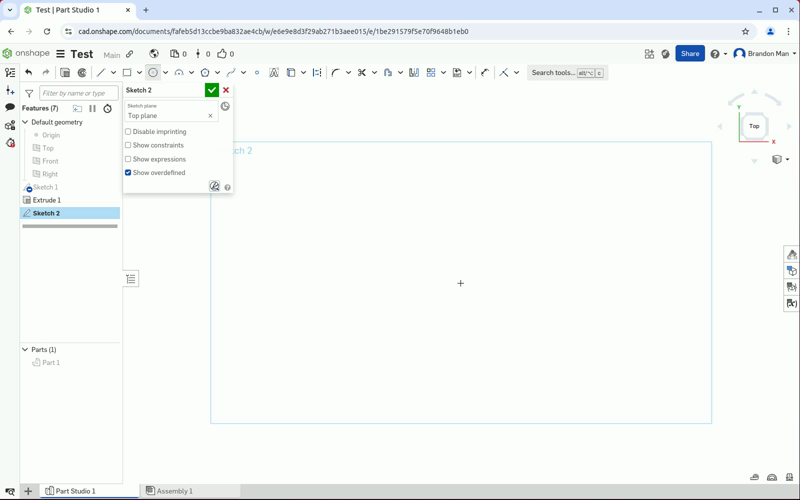
key_up(shift)
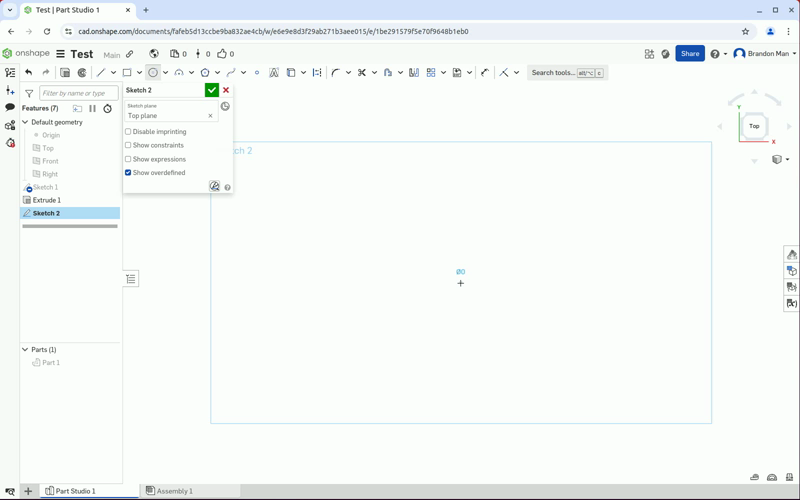
mouse_move(480, 282)
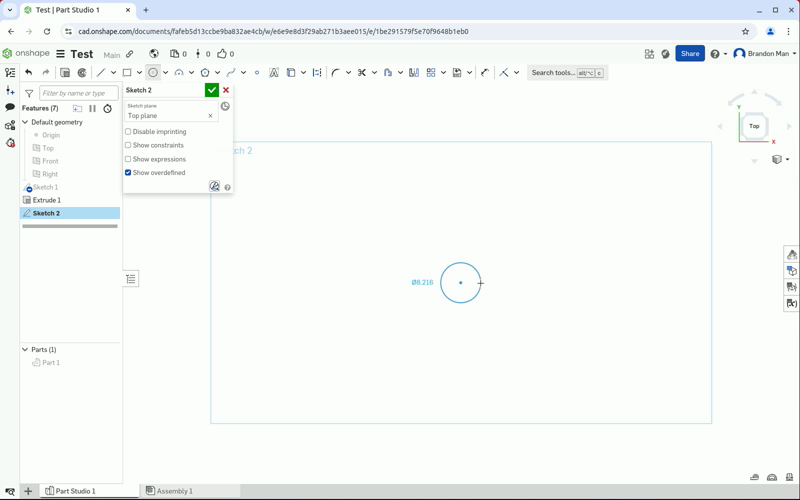
click(480, 282)
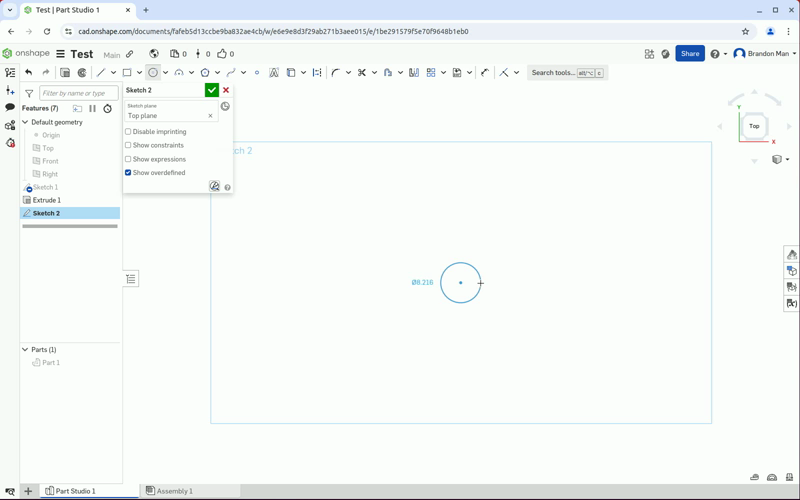
key(esc)
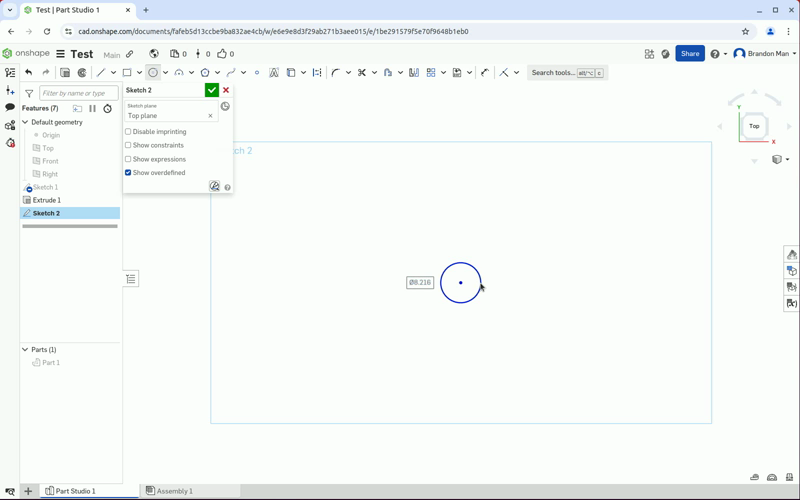
key(c)
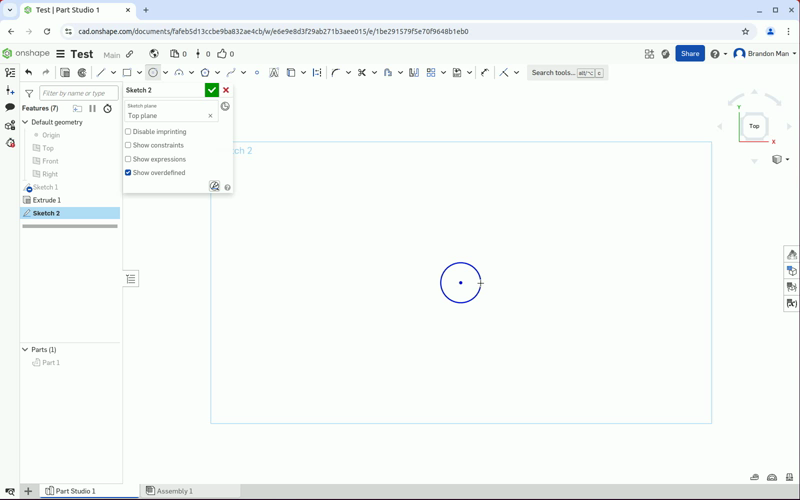
key_down(shift)
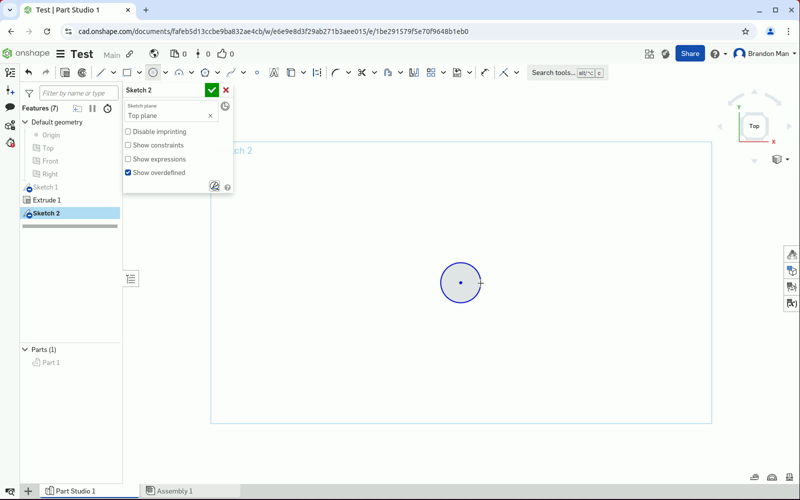
mouse_move(460, 282)
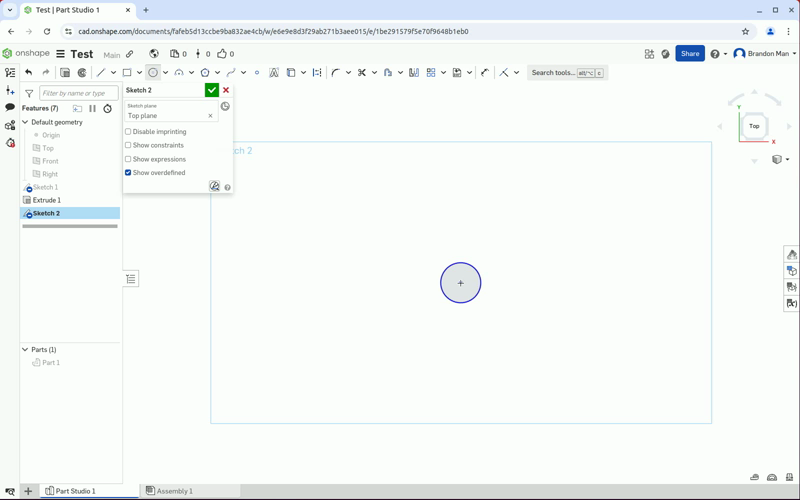
click(460, 282)
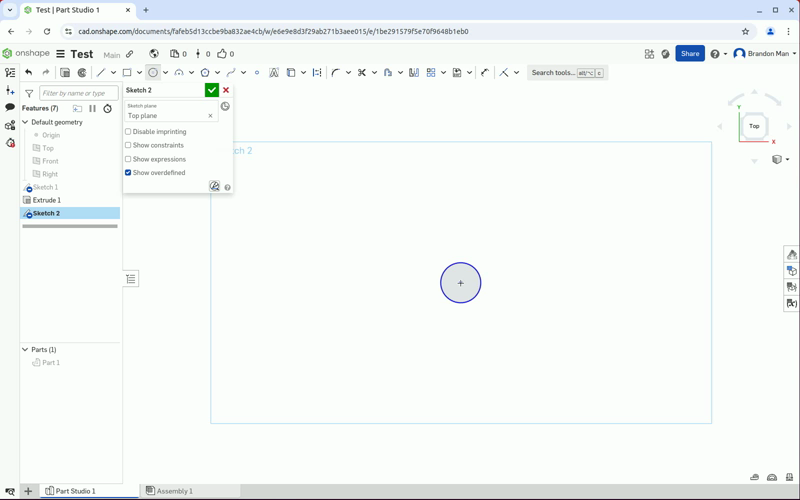
key_up(shift)
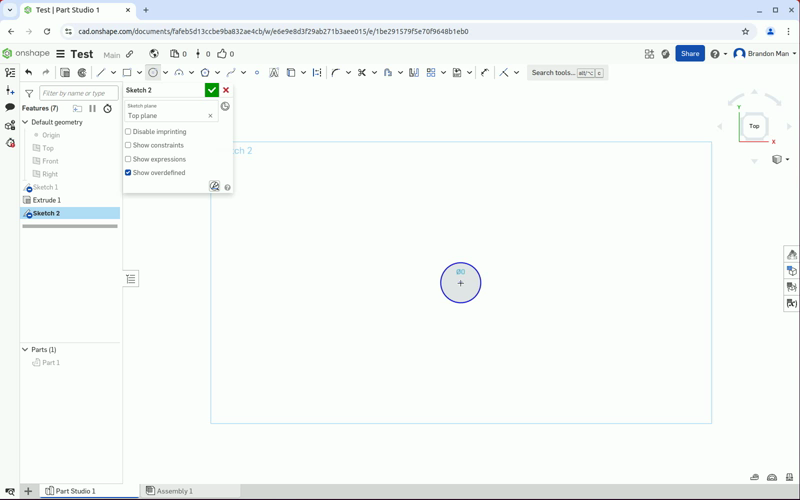
mouse_move(473, 282)
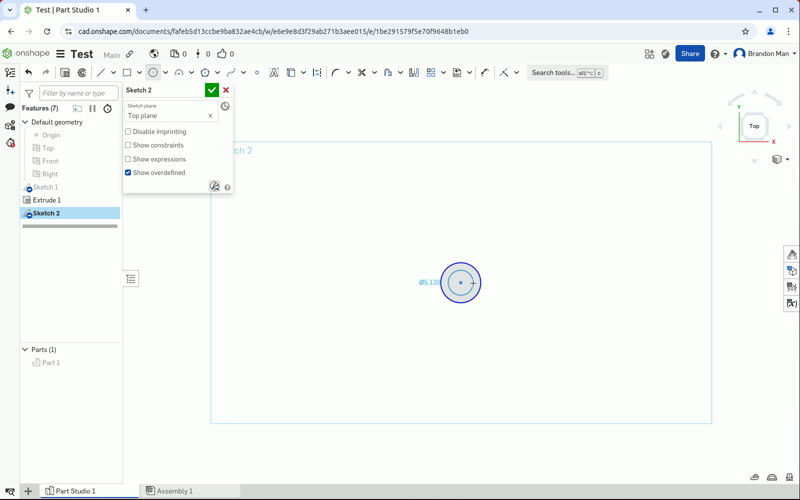
click(473, 282)
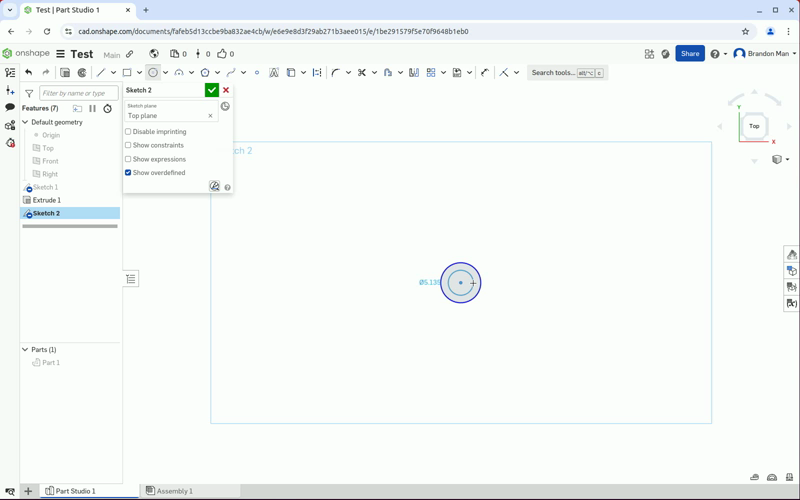
key(esc)
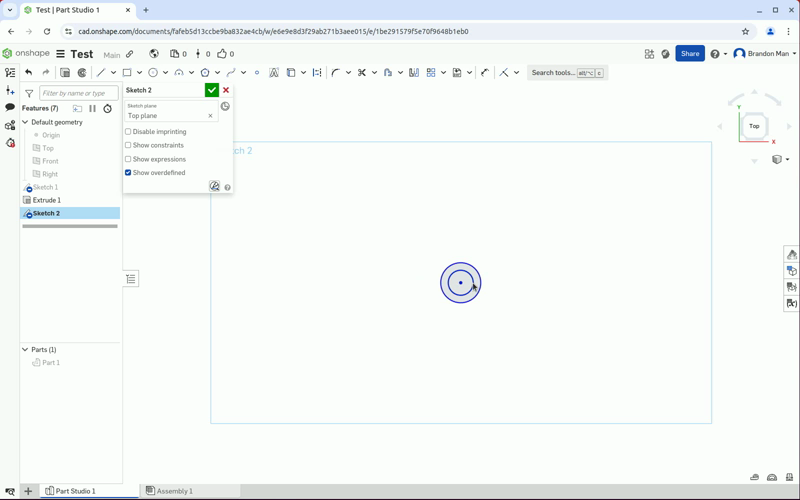
mouse_move(475, 283)
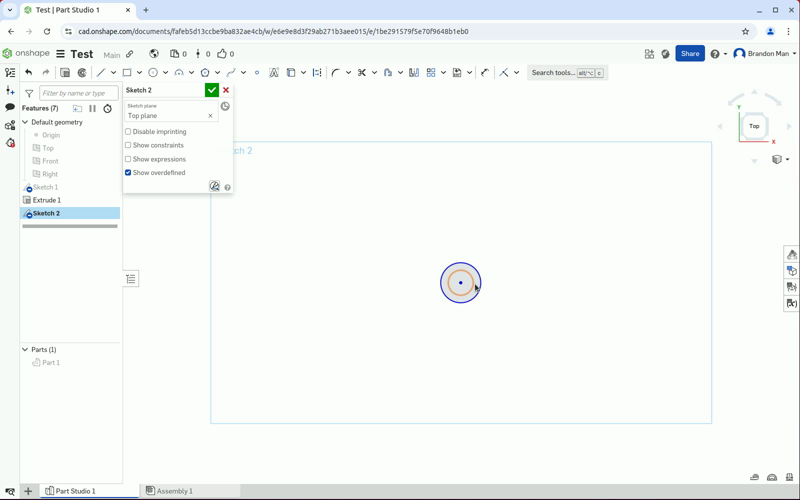
scroll(6)
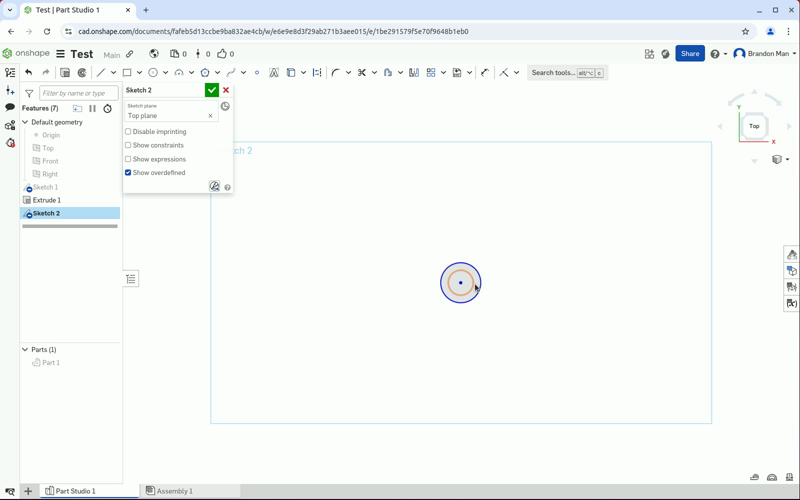
scroll(6)
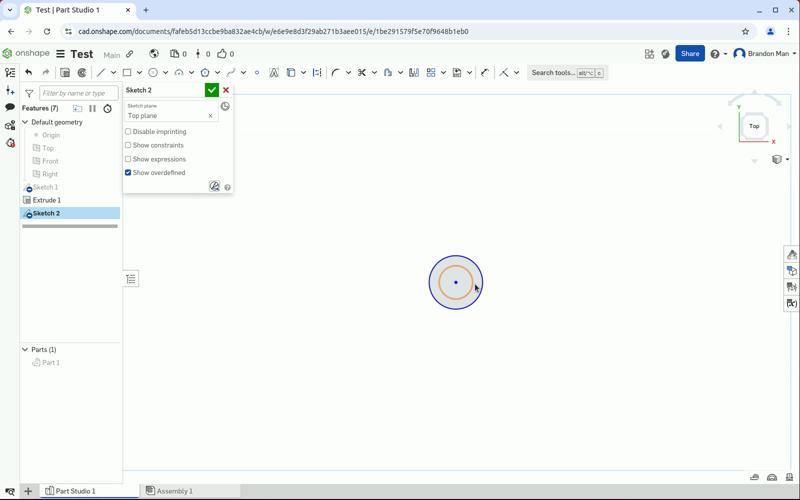
scroll(6)
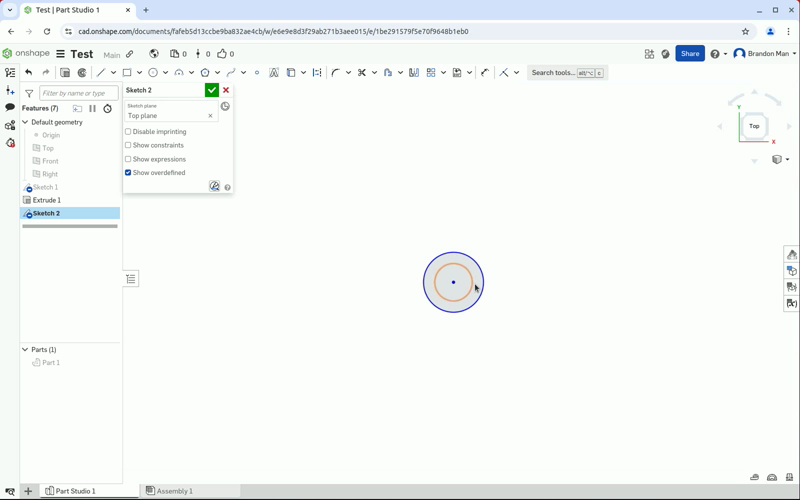
scroll(6)
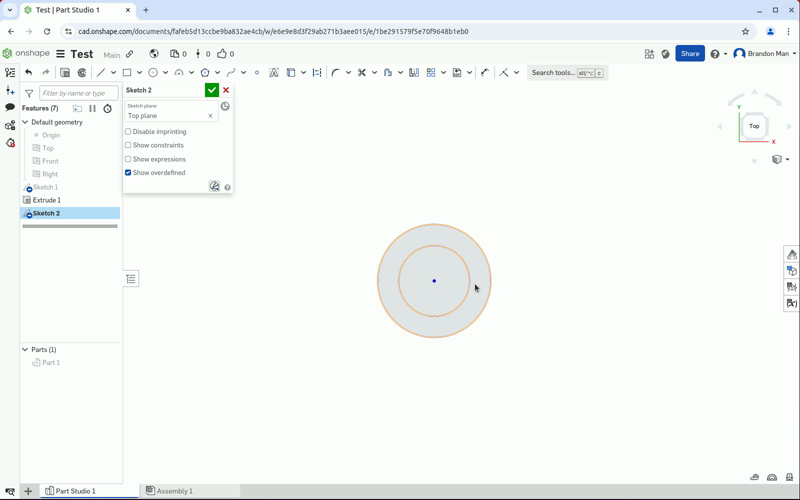
scroll(6)
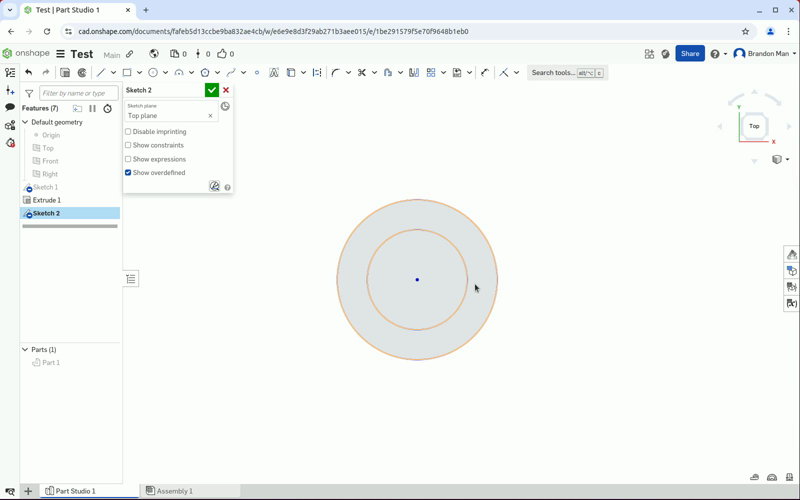
scroll(6)
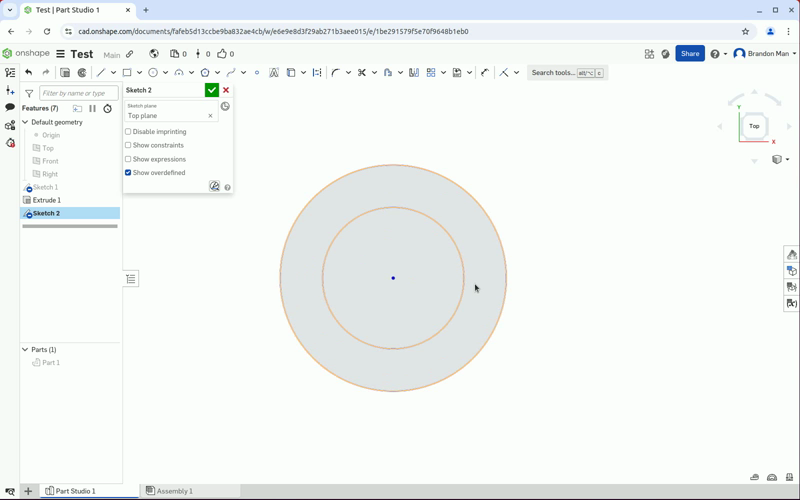
scroll(6)
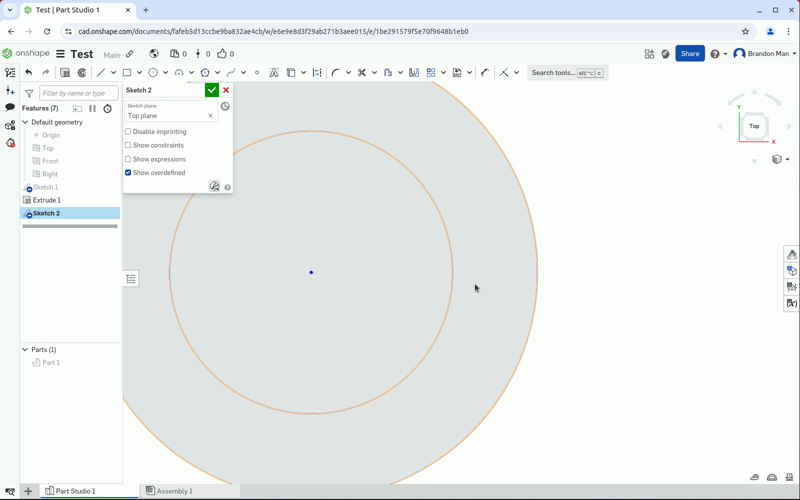
click(475, 283)
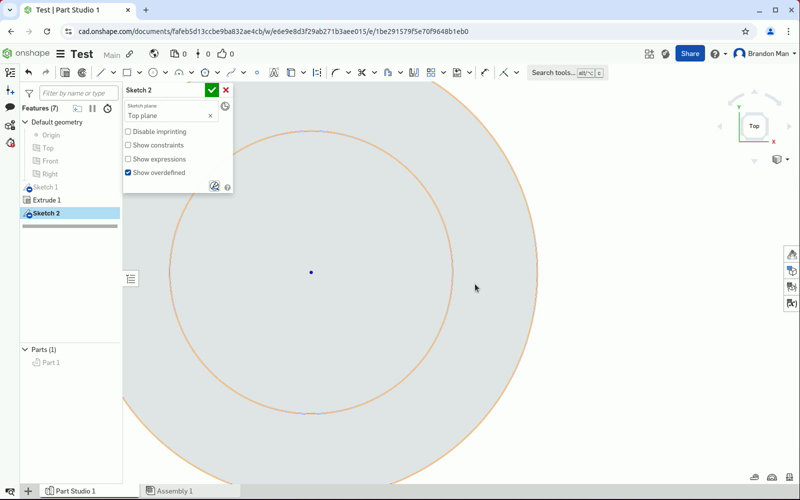
scroll(-6)
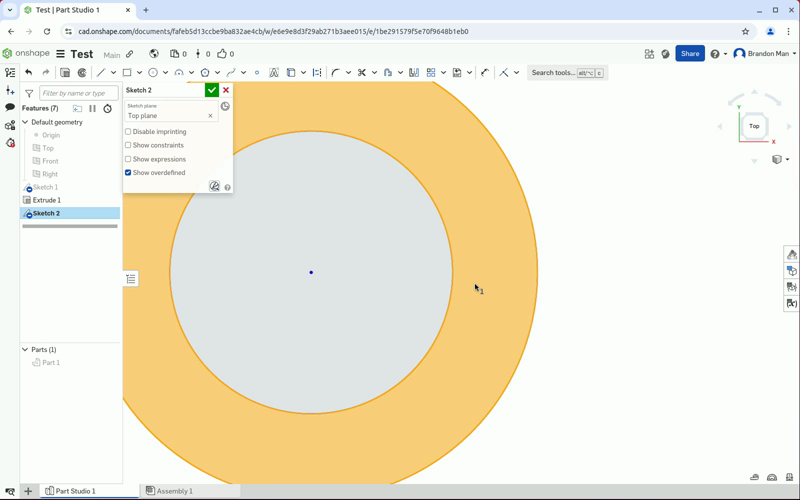
scroll(-6)
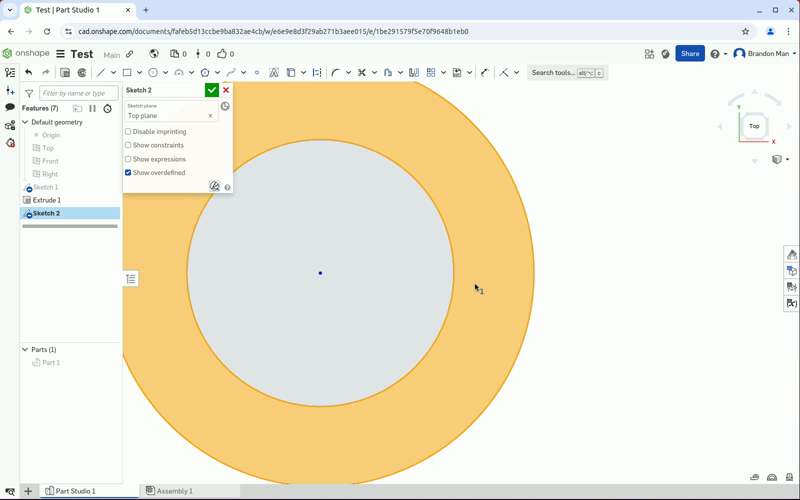
scroll(-6)
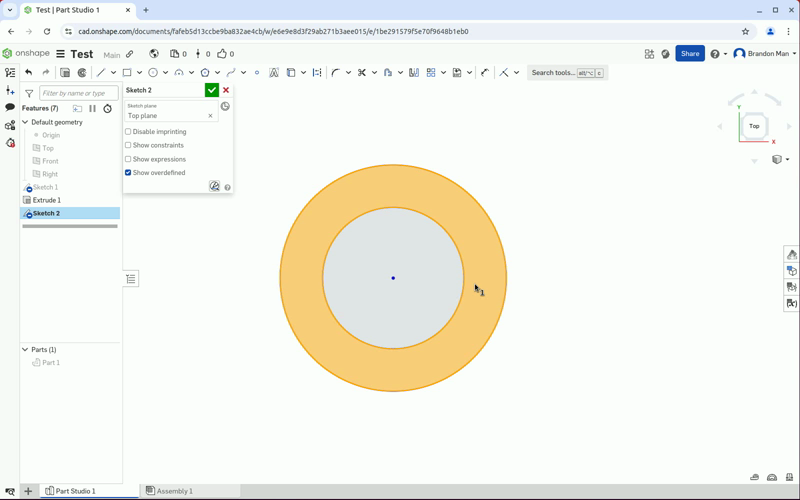
scroll(-6)
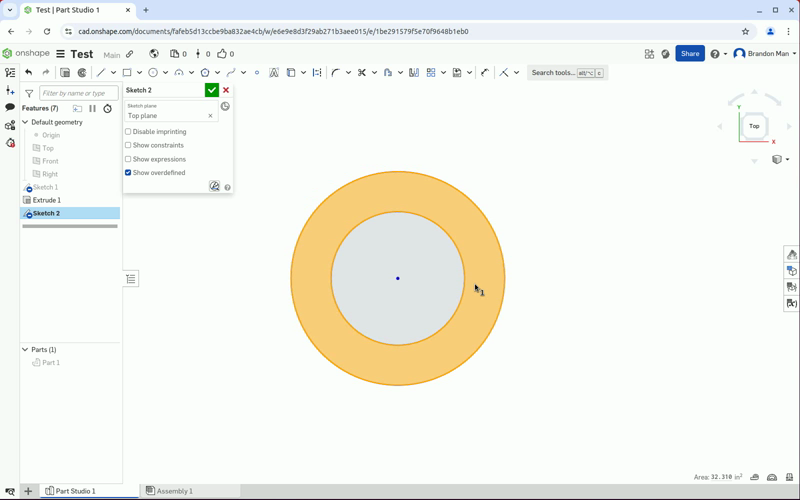
scroll(-6)
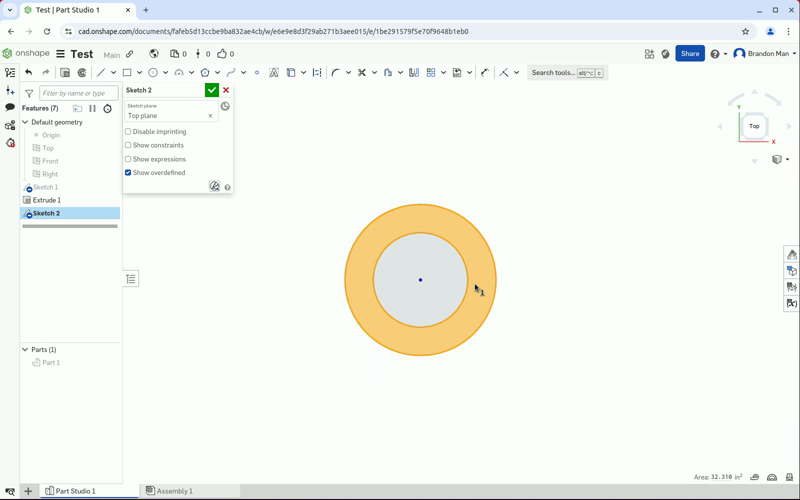
scroll(-6)
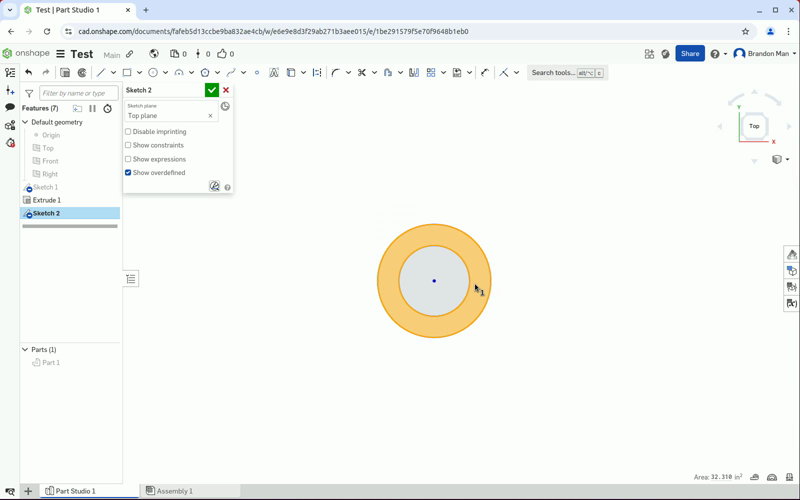
scroll(-6)
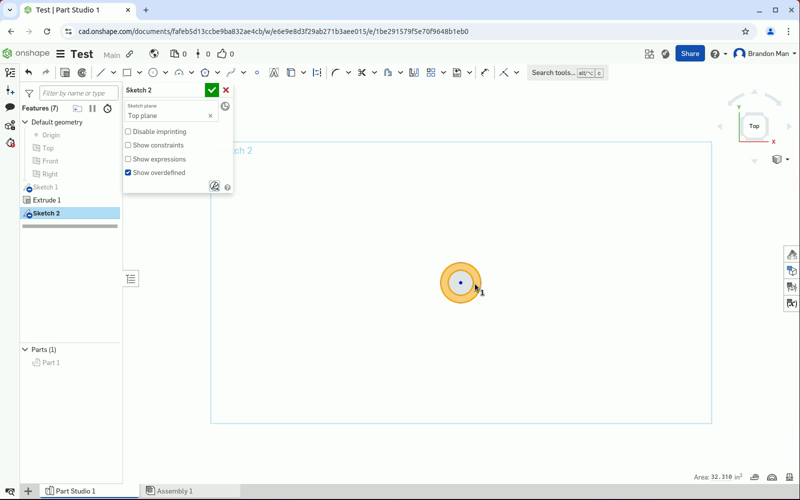
mouse_move(73, 352)
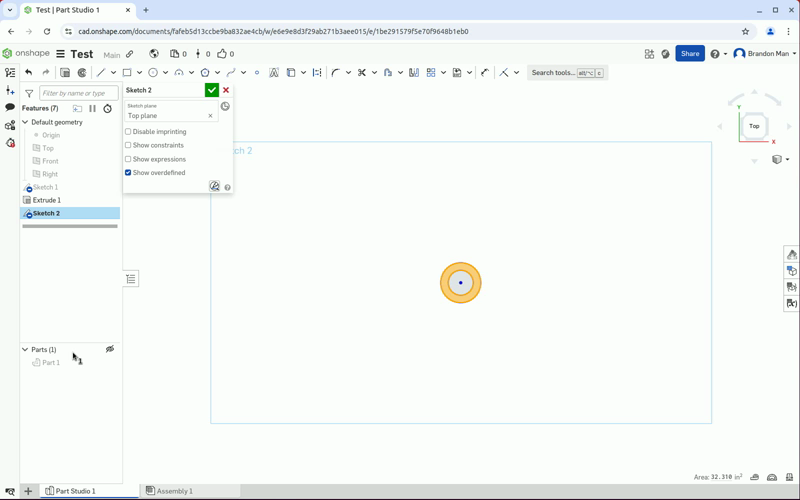
key(shift+y)
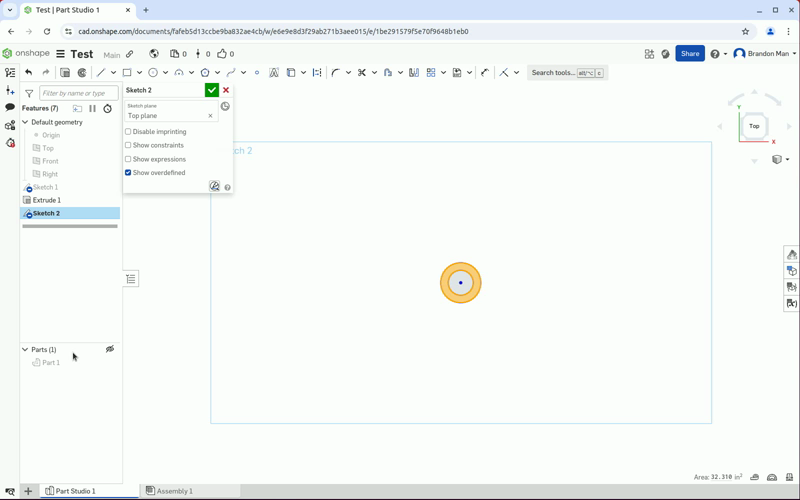
key(shift+e)
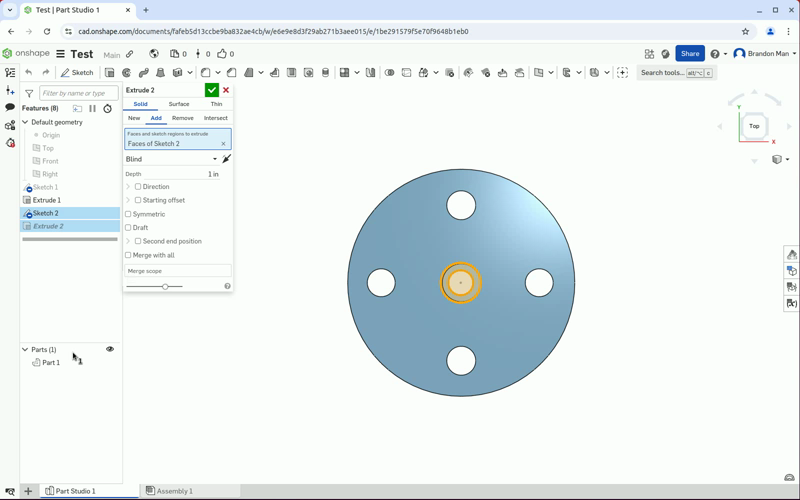
mouse_move(143, 106)
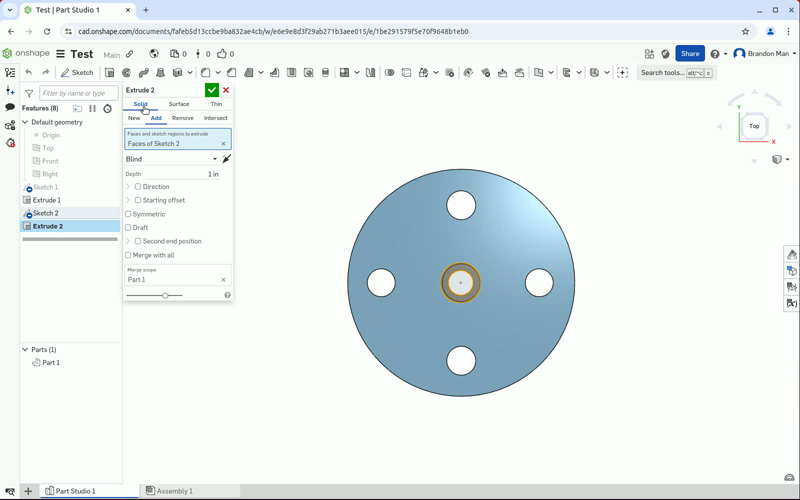
click(143, 106)
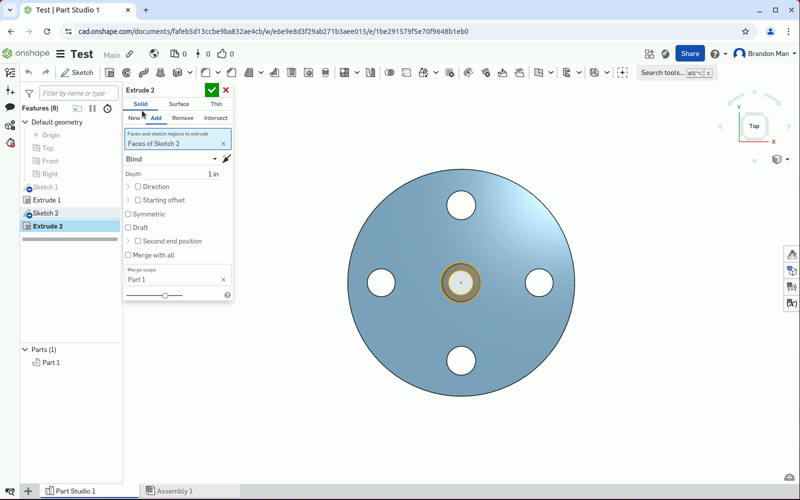
mouse_move(137, 120)
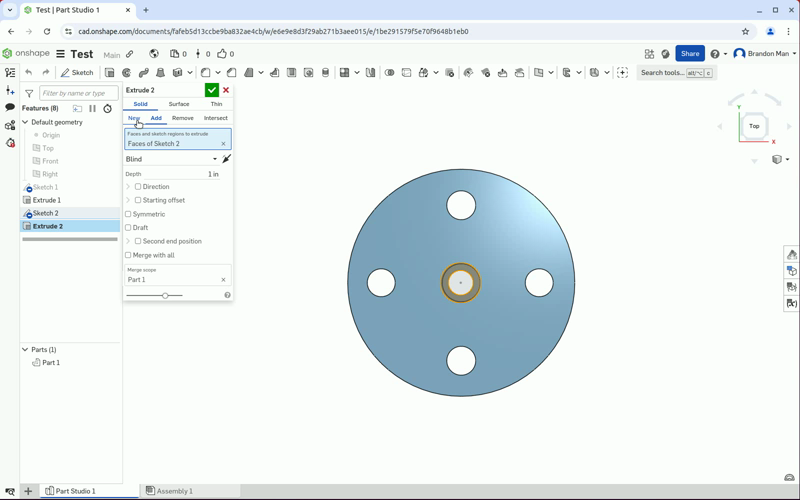
click(137, 120)
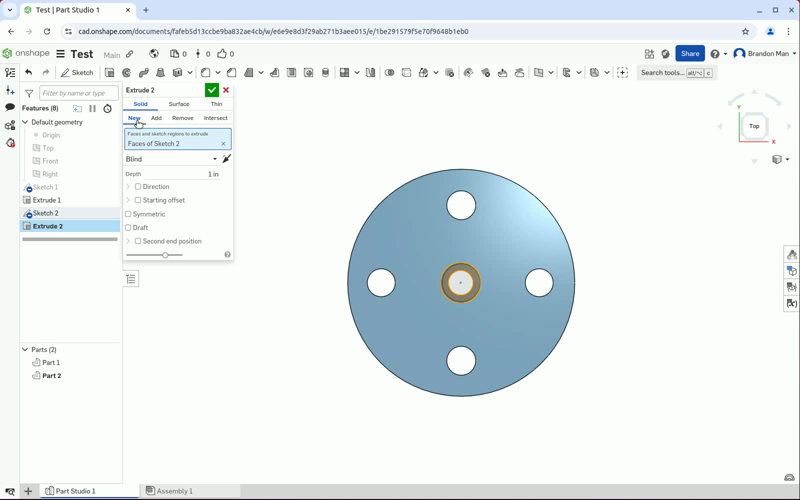
key(tab, 4)
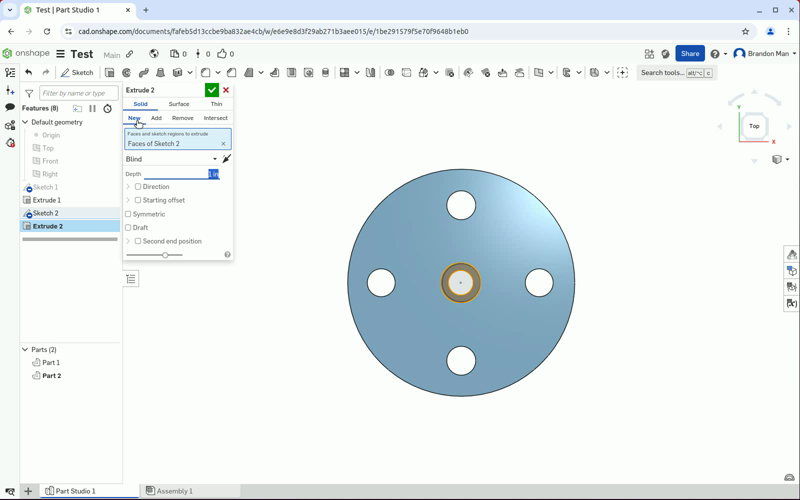
text(7.943)
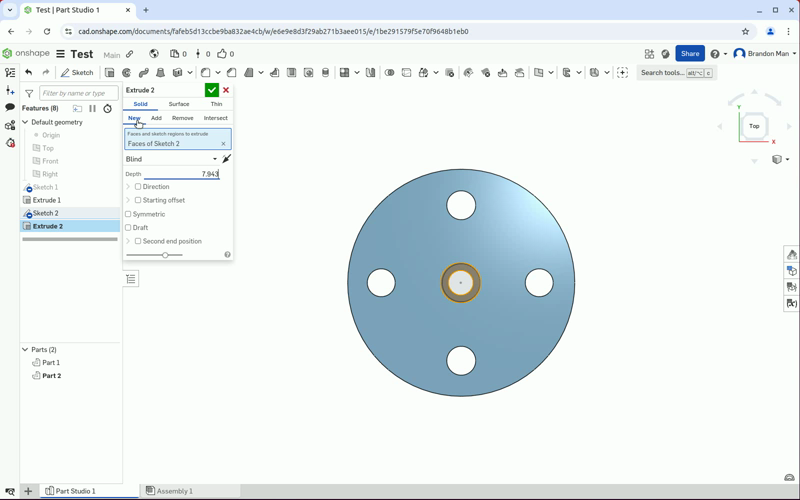
key(enter)
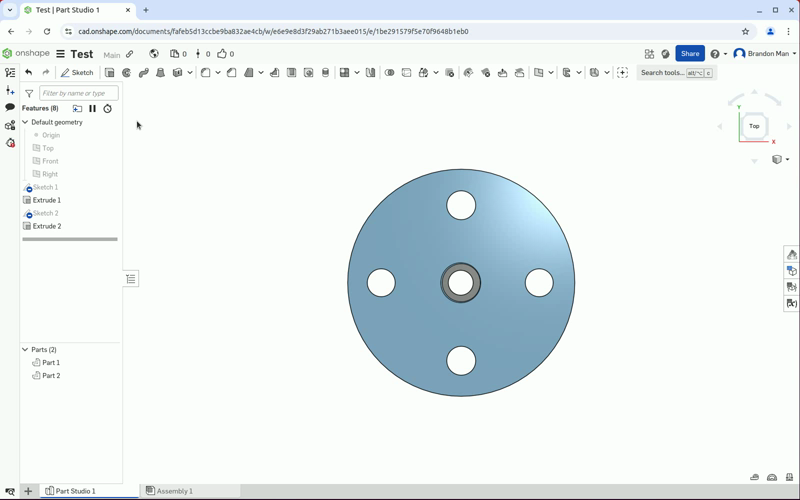
key(shift+h)
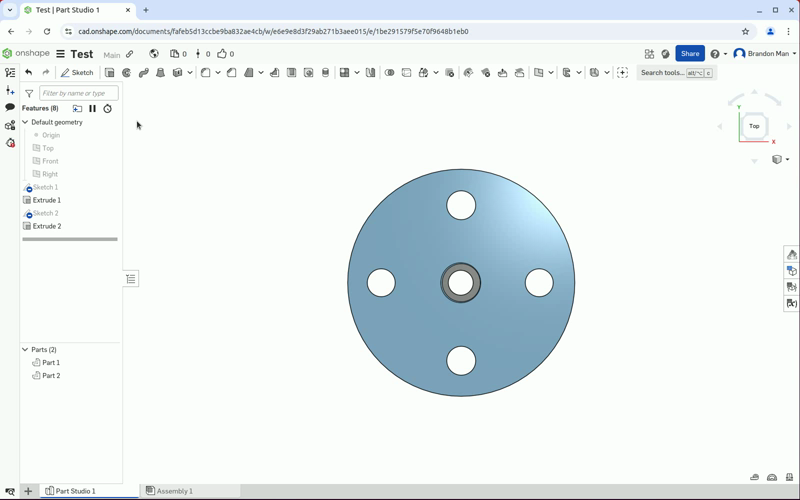
key(shift+h)
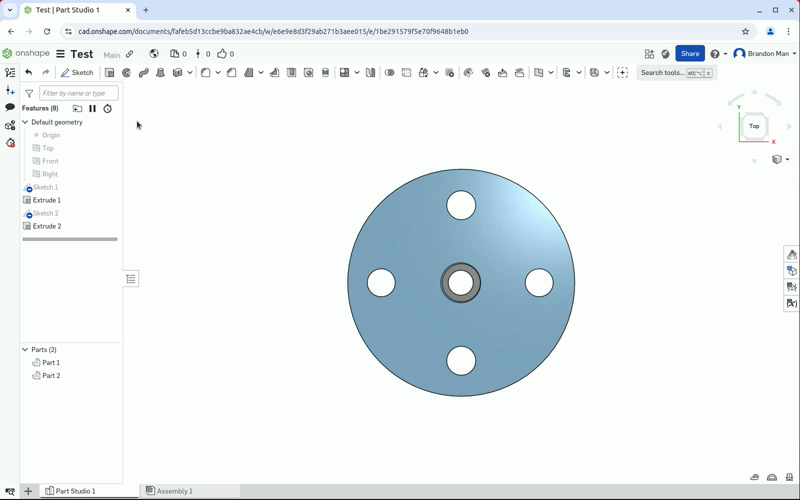
mouse_move(73, 189)
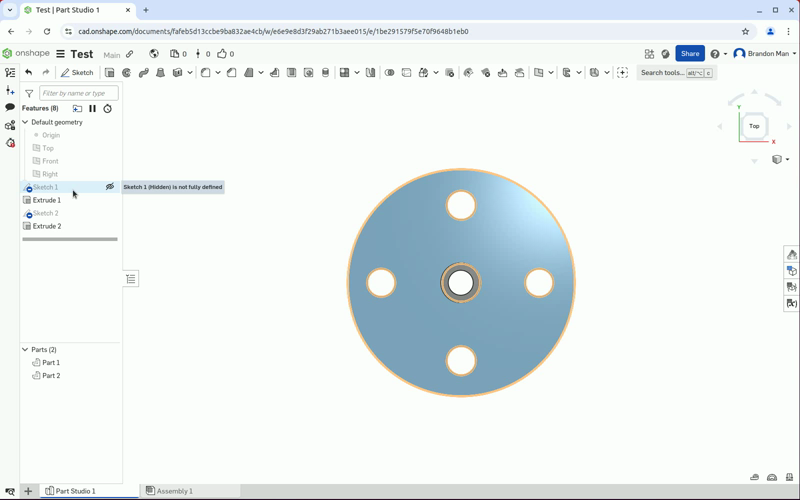
click(73, 189)
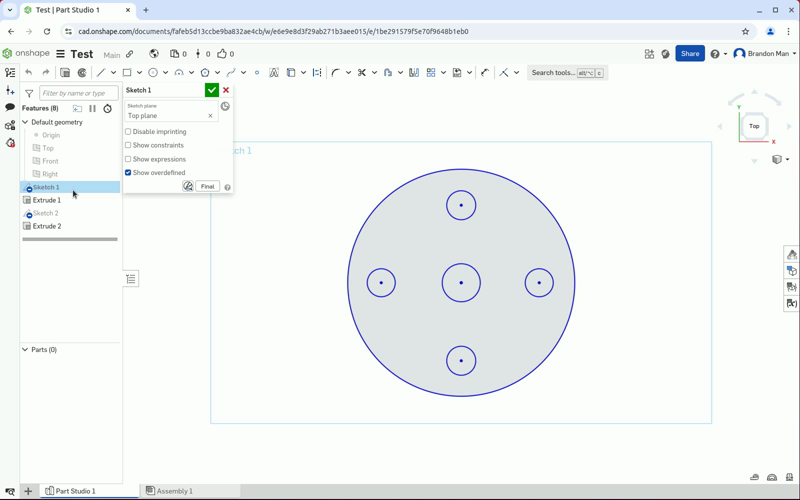
mouse_move(229, 92)
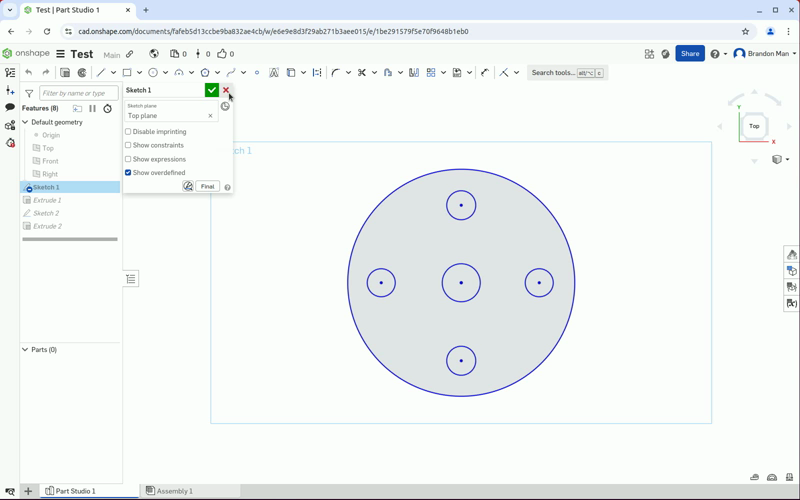
click(229, 92)
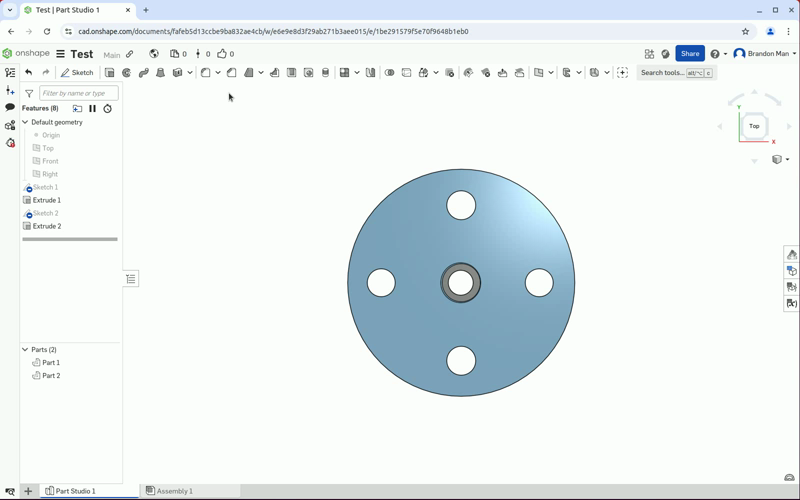
mouse_move(541, 75)
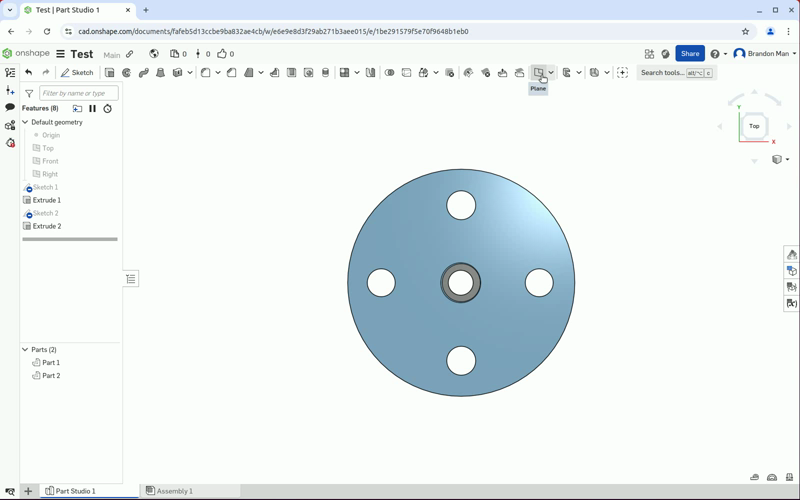
click(541, 75)
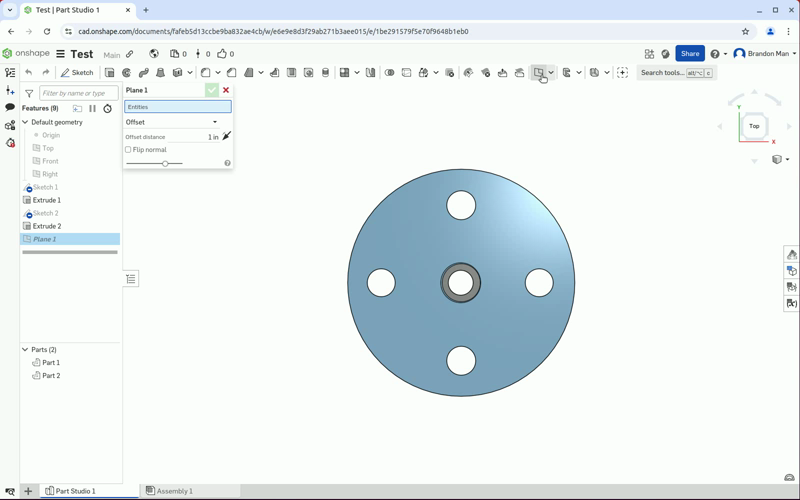
mouse_move(73, 150)
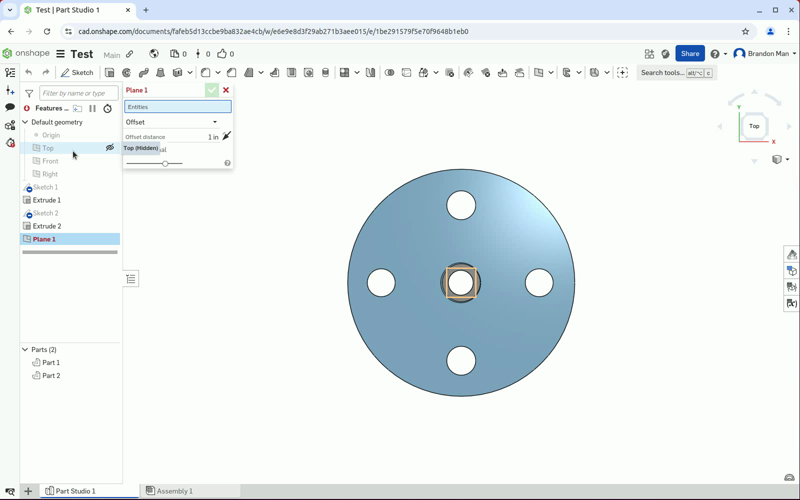
click(73, 150)
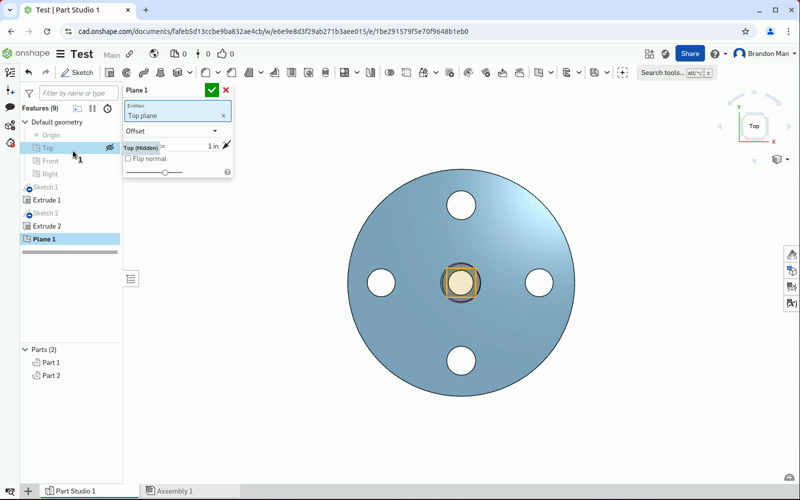
key(tab, 2)
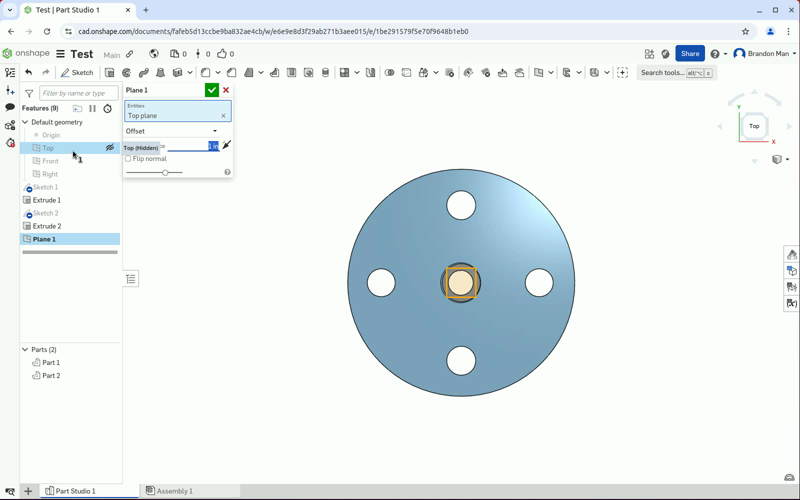
text(7.949)
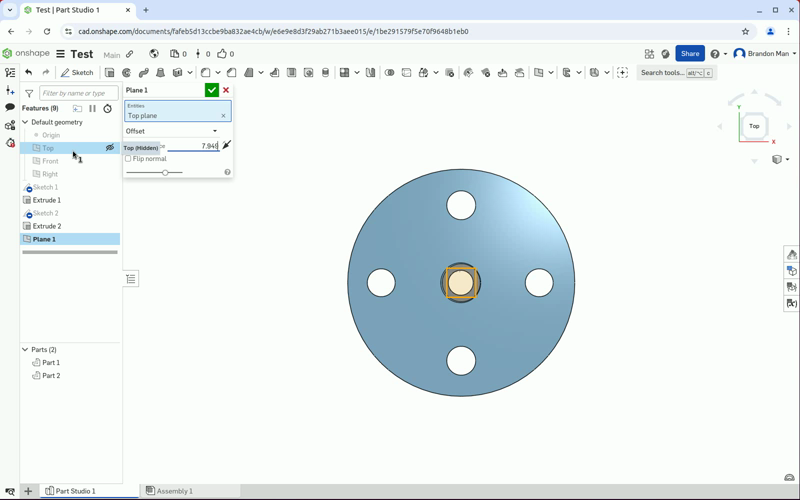
key(enter, 2)
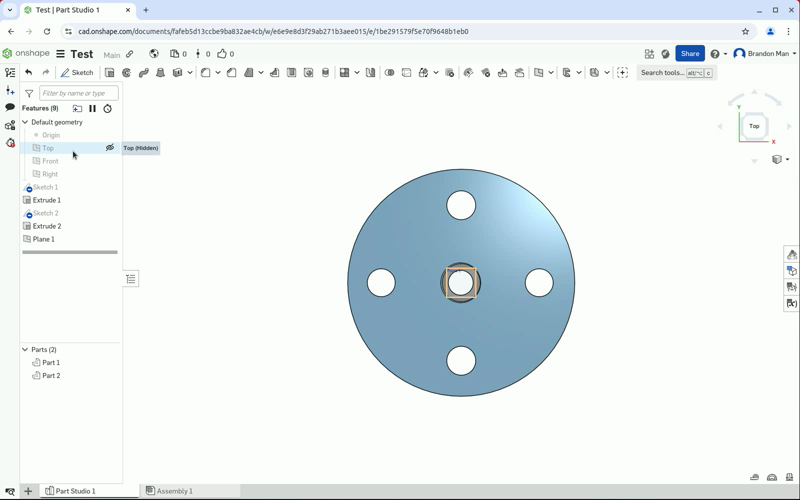
key(shift+s)
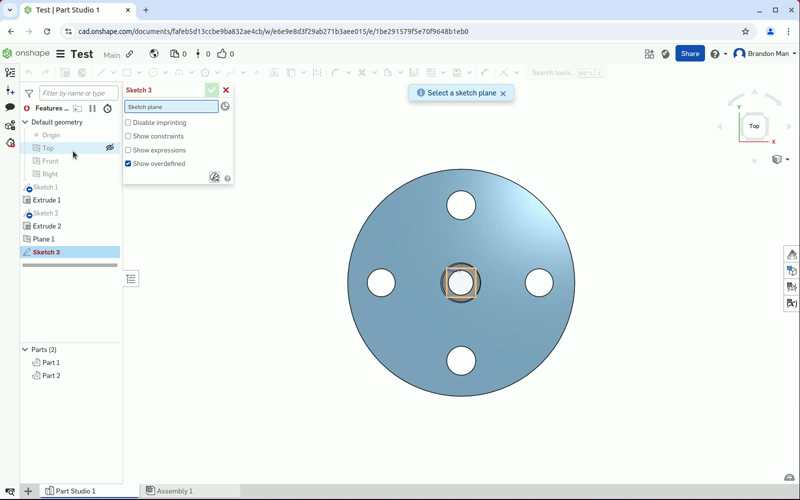
mouse_move(73, 241)
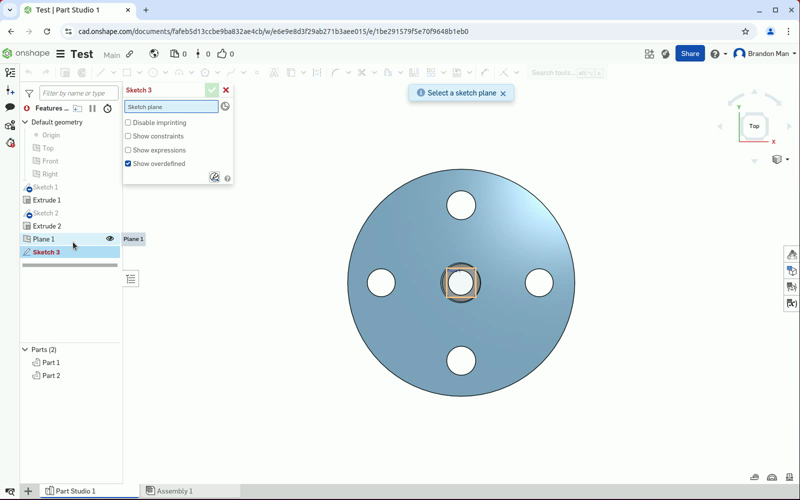
click(73, 241)
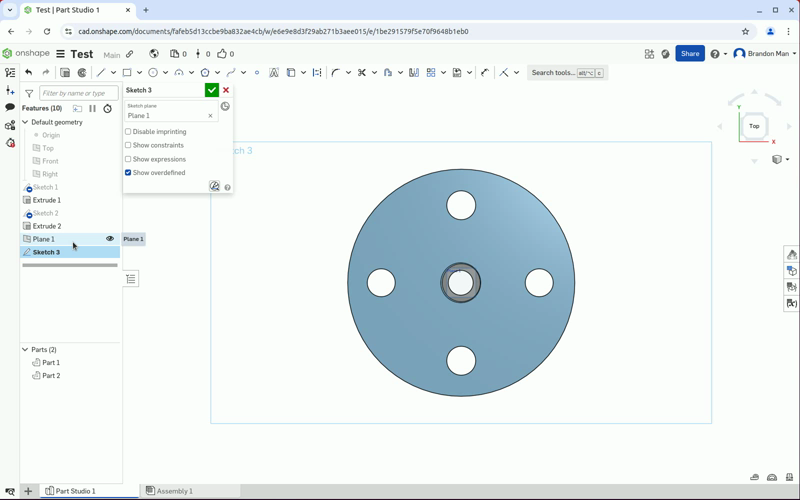
mouse_move(73, 352)
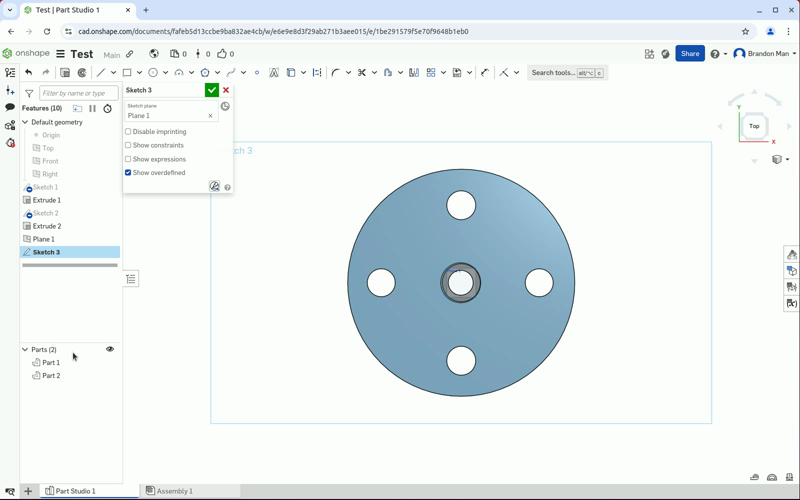
key(y)
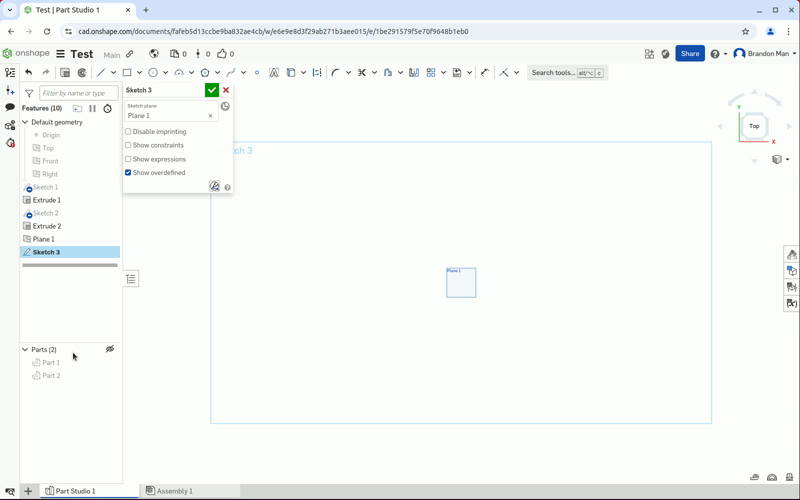
key(c)
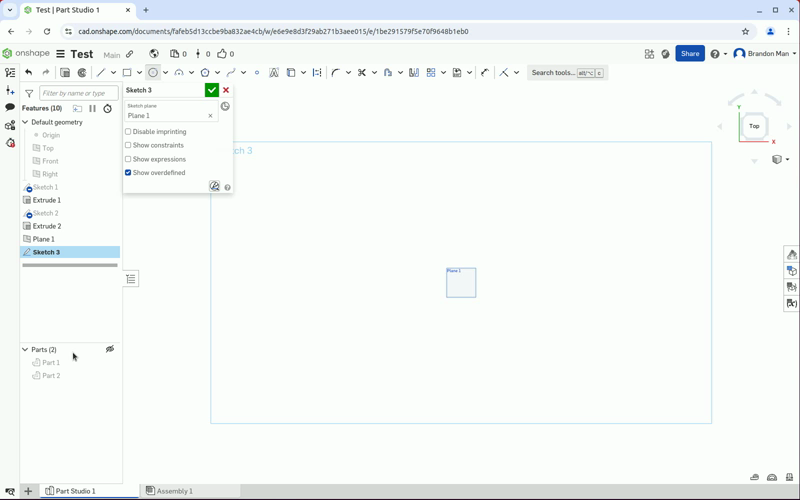
key_down(shift)
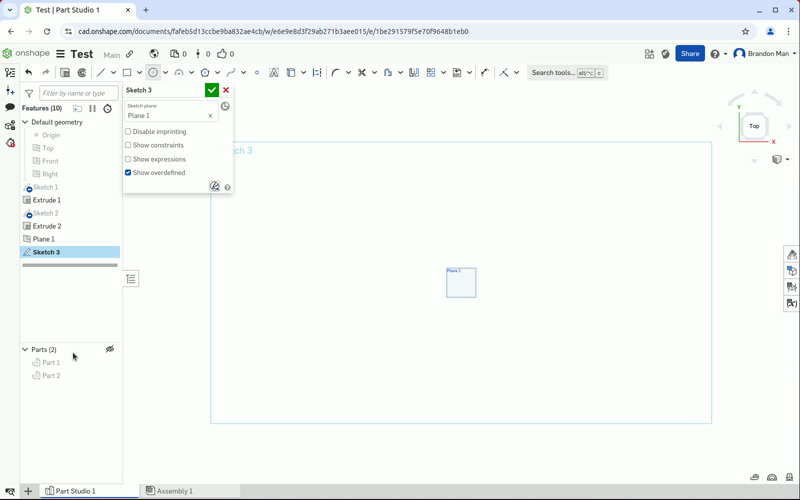
mouse_move(461, 282)
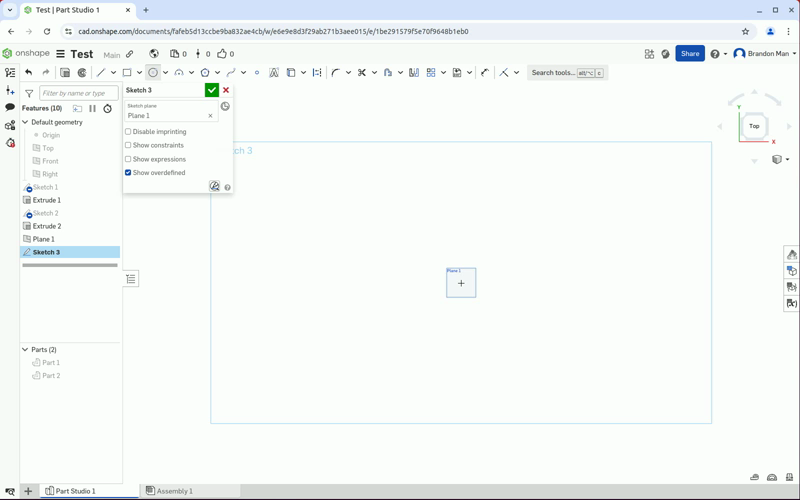
click(461, 282)
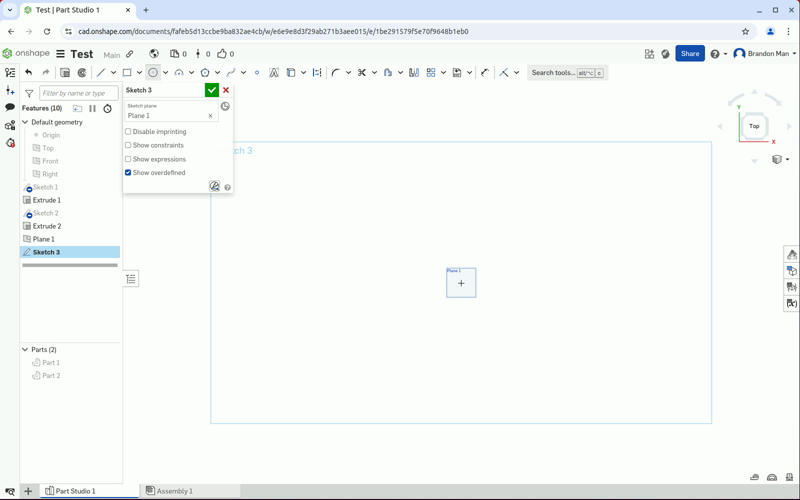
key_up(shift)
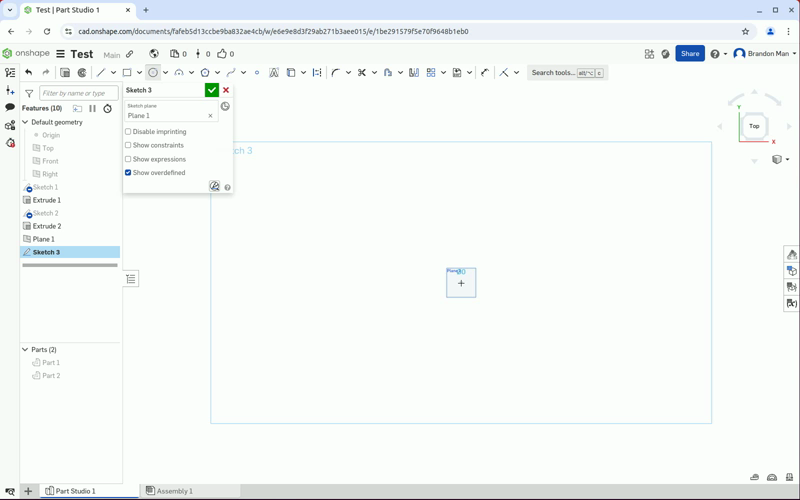
mouse_move(486, 282)
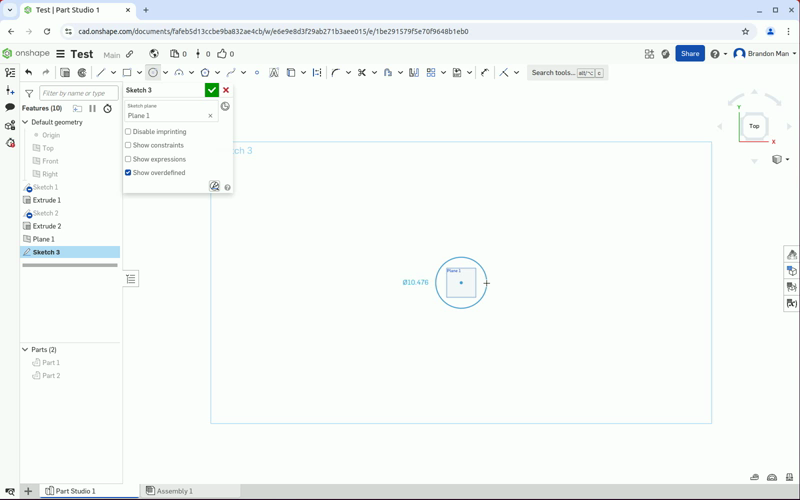
click(486, 282)
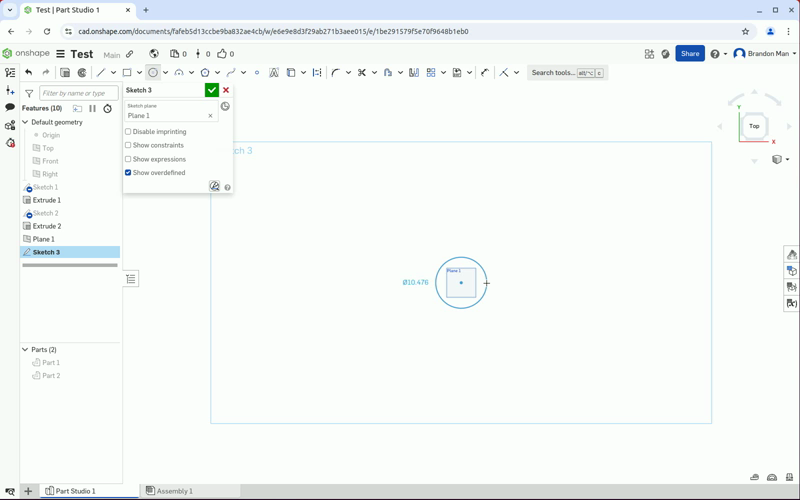
key(esc)
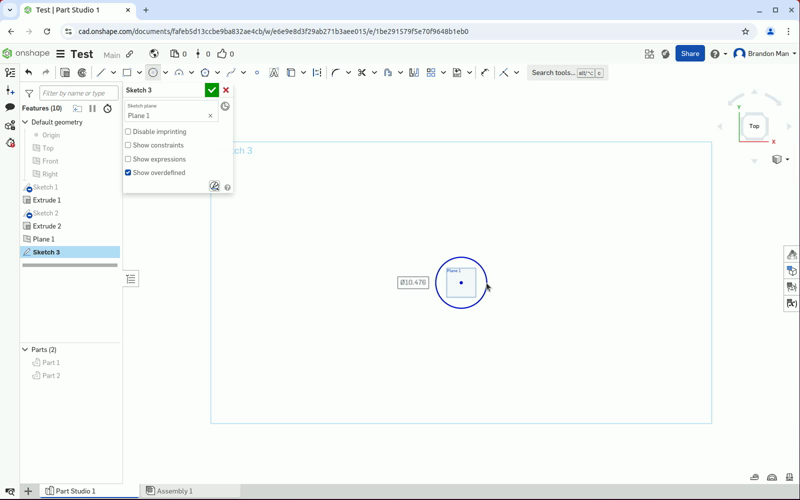
key(c)
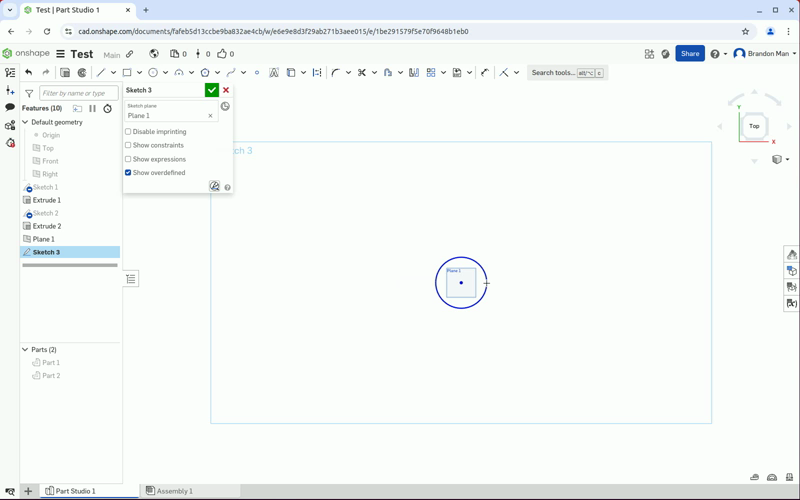
key_down(shift)
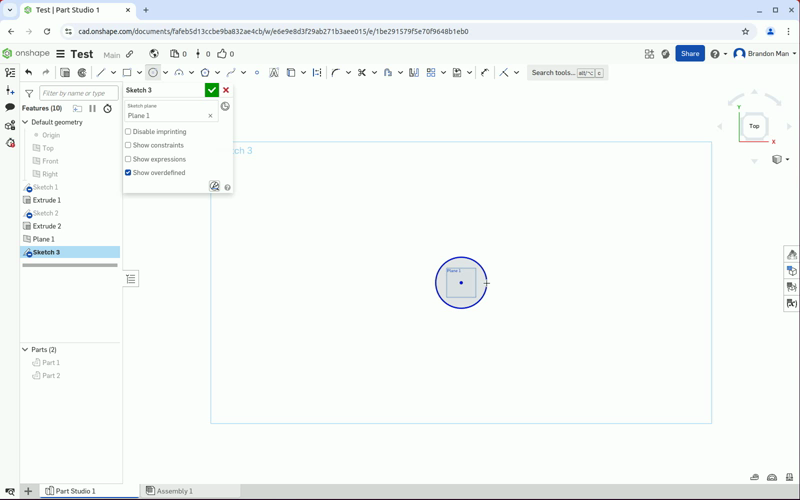
mouse_move(461, 282)
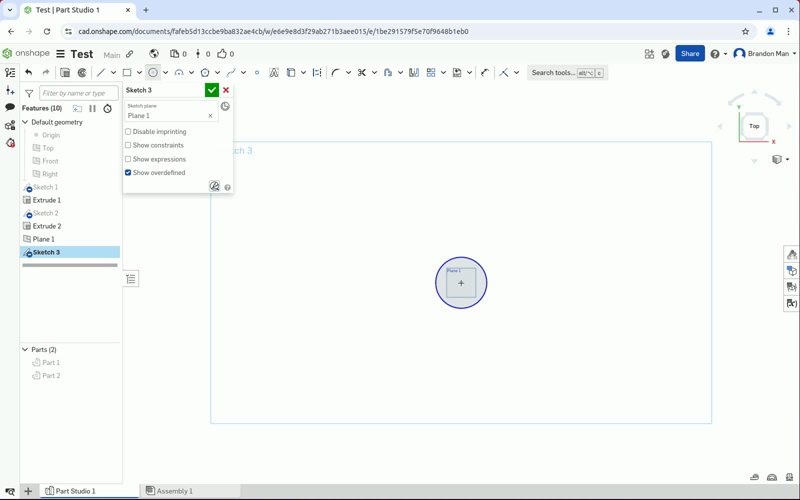
click(461, 282)
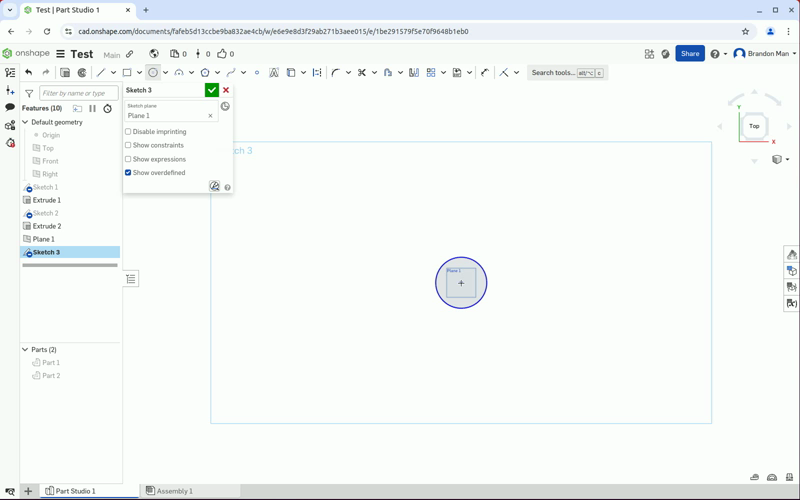
key_up(shift)
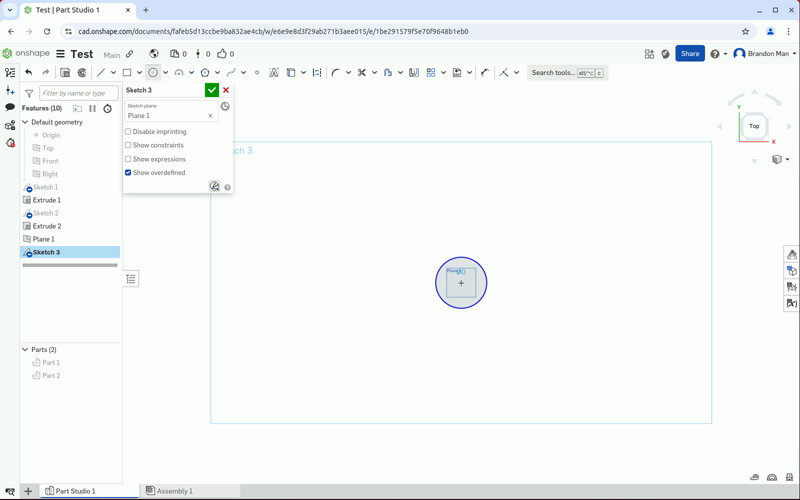
mouse_move(476, 282)
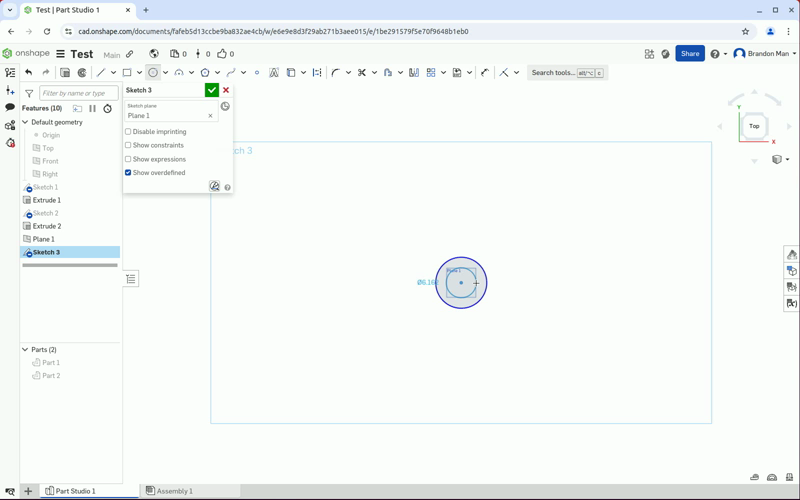
click(476, 282)
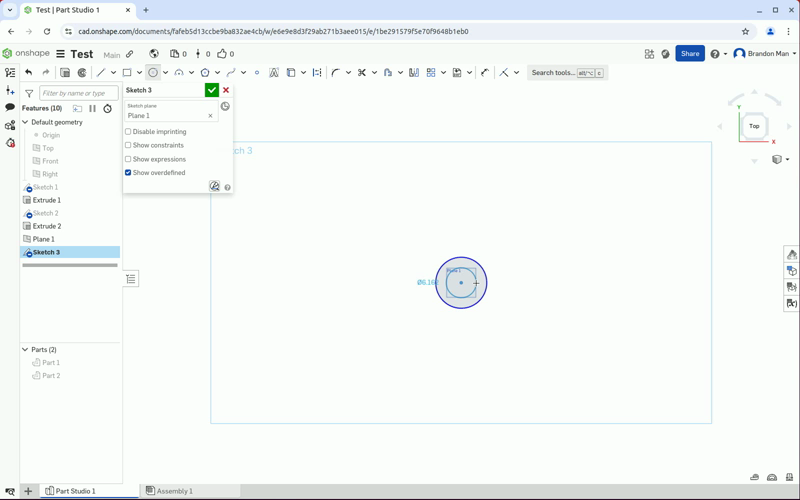
key(esc)
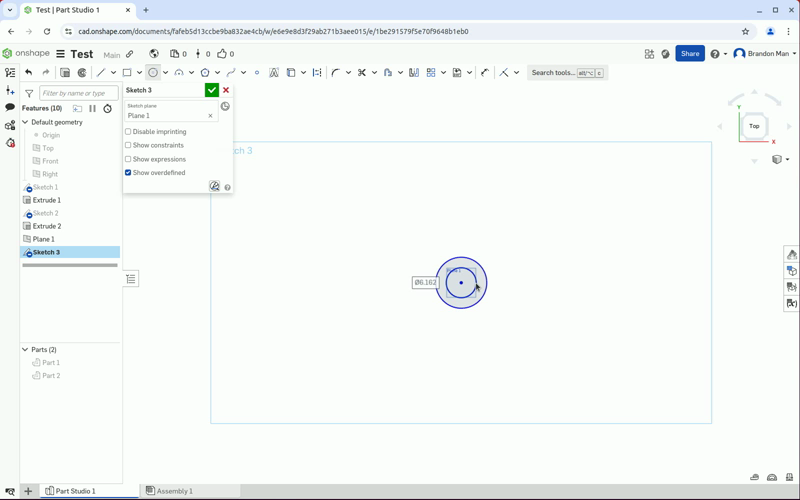
mouse_move(478, 297)
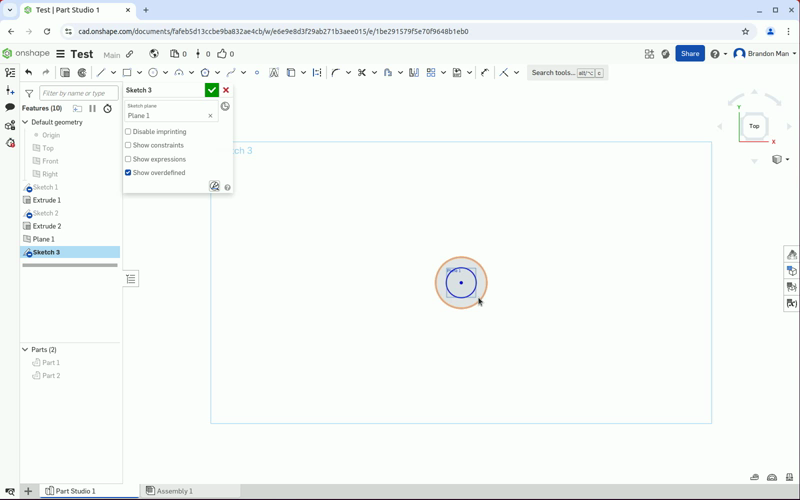
scroll(6)
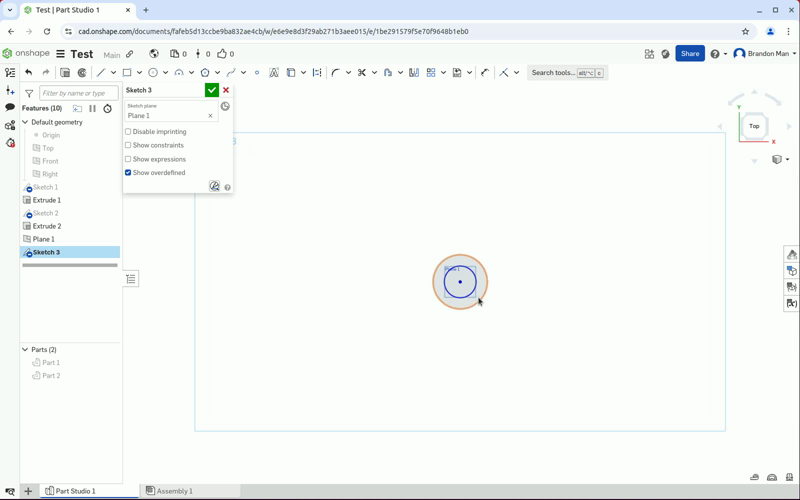
scroll(6)
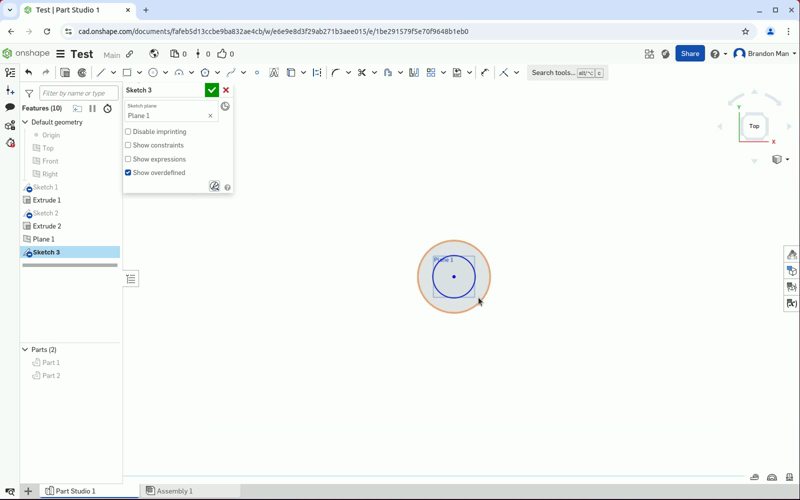
scroll(6)
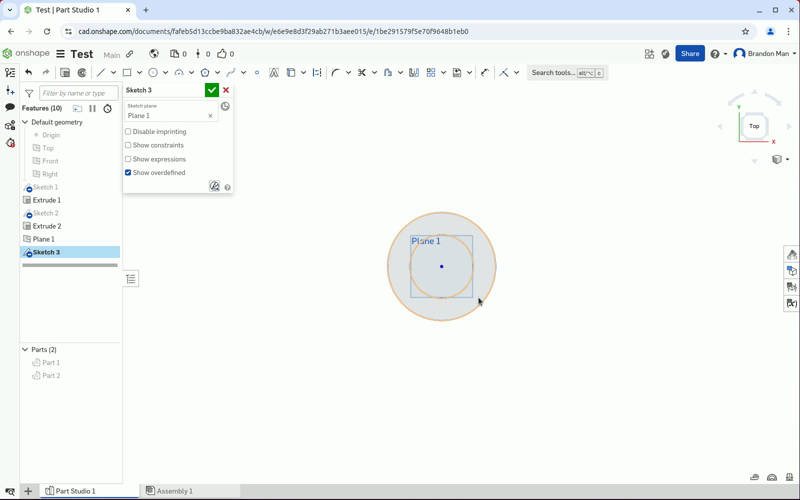
scroll(6)
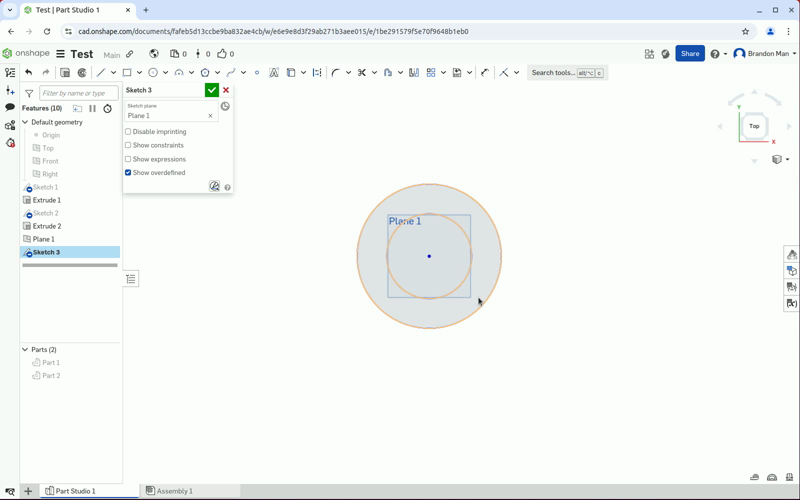
scroll(6)
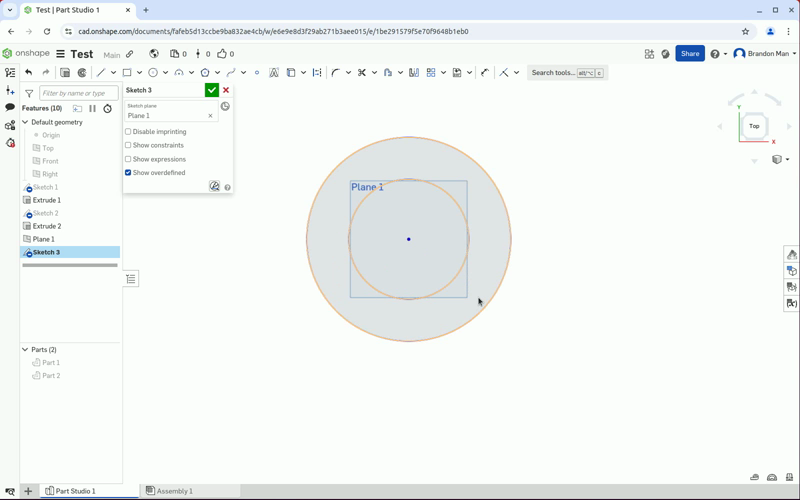
scroll(6)
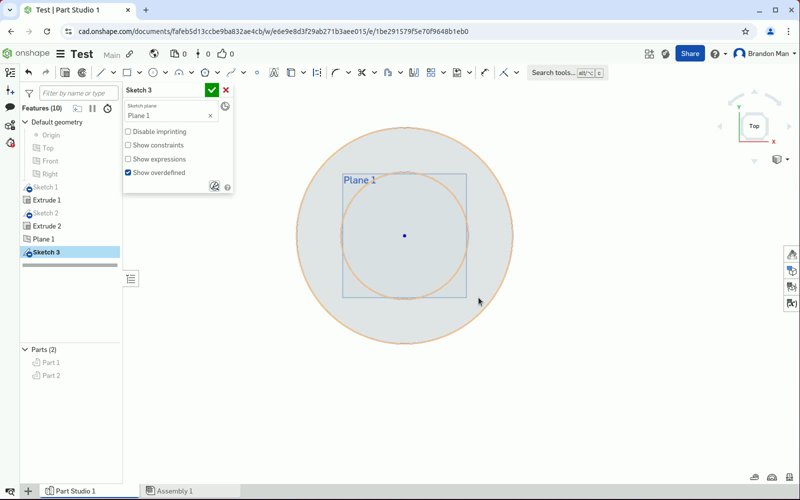
scroll(6)
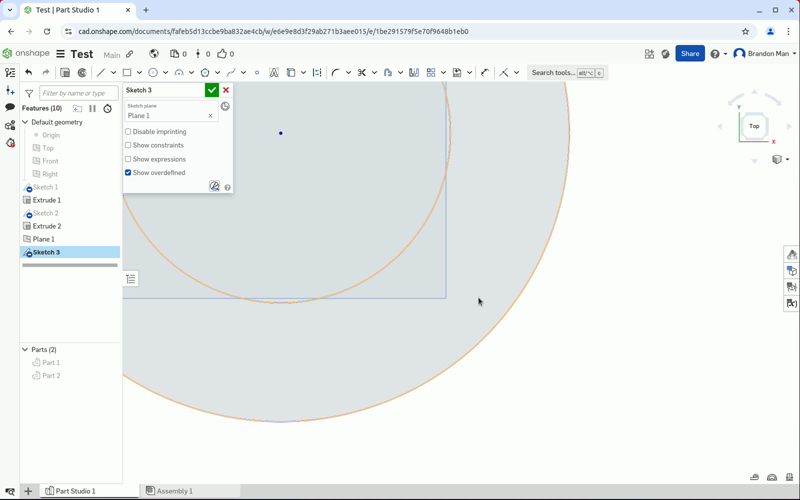
click(478, 297)
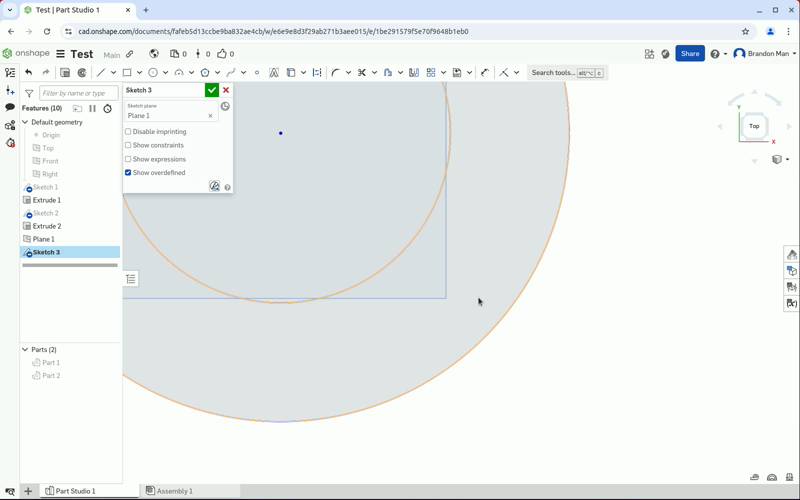
scroll(-6)
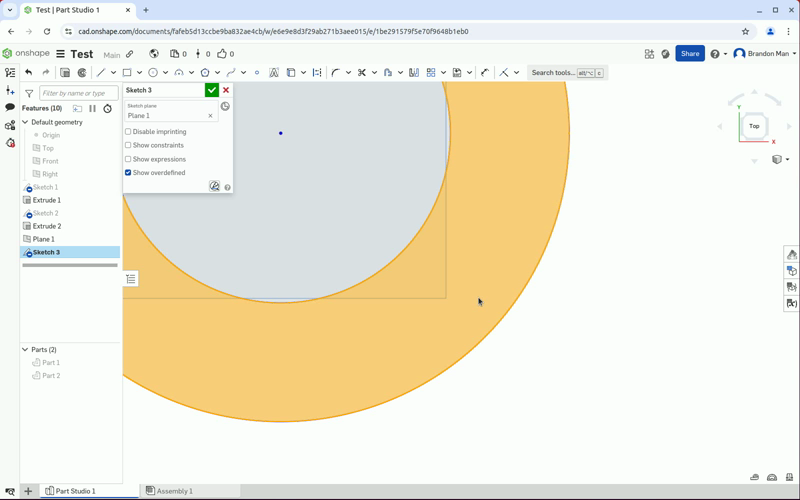
scroll(-6)
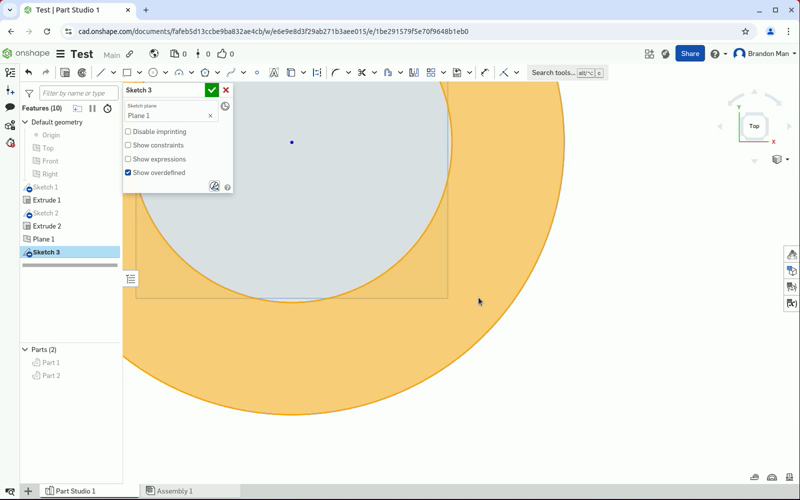
scroll(-6)
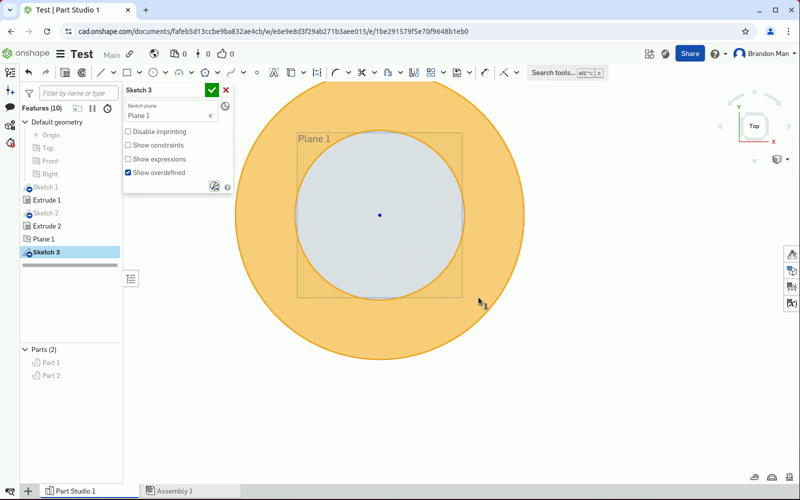
scroll(-6)
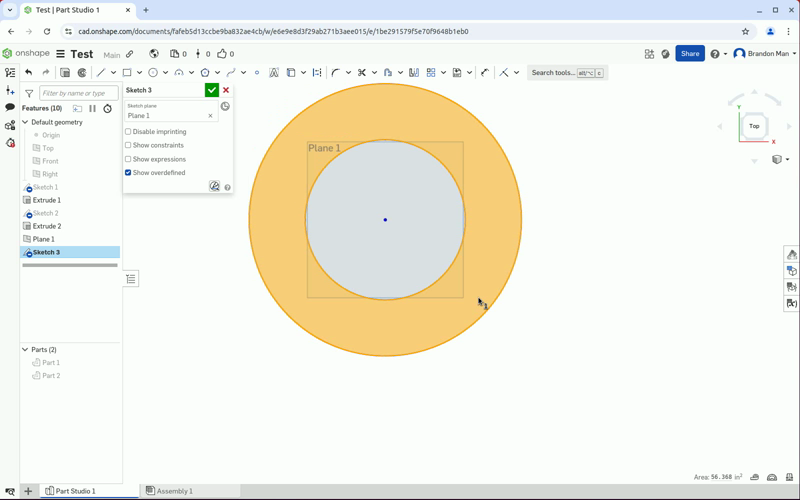
scroll(-6)
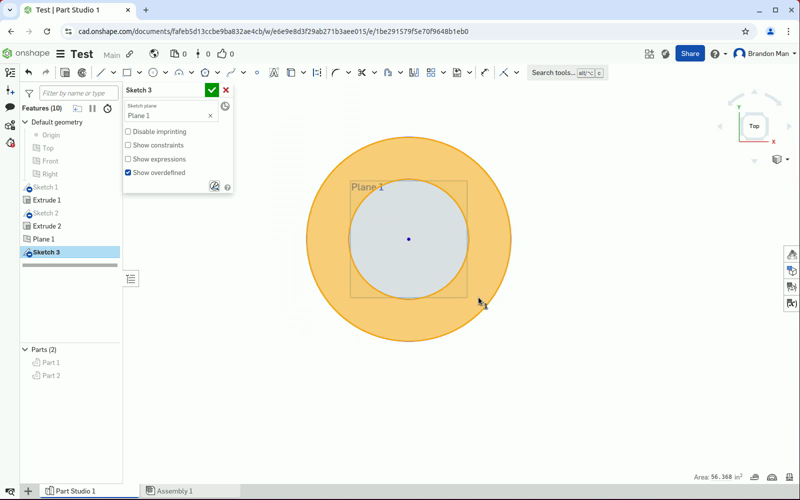
scroll(-6)
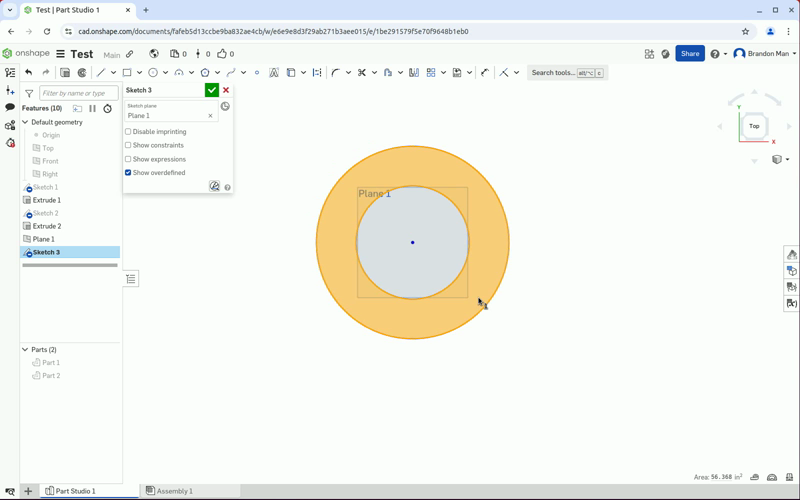
scroll(-6)
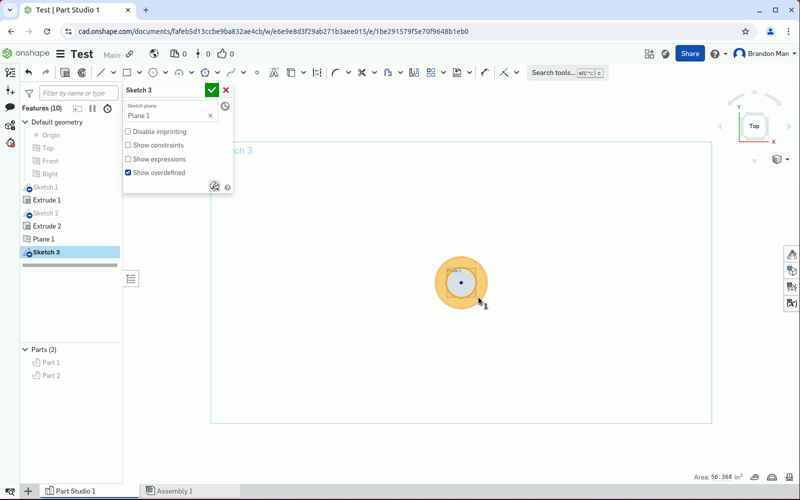
mouse_move(73, 352)
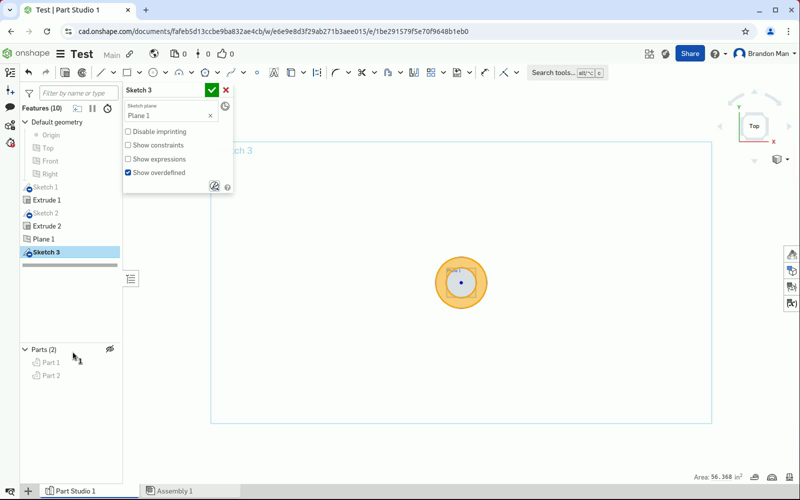
key(shift+y)
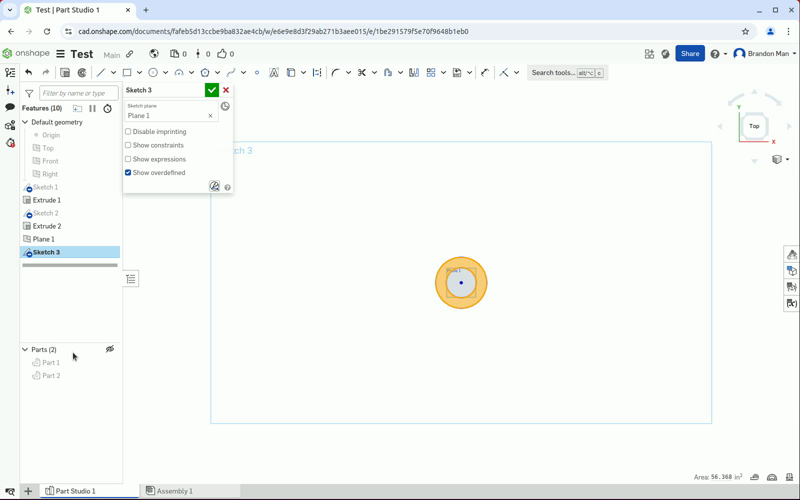
key(shift+e)
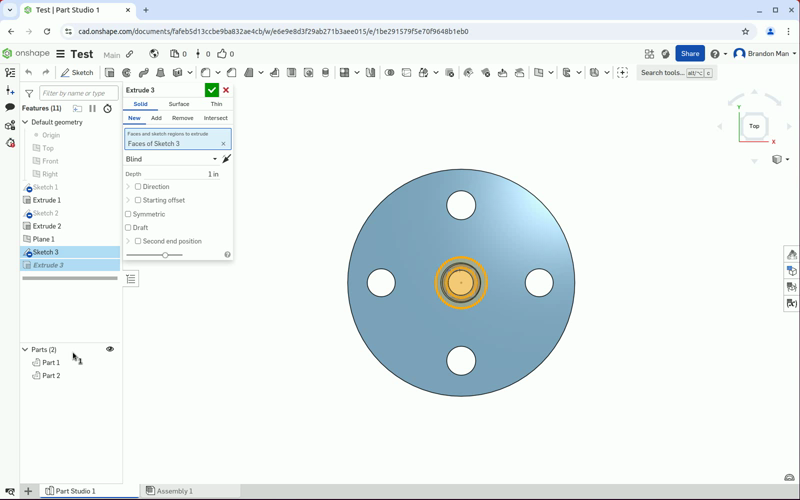
mouse_move(143, 106)
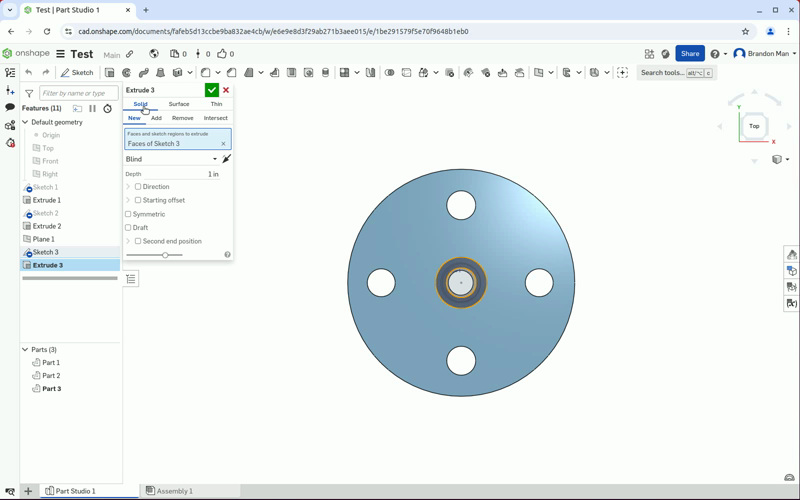
click(143, 106)
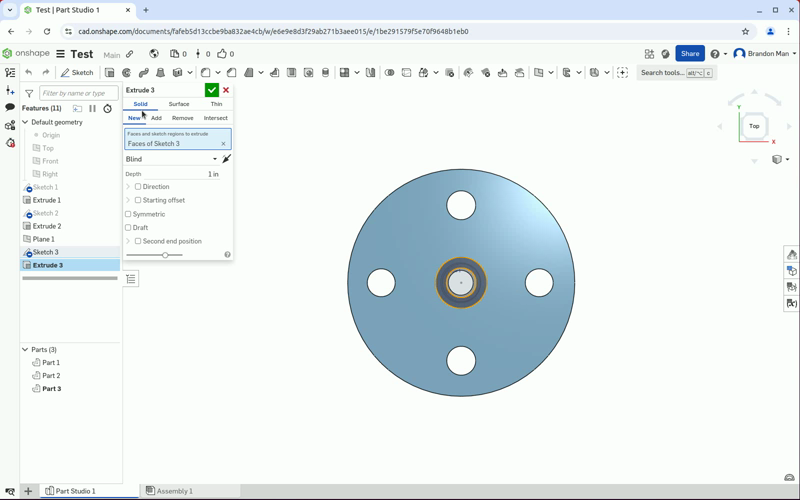
mouse_move(137, 120)
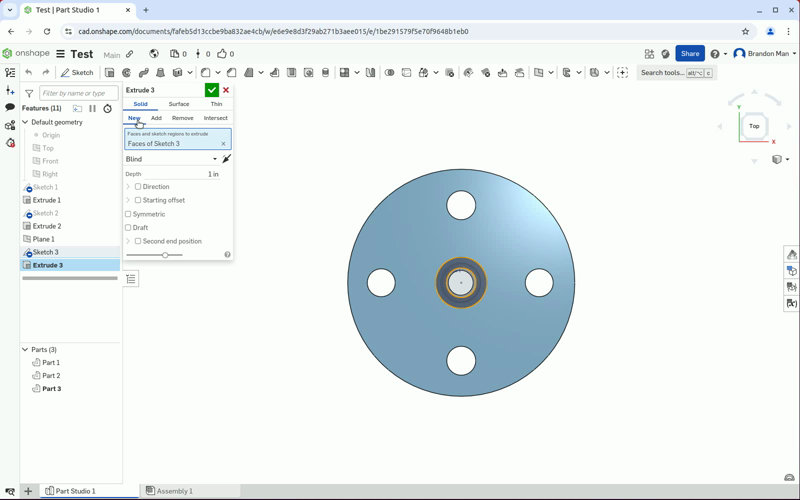
click(137, 120)
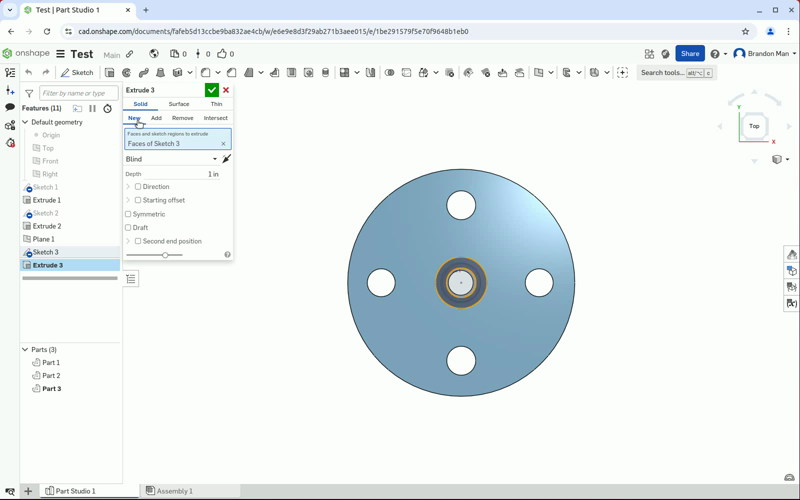
key(tab, 4)
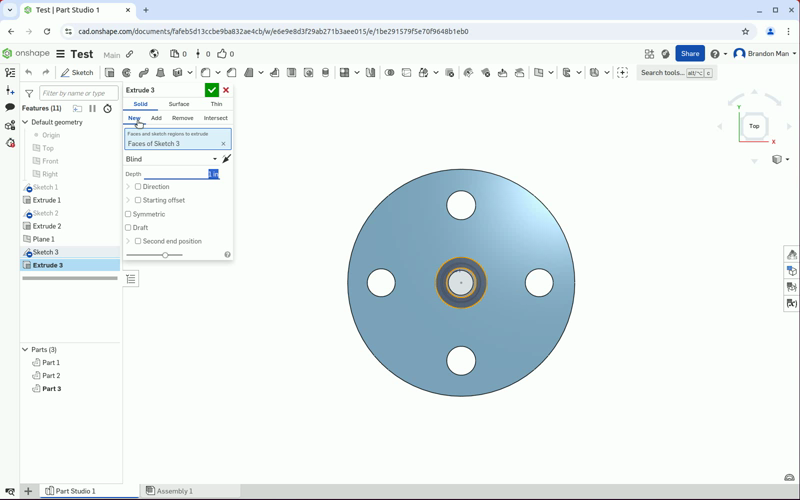
text(3.129)
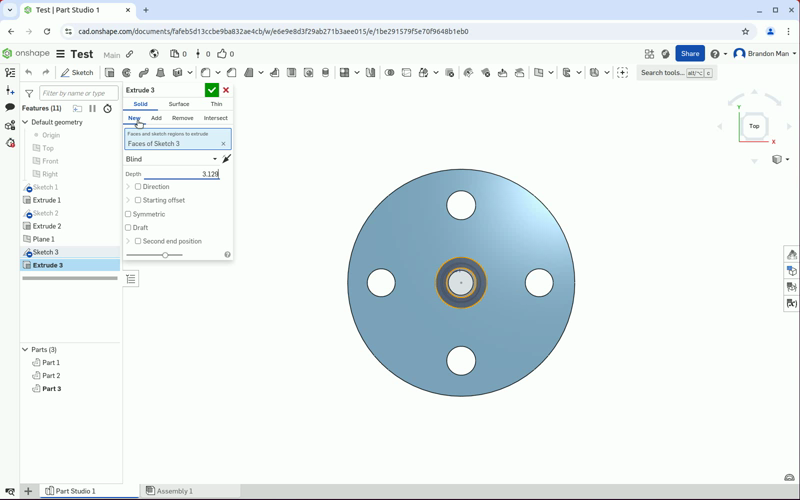
key(enter)
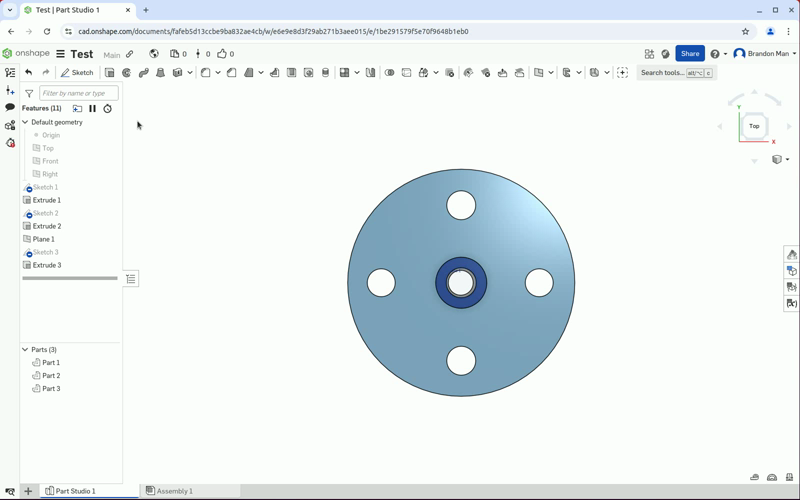
key(shift+h)
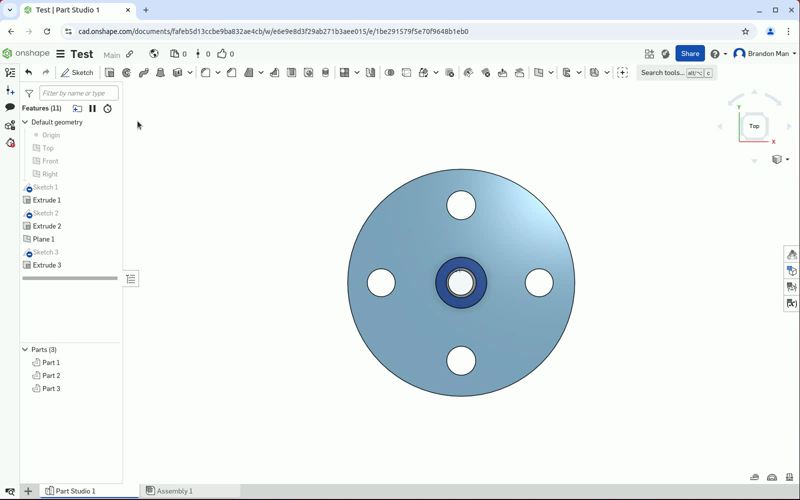
key(shift+h)
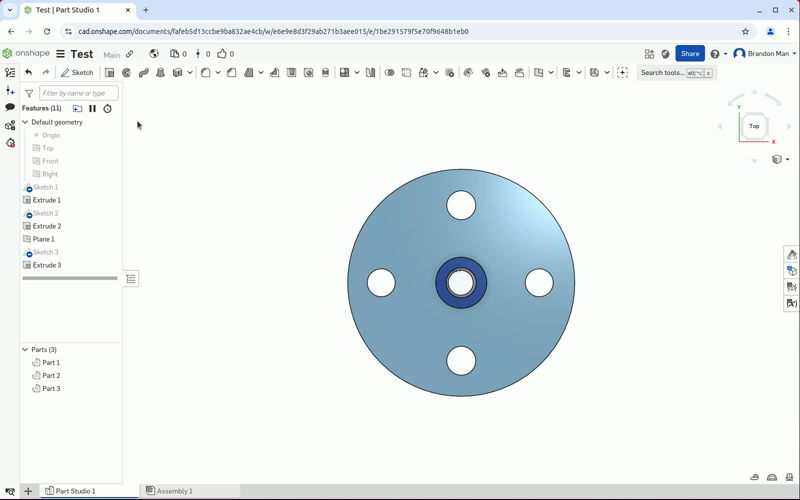
key(shift+7)
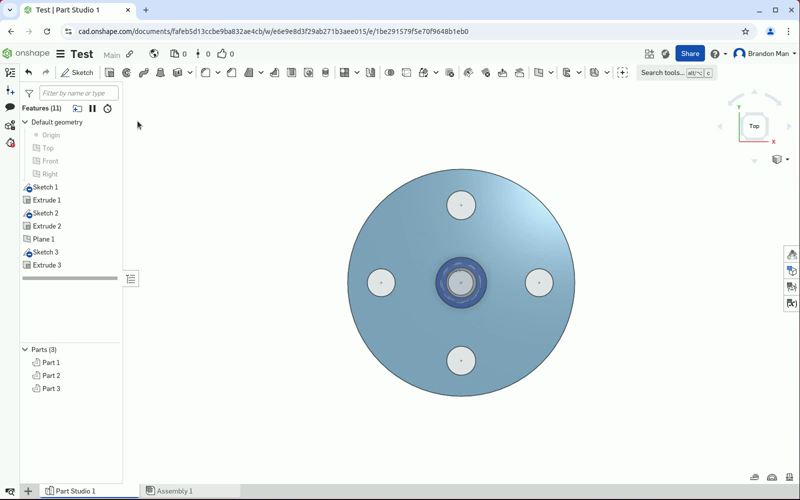
key(up, 3)
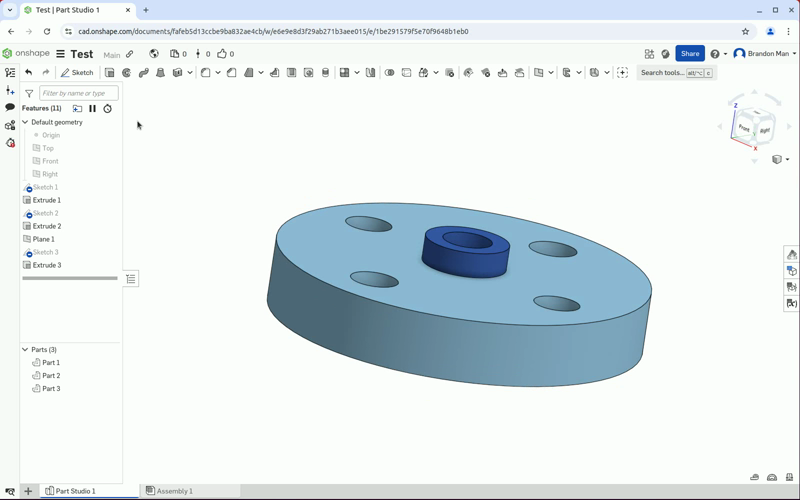
key(left, 3)
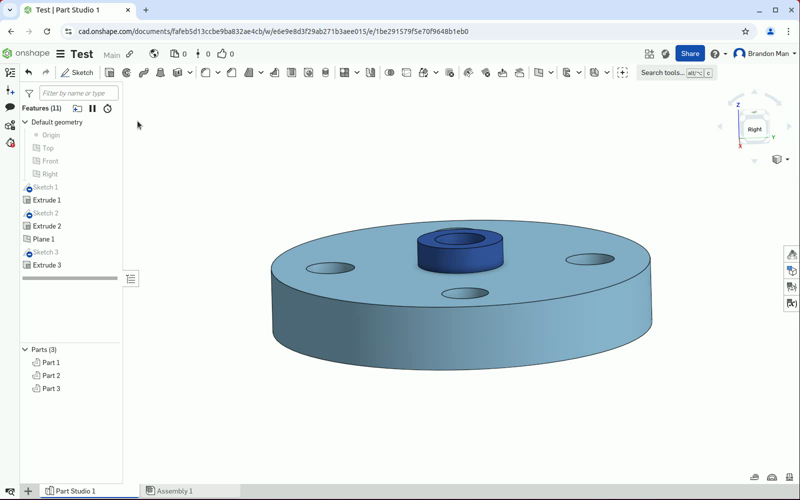
key(right, 3)
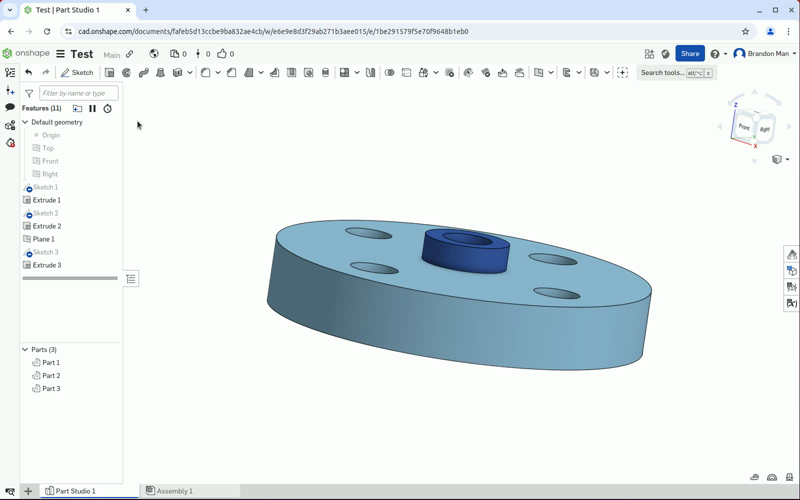
key(down, 3)
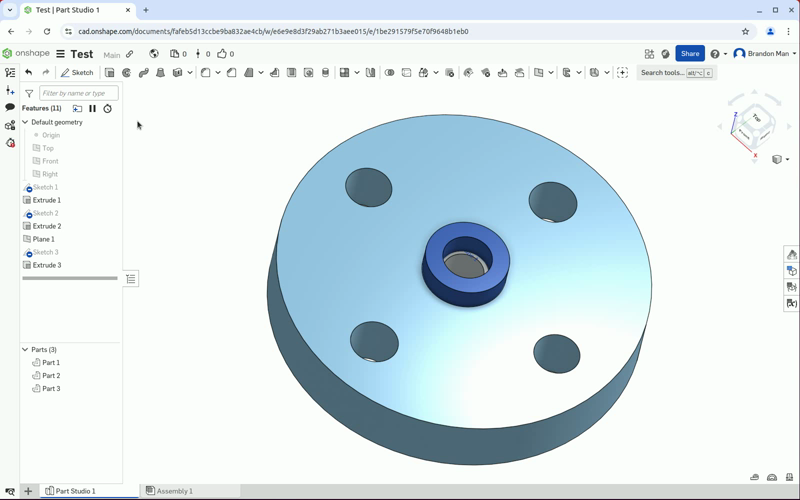
mouse_move(73, 189)
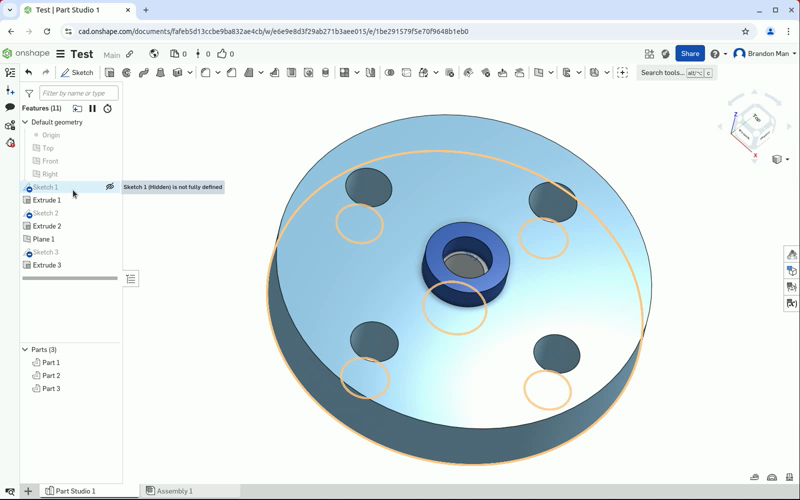
click(73, 189)